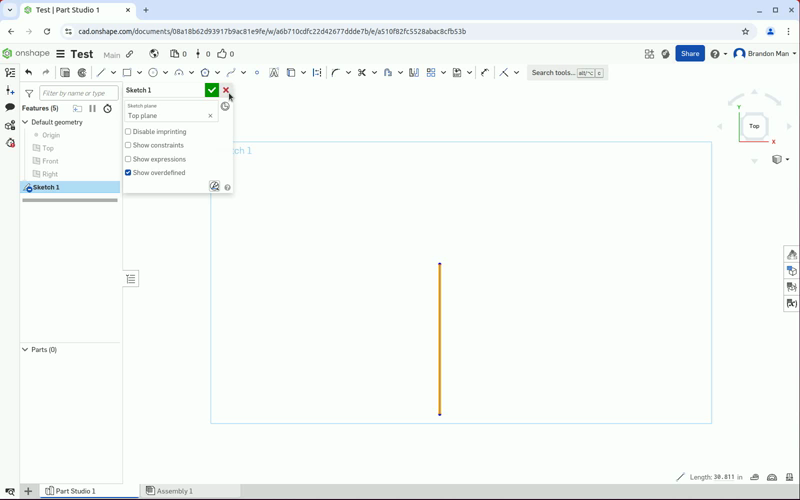
key(shift+h)
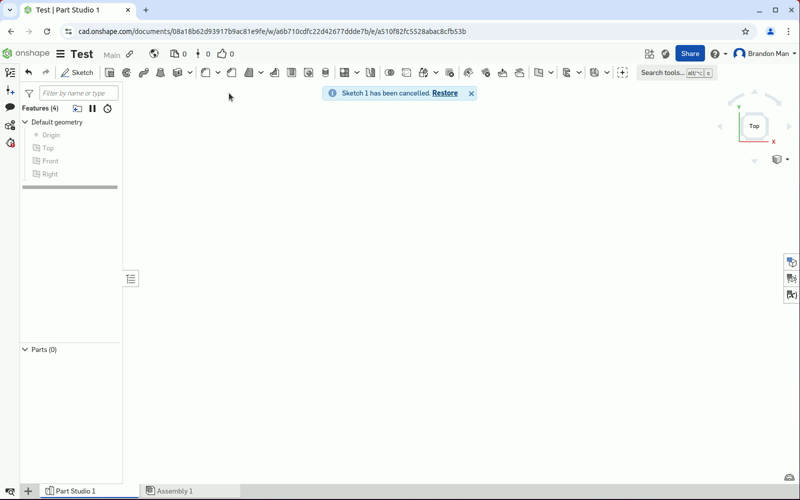
mouse_move(73, 352)
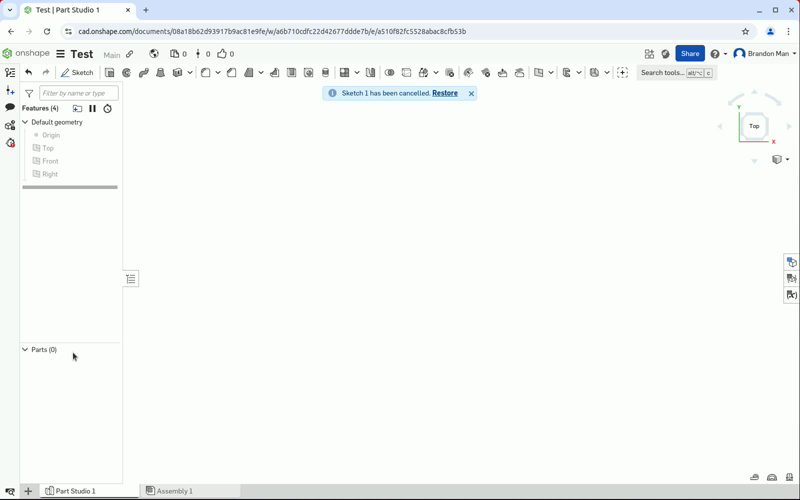
key(y)
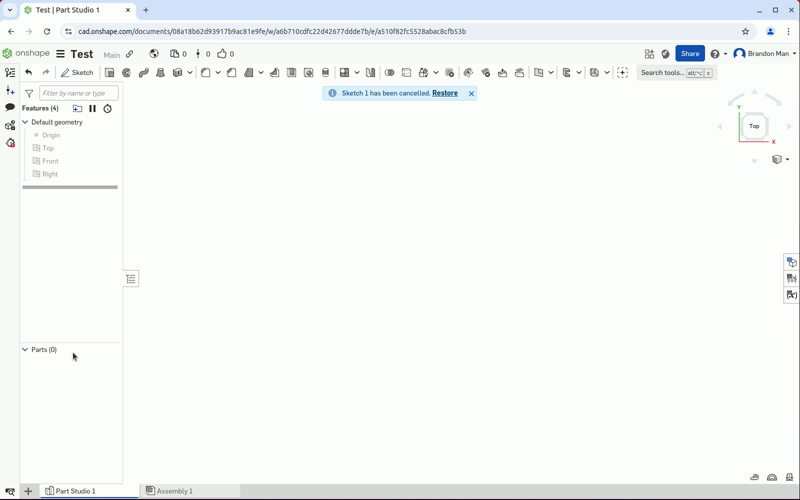
key(shift+p)
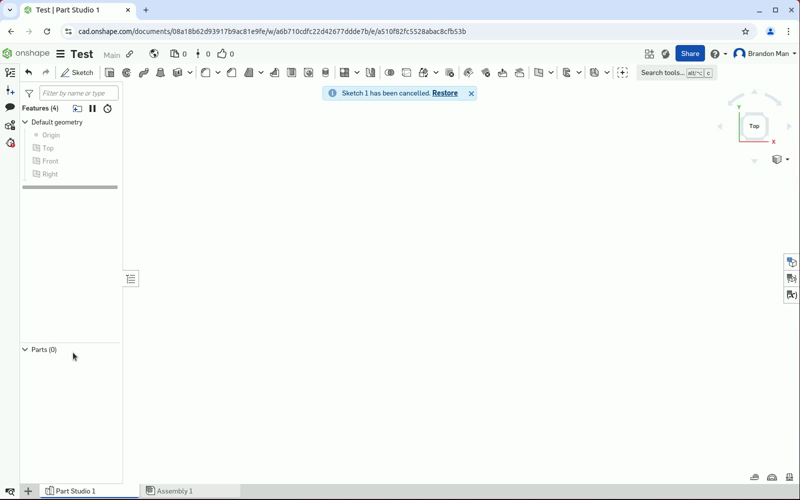
key(space)
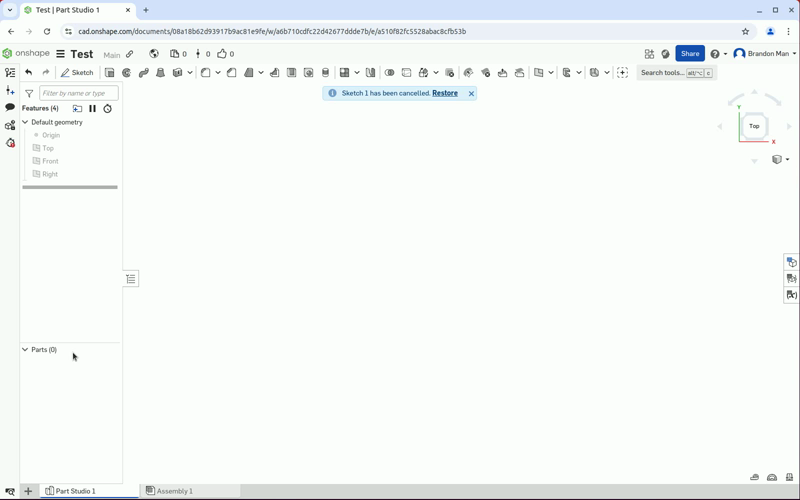
key_down(shift)
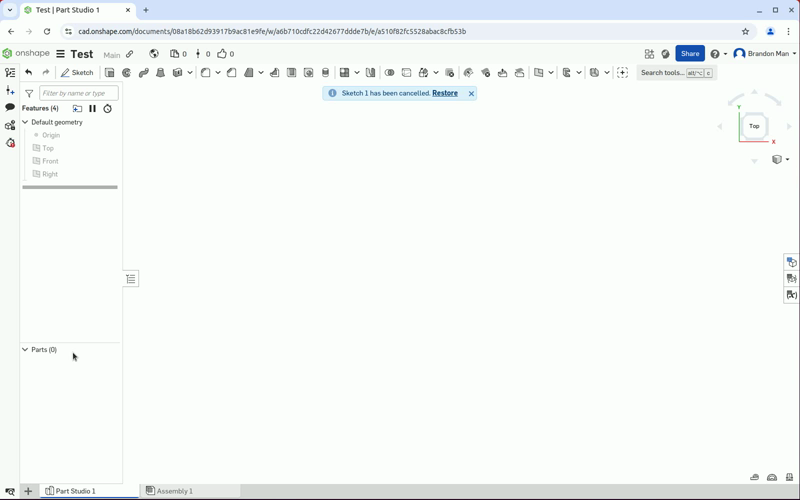
key(up)
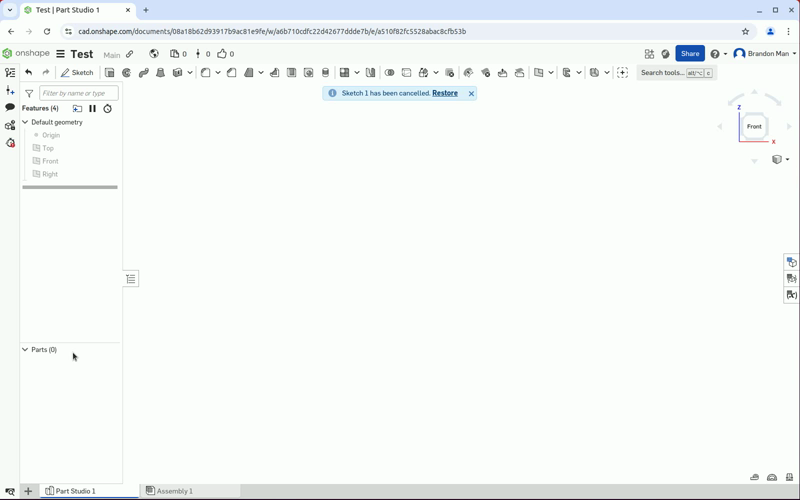
key_up(shift)
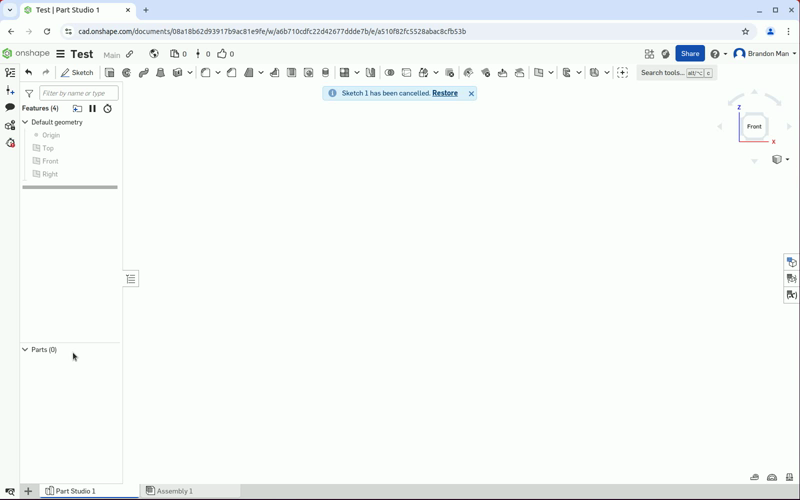
mouse_move(73, 352)
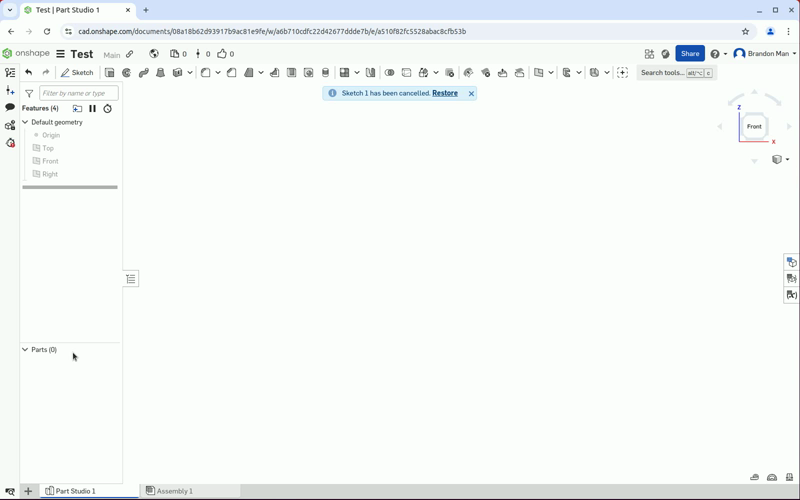
key(shift+y)
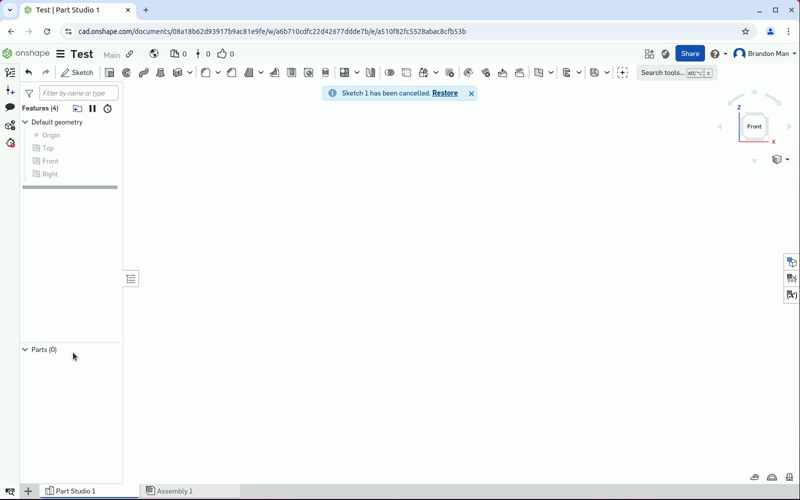
key(shift+s)
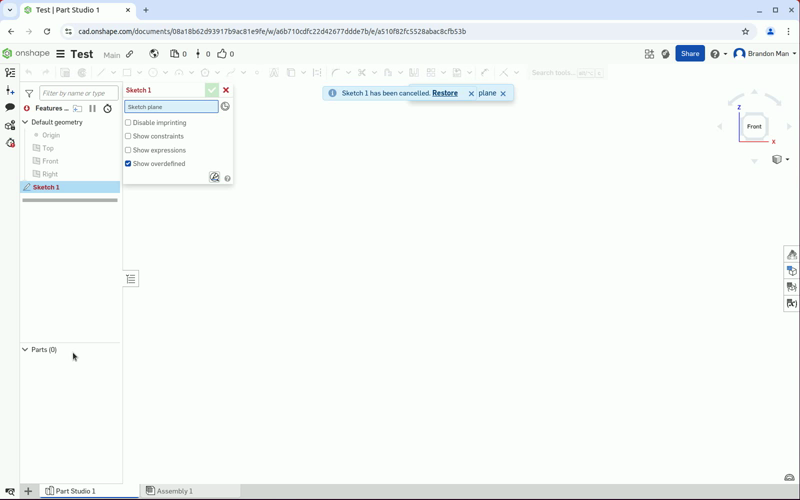
mouse_move(73, 163)
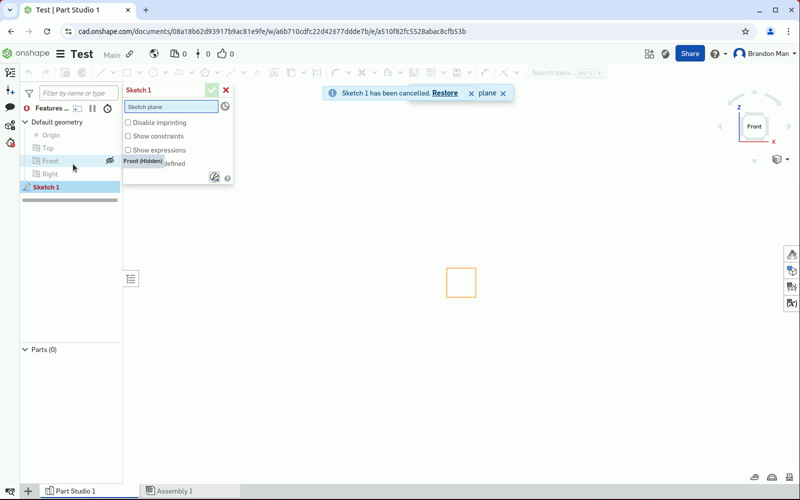
click(73, 163)
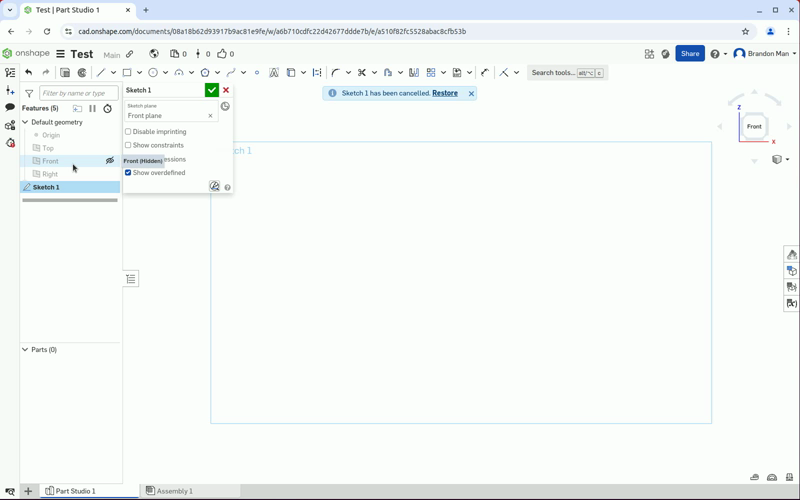
mouse_move(73, 352)
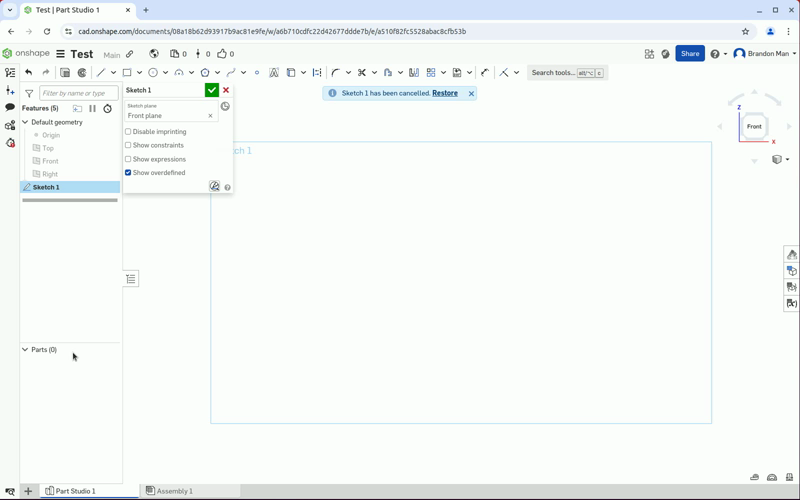
key(y)
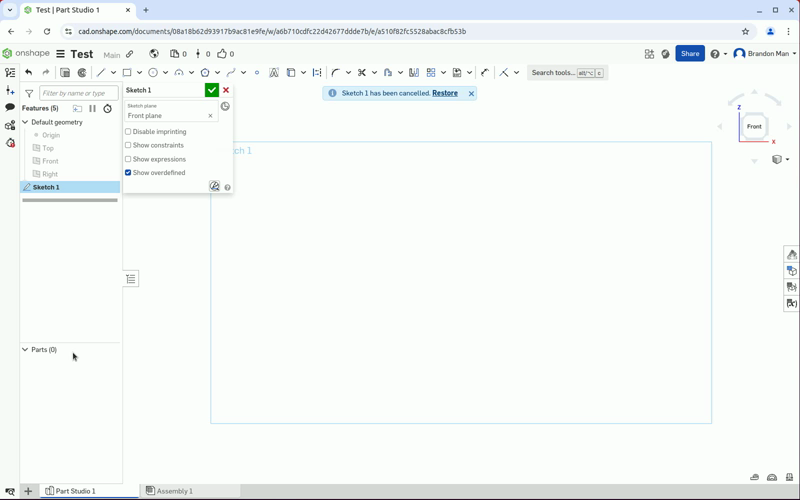
key(l)
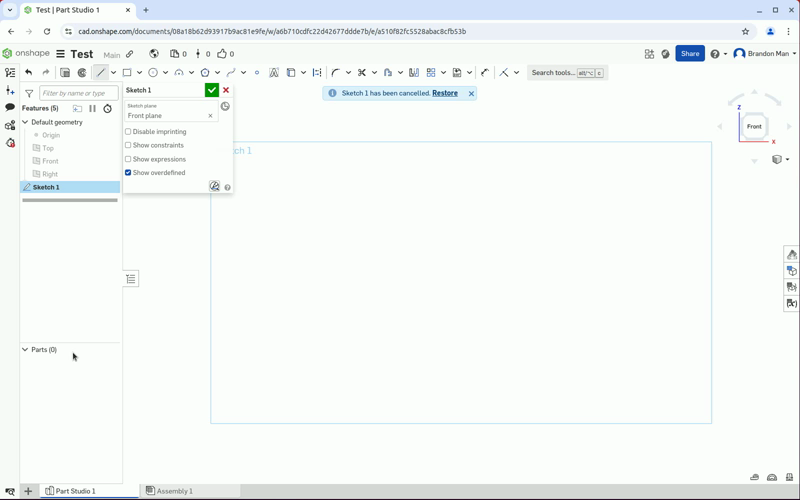
key_down(shift)
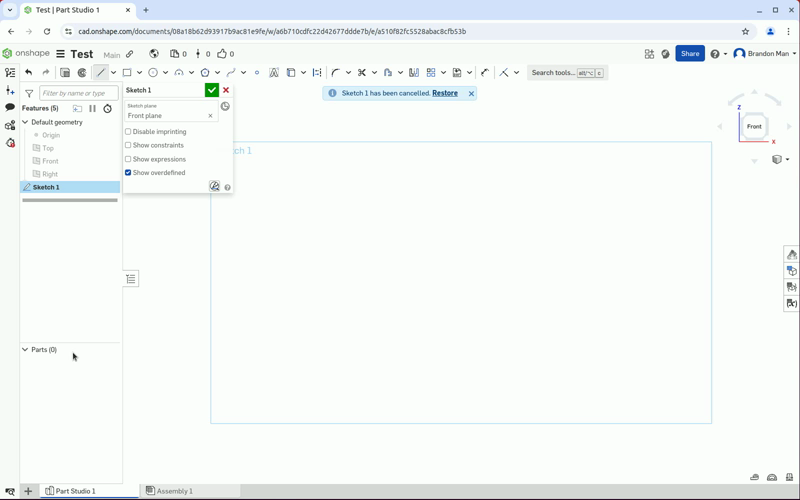
mouse_move(348, 282)
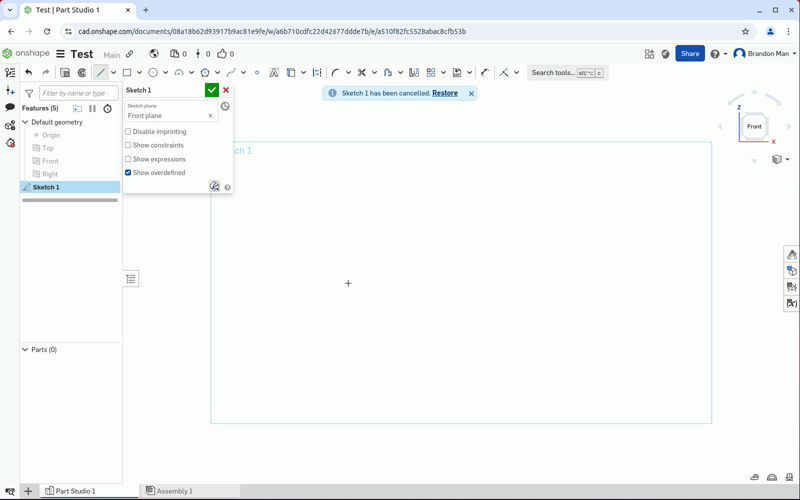
click(348, 282)
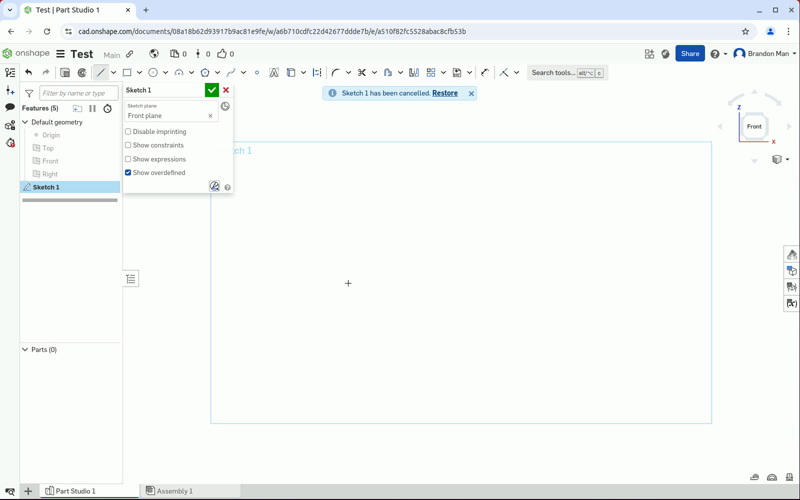
key_up(shift)
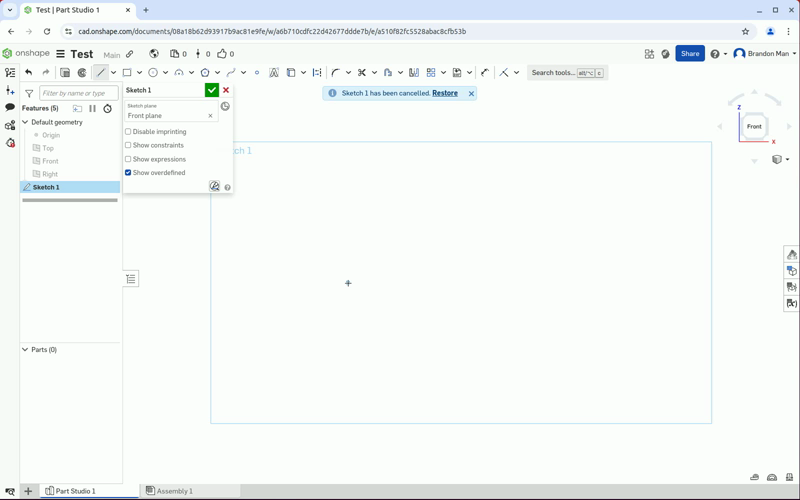
key_down(shift)
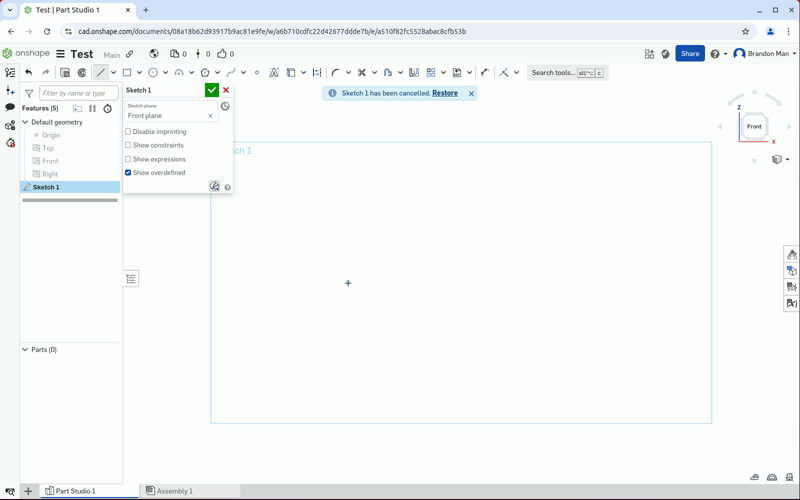
mouse_move(461, 282)
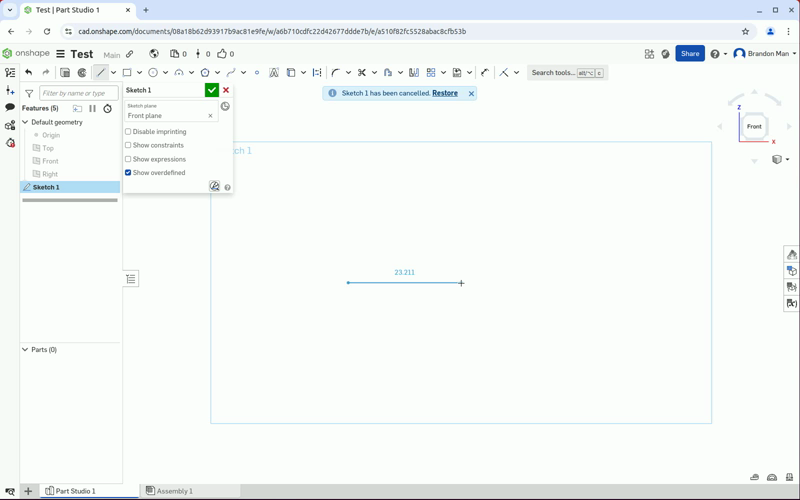
click(461, 282)
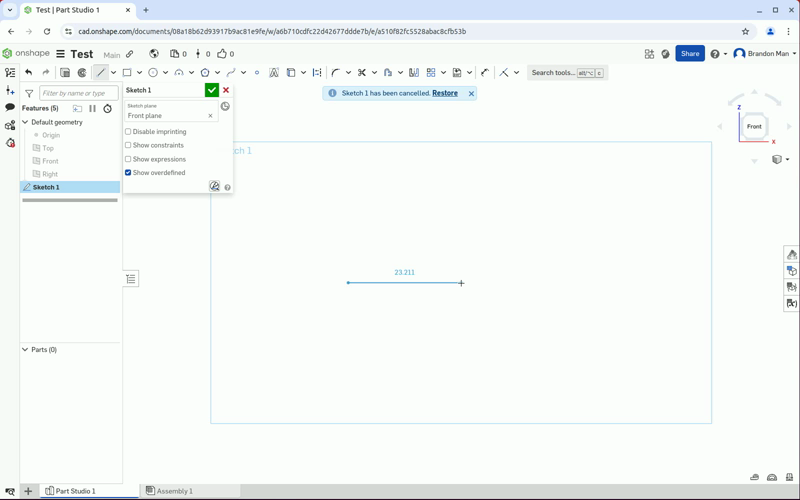
key_up(shift)
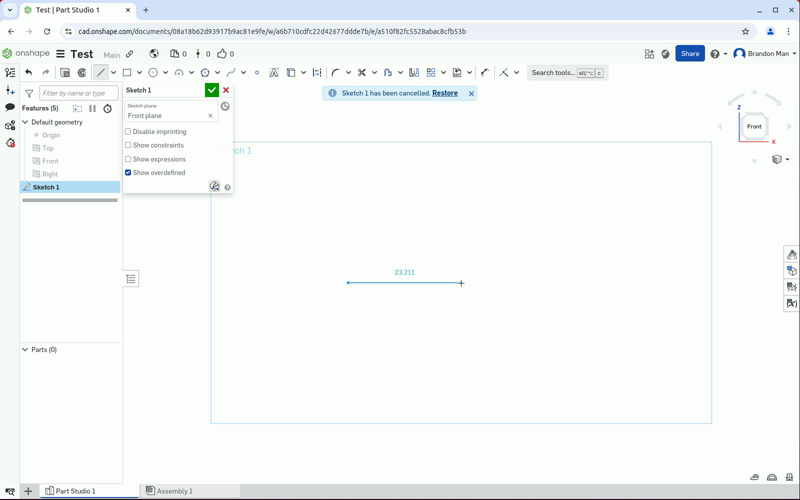
key_down(shift)
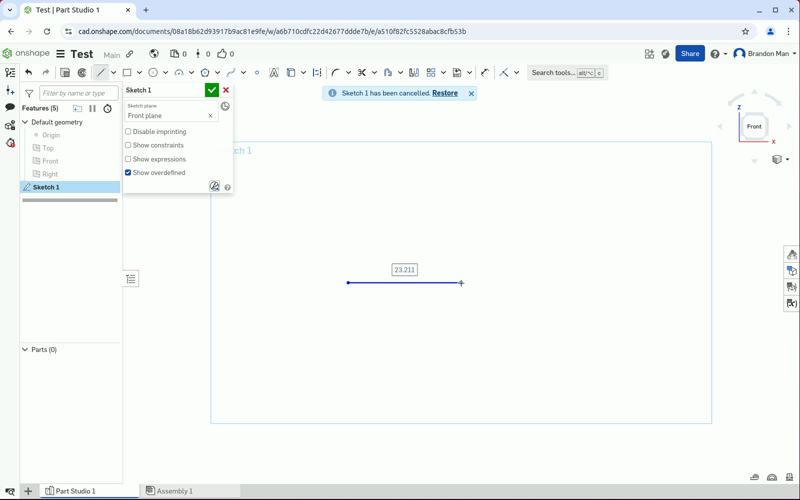
mouse_move(491, 282)
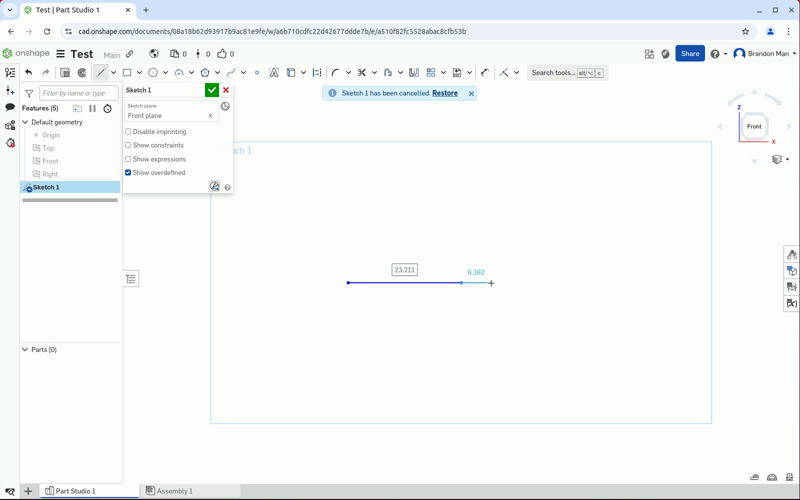
mouse_move(461, 264)
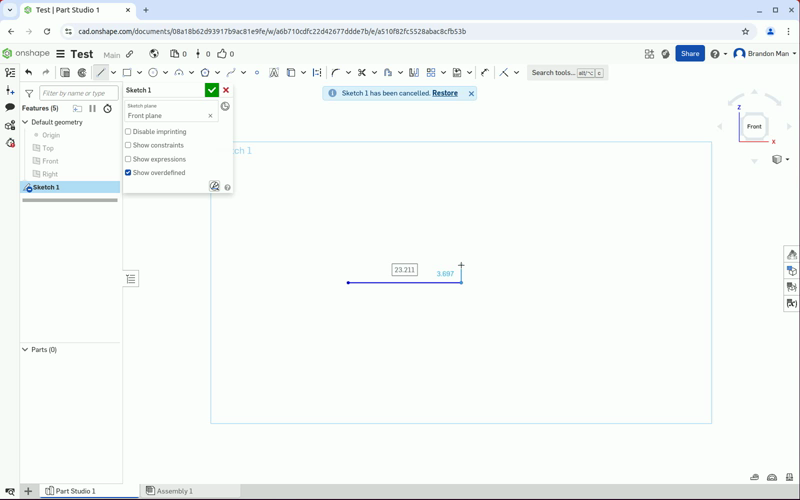
click(461, 264)
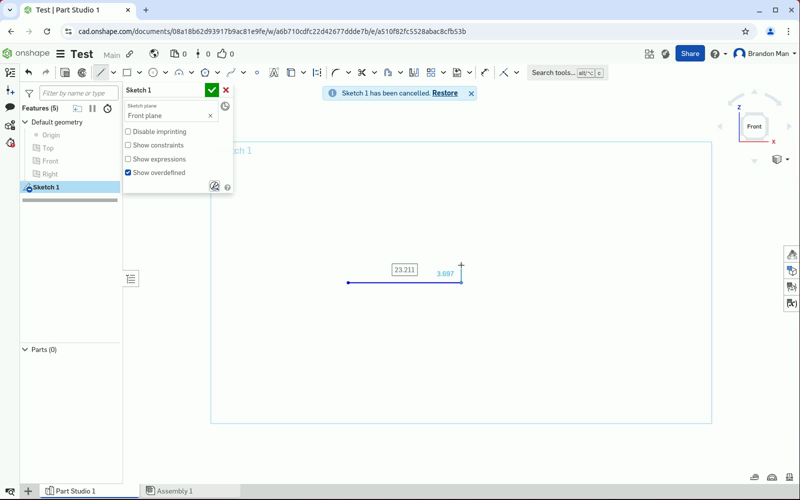
key_up(shift)
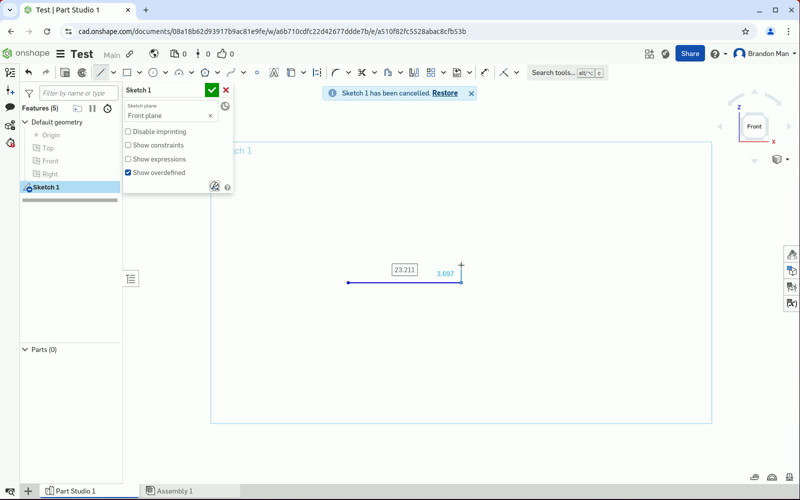
key_down(shift)
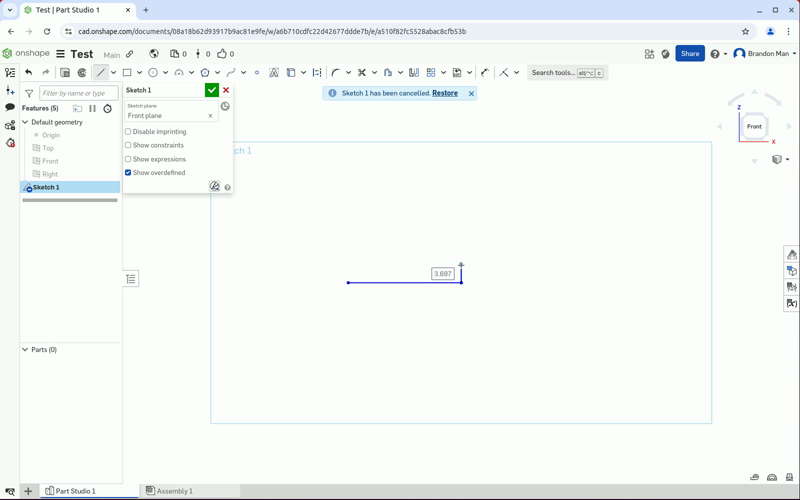
mouse_move(562, 264)
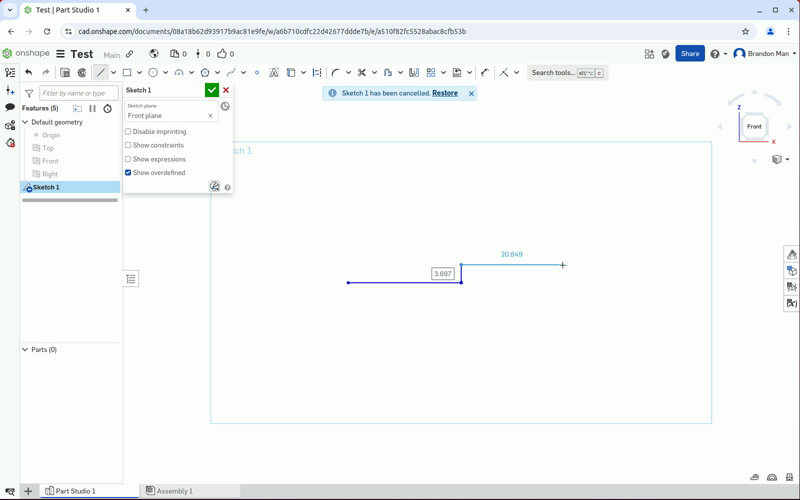
click(562, 264)
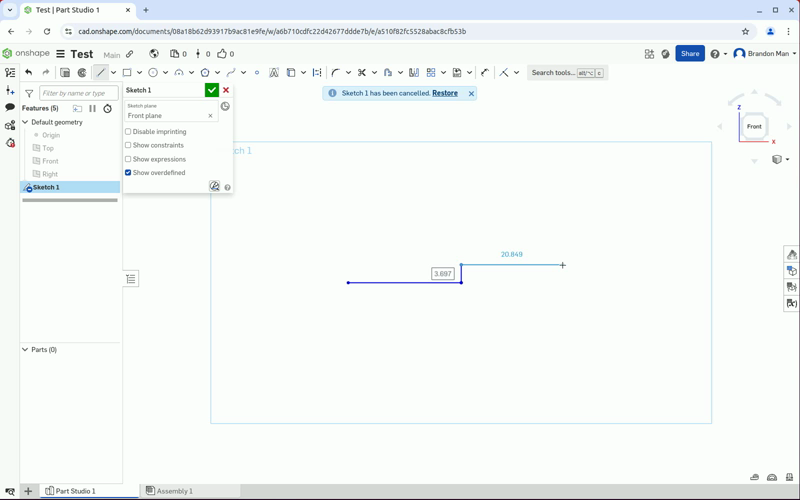
key_up(shift)
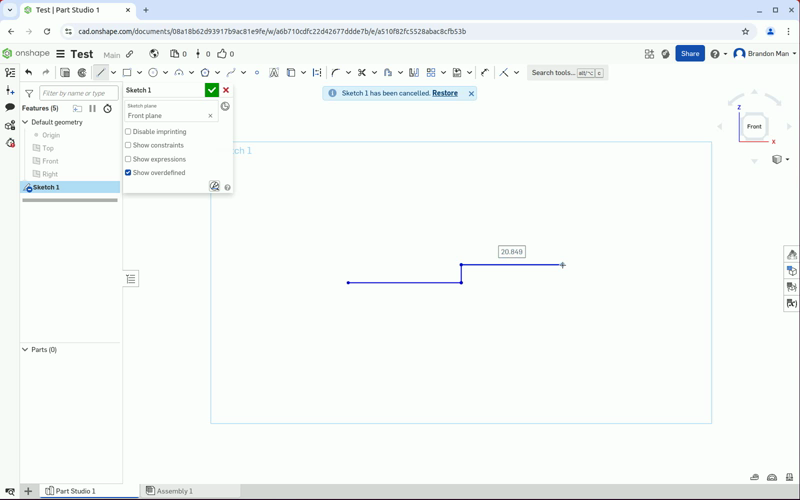
key_down(shift)
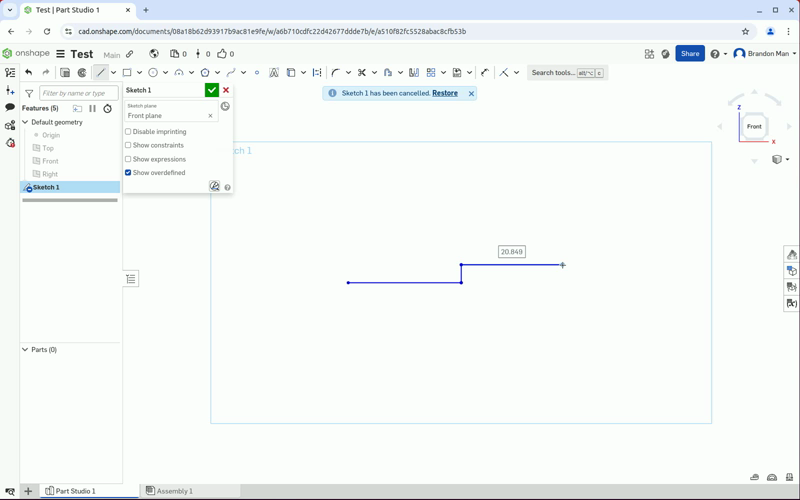
mouse_move(589, 264)
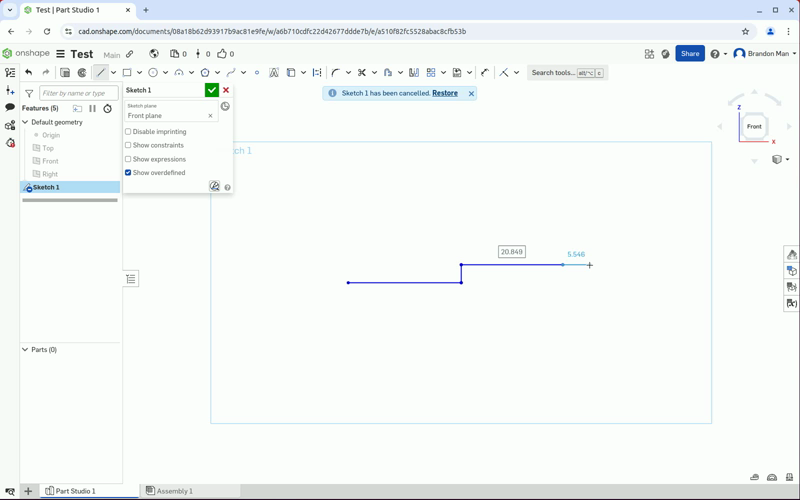
mouse_move(562, 217)
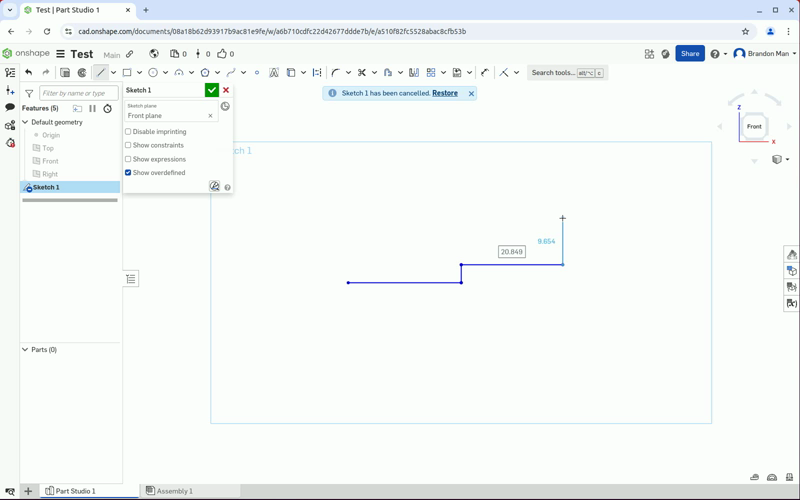
click(562, 217)
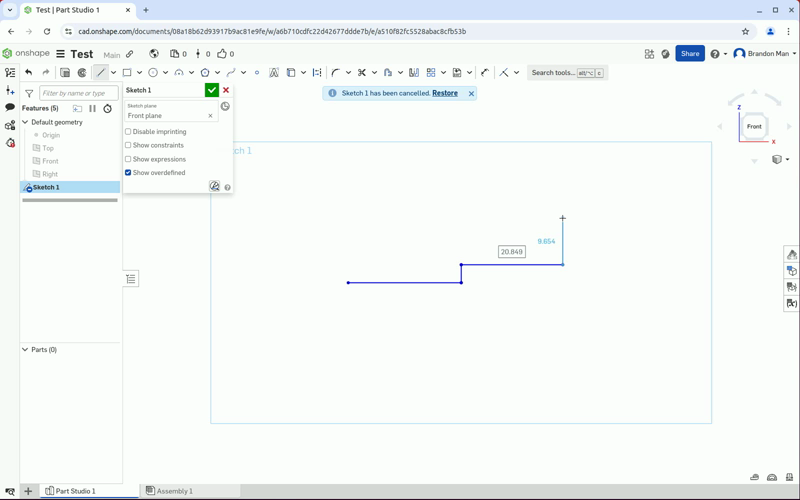
key_up(shift)
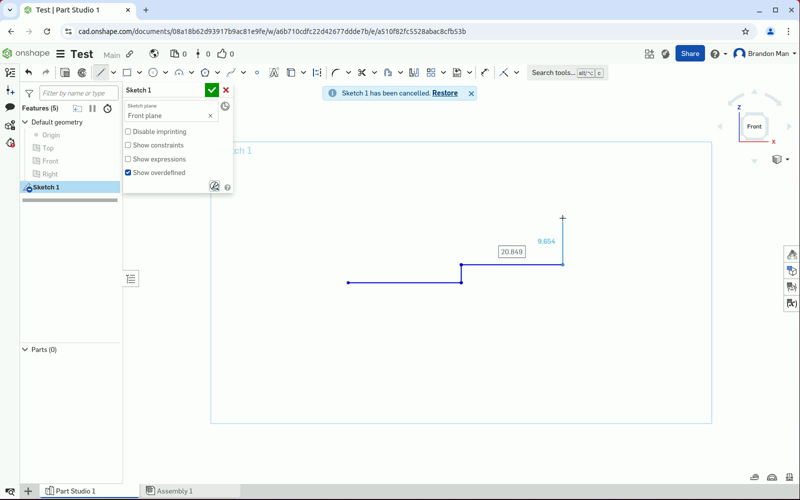
key_down(shift)
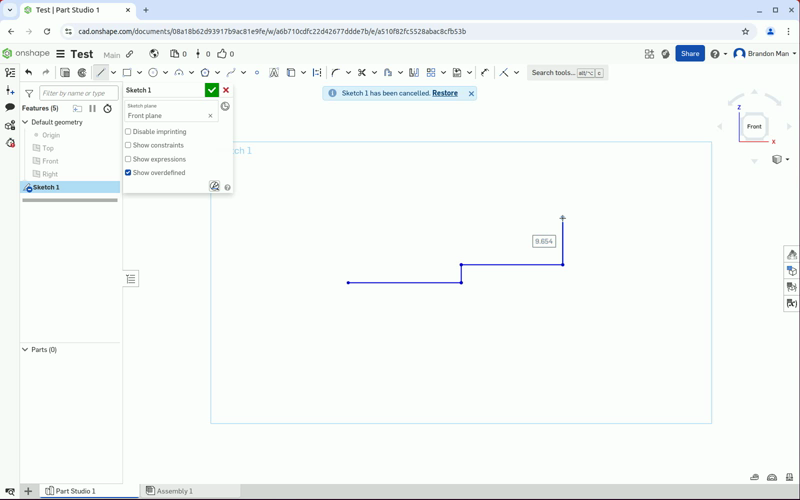
mouse_move(589, 217)
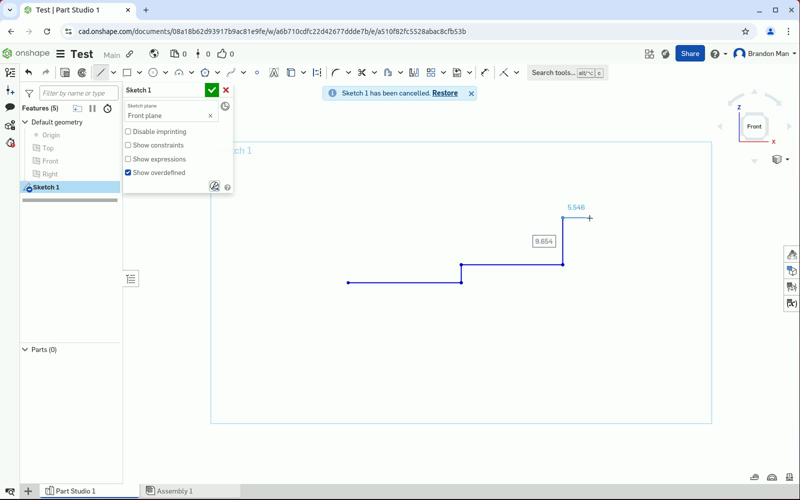
mouse_move(535, 217)
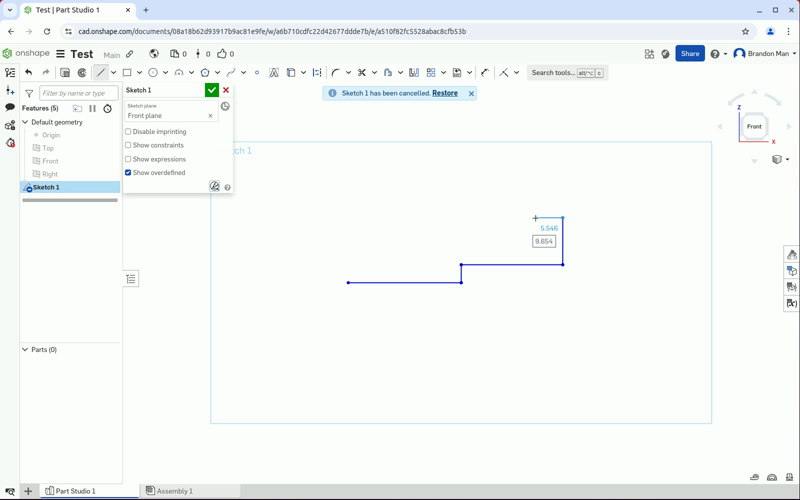
click(535, 217)
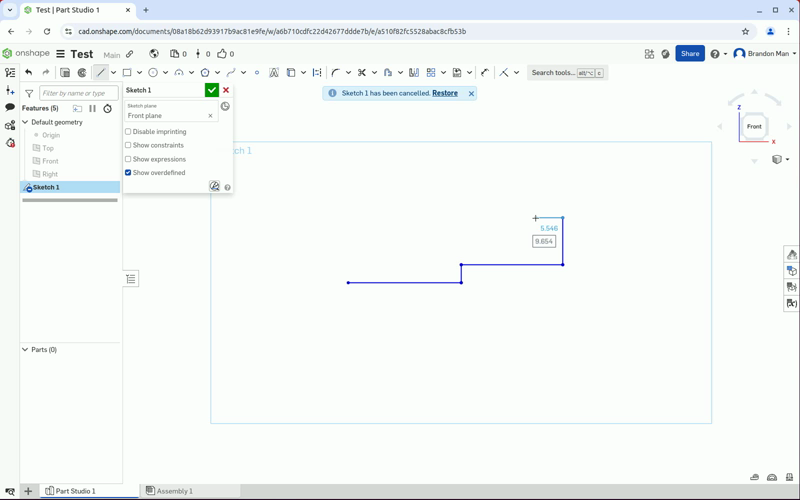
key_up(shift)
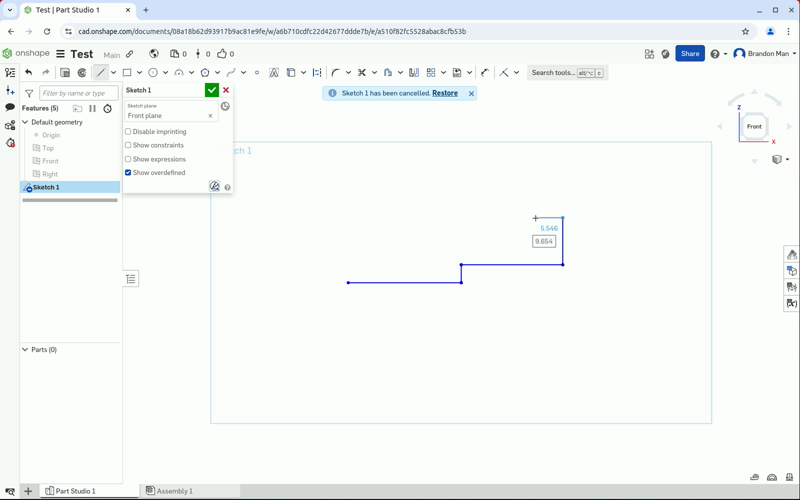
key_down(shift)
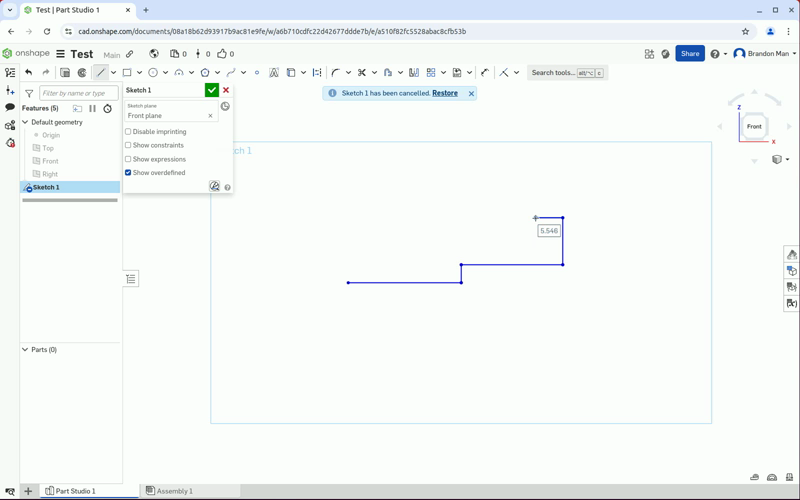
mouse_move(565, 217)
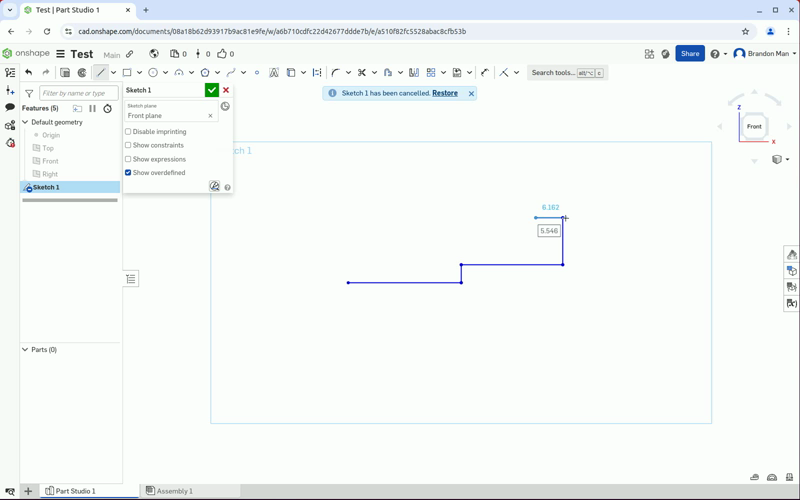
mouse_move(535, 235)
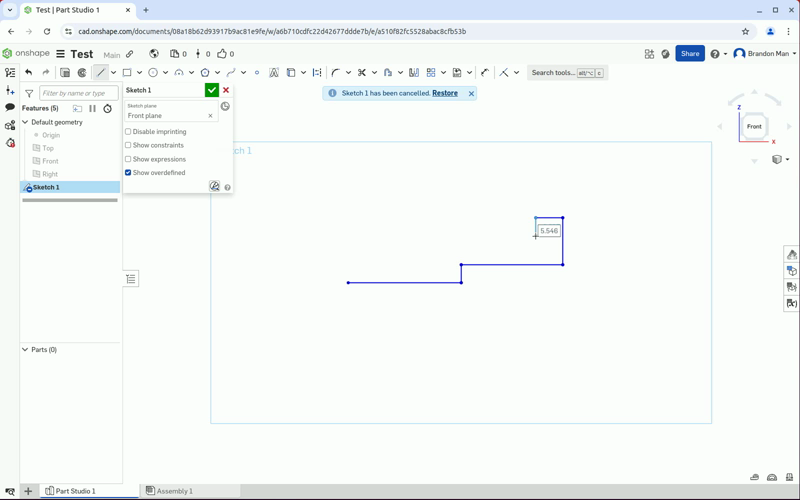
click(535, 235)
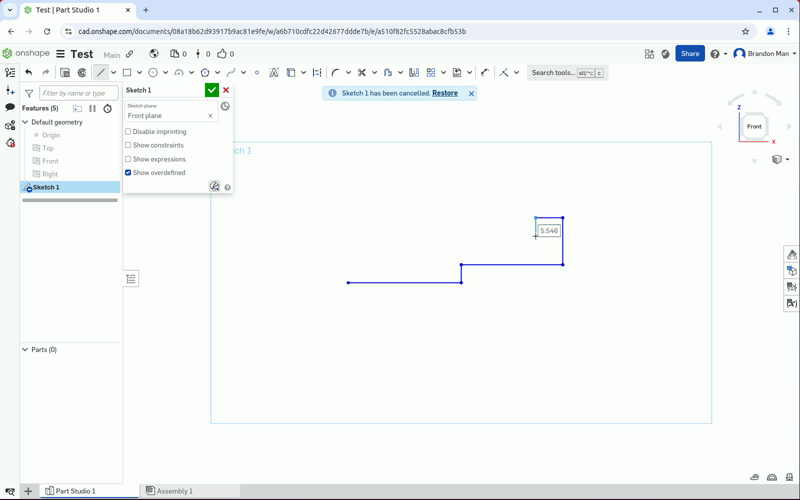
key_up(shift)
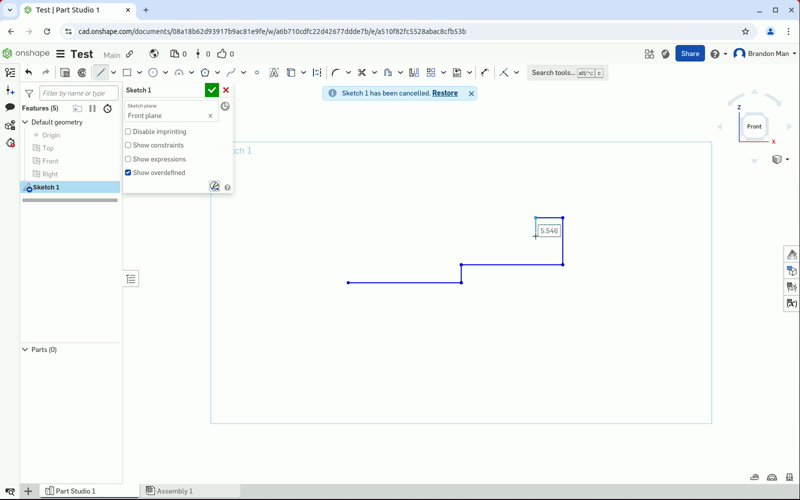
key_down(shift)
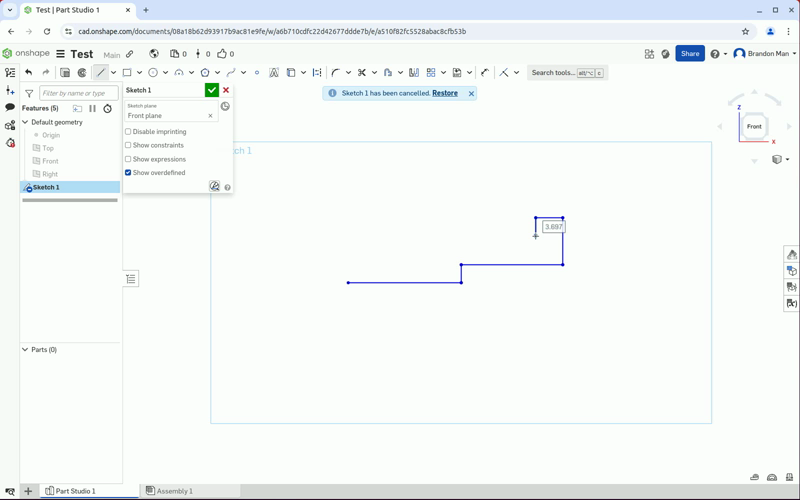
mouse_move(375, 235)
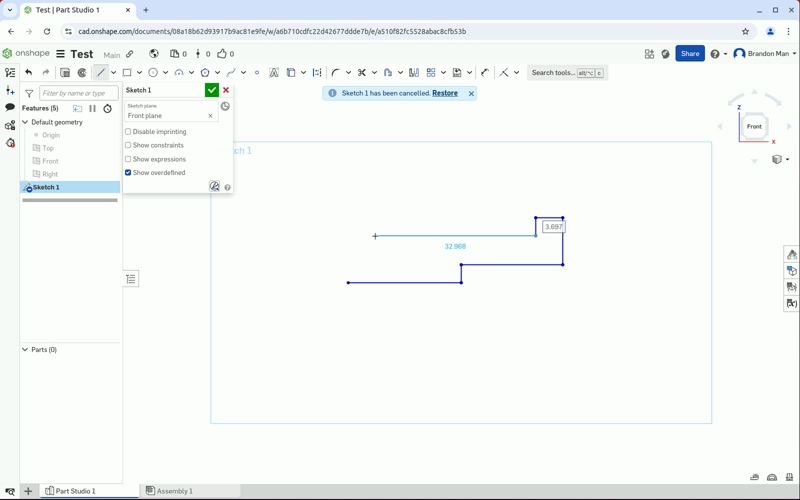
click(375, 235)
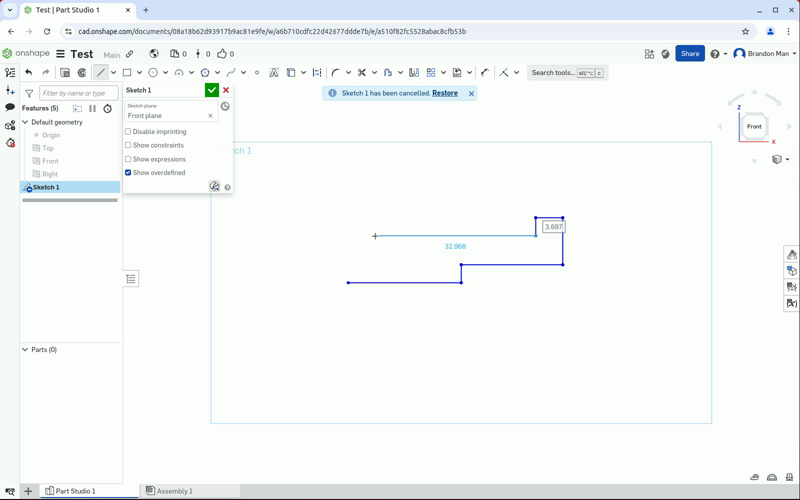
key_up(shift)
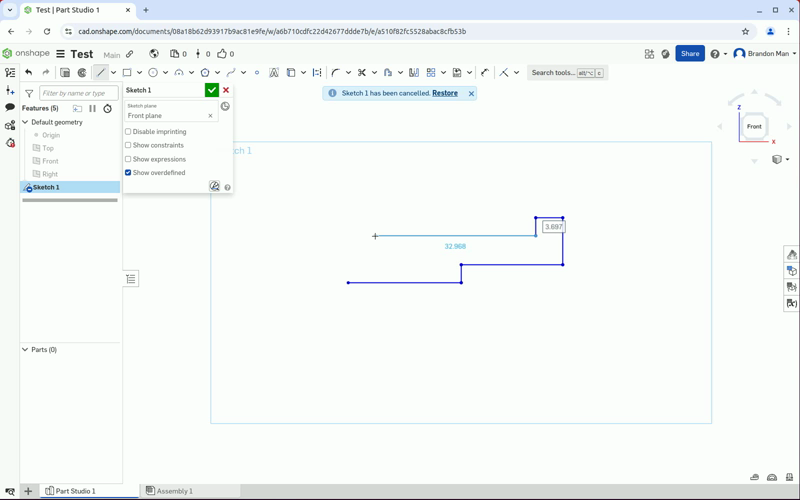
key_down(shift)
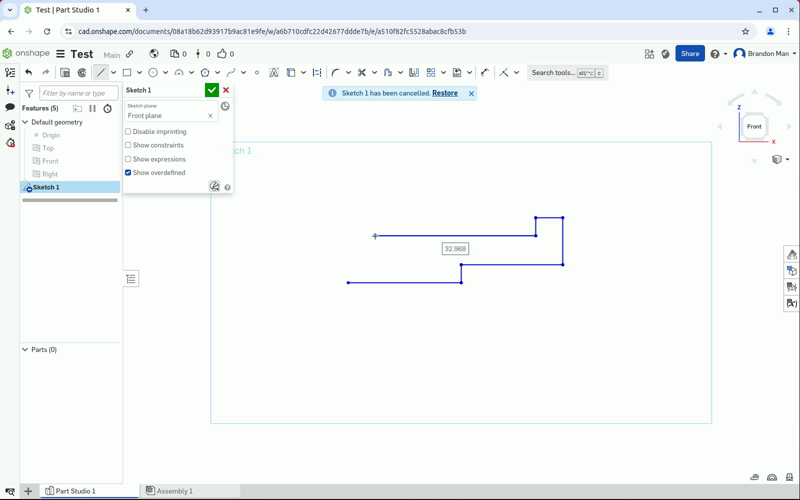
mouse_move(405, 235)
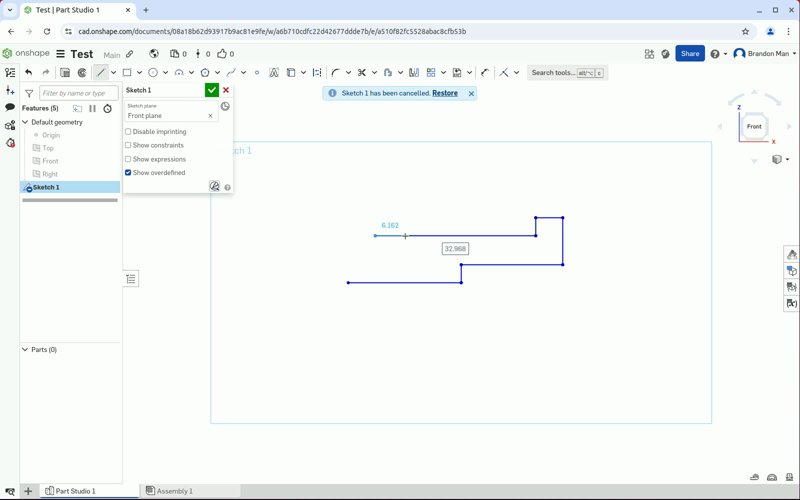
mouse_move(375, 217)
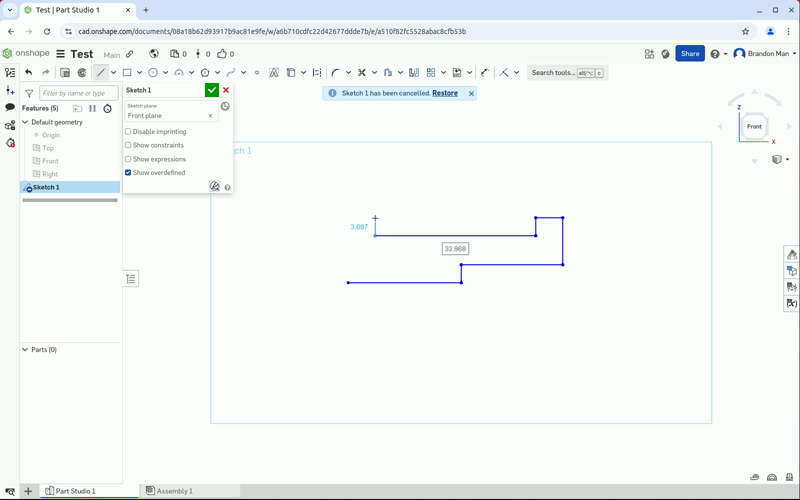
click(375, 217)
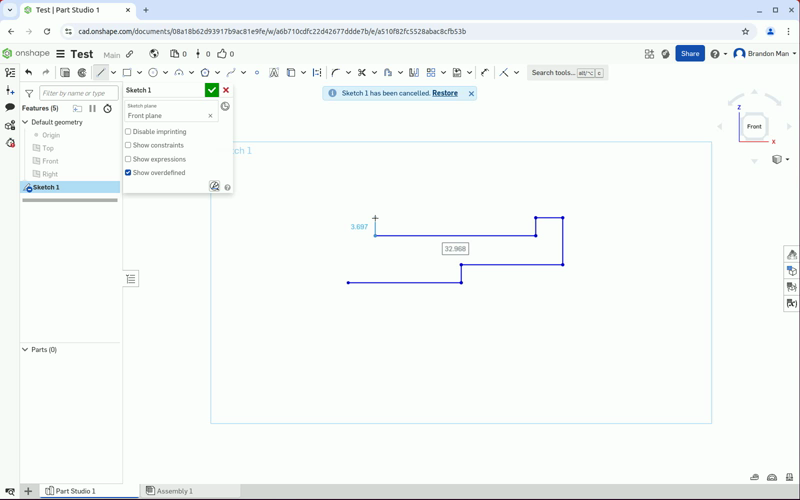
key_up(shift)
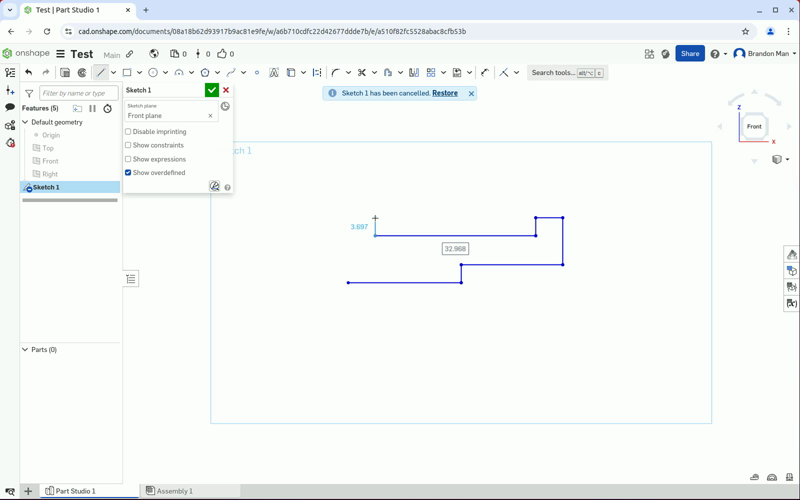
key_down(shift)
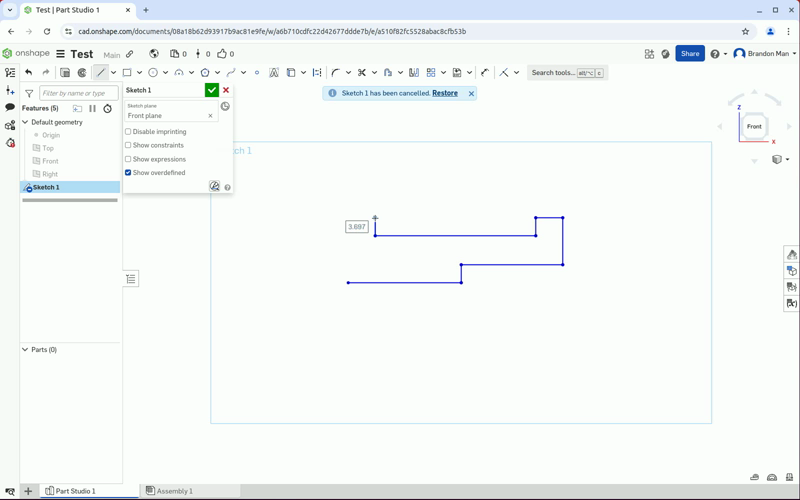
mouse_move(405, 217)
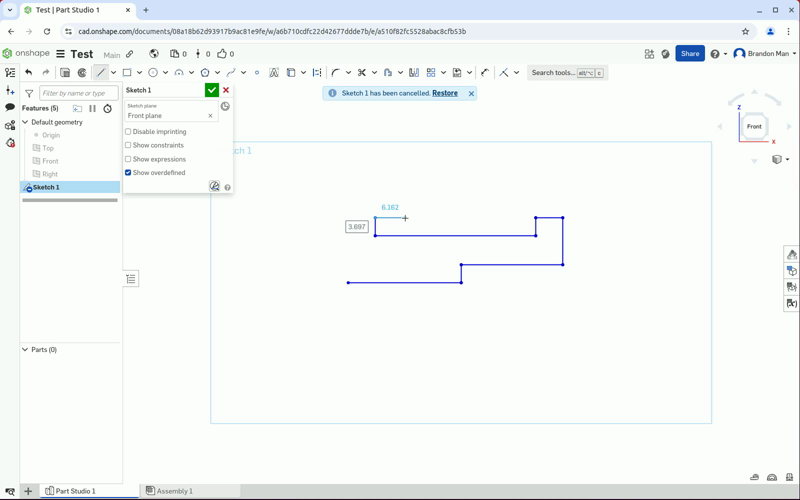
mouse_move(348, 217)
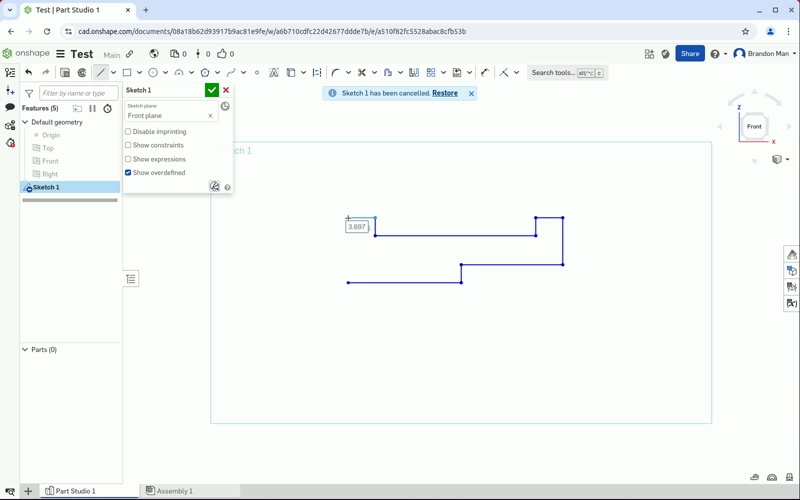
click(348, 217)
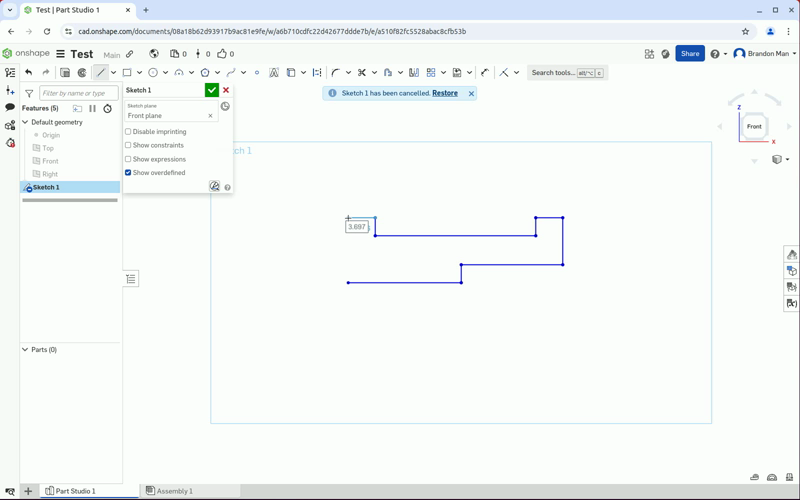
key_up(shift)
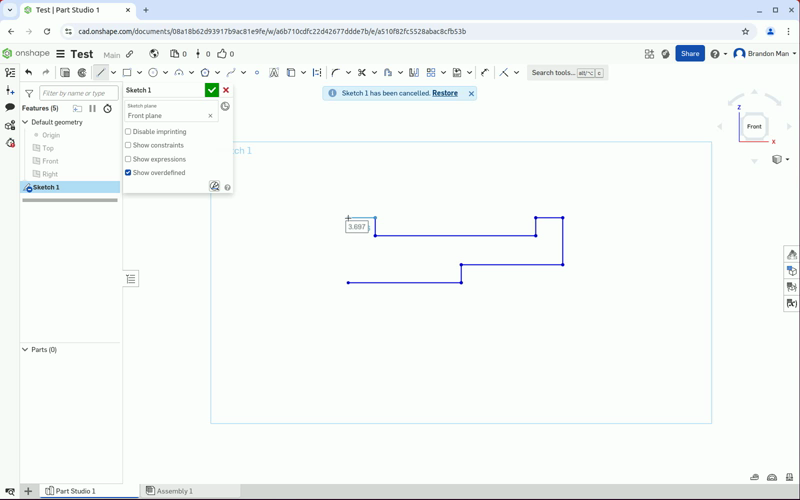
key_down(shift)
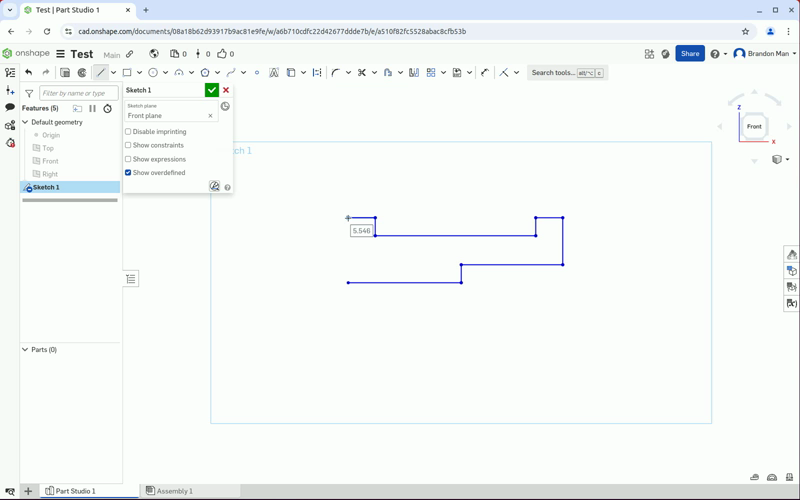
mouse_move(348, 282)
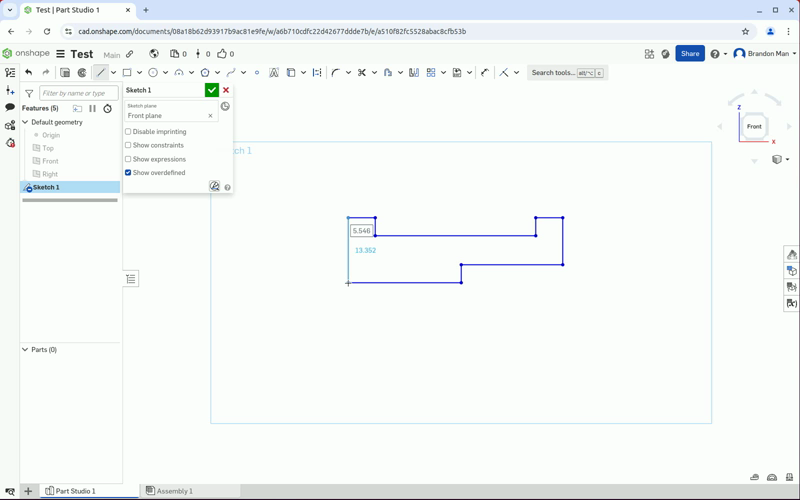
key_up(shift)
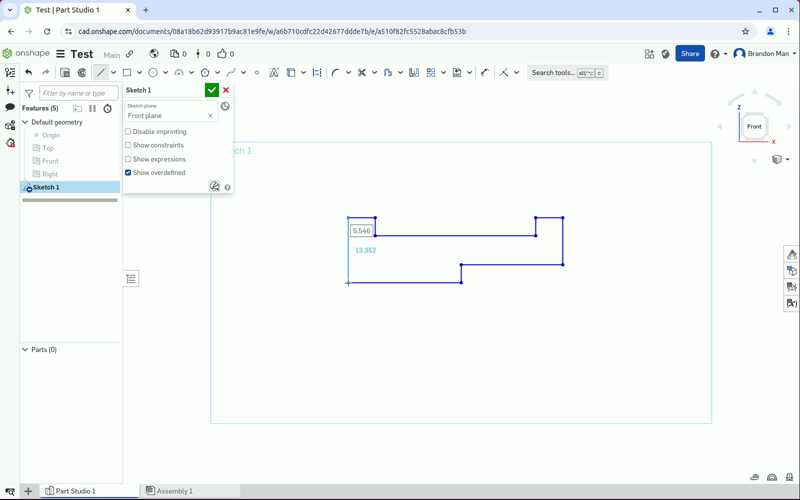
click(348, 282)
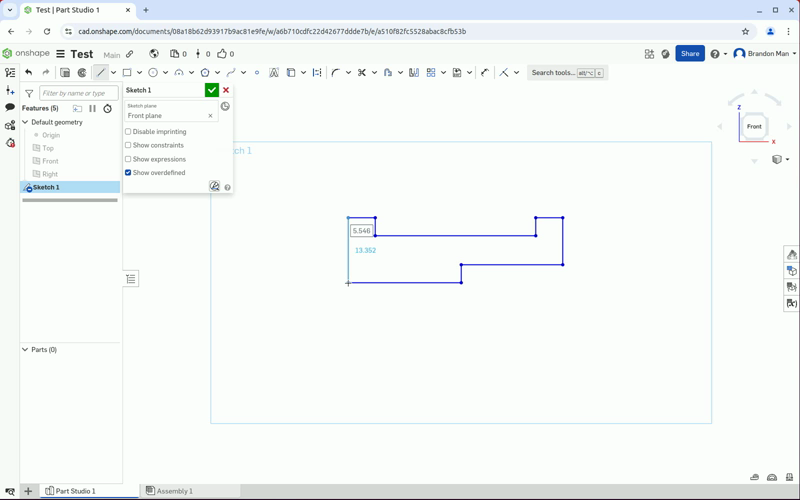
key(esc)
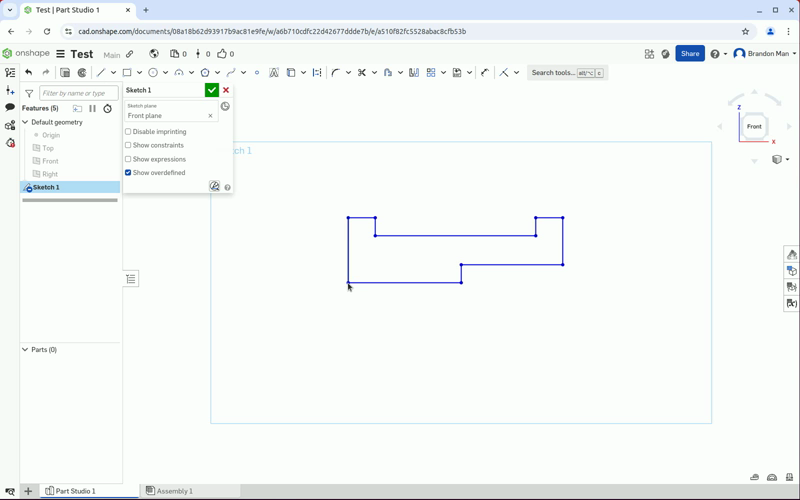
mouse_move(462, 252)
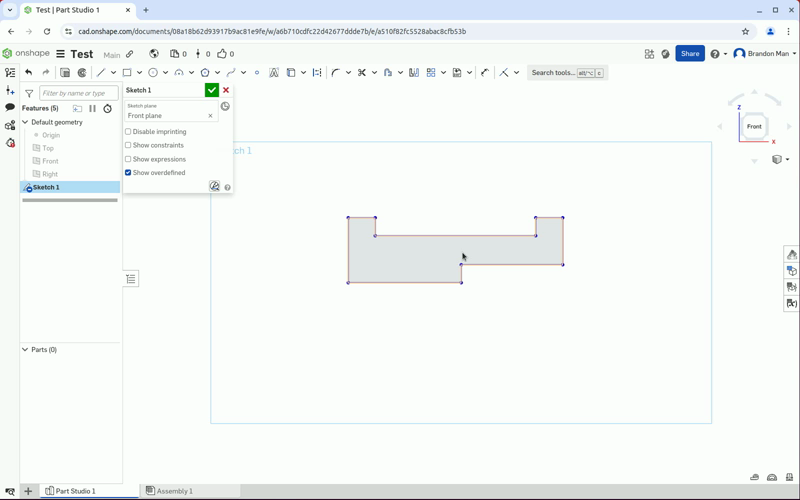
click(462, 252)
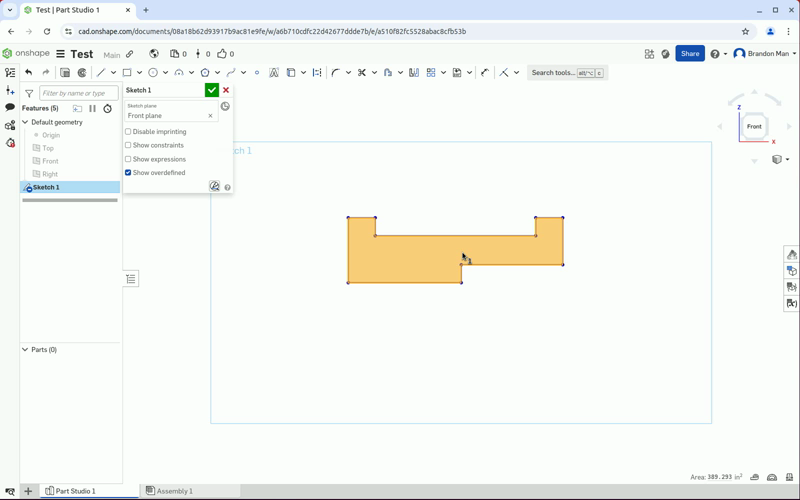
mouse_move(73, 352)
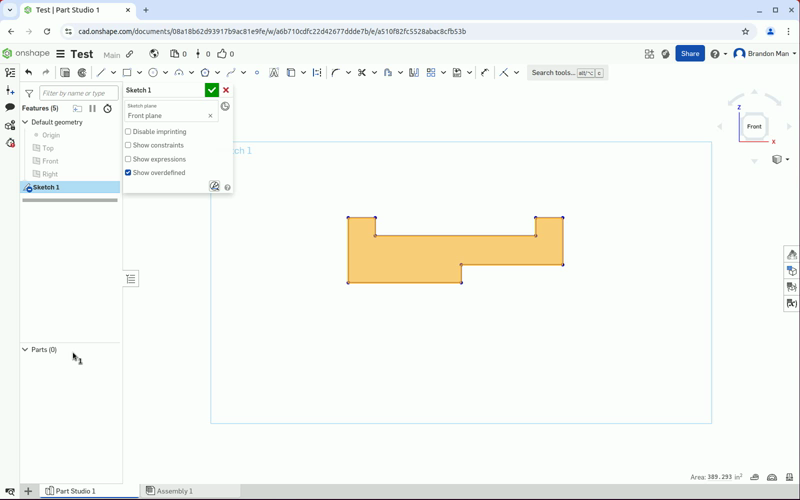
key(shift+y)
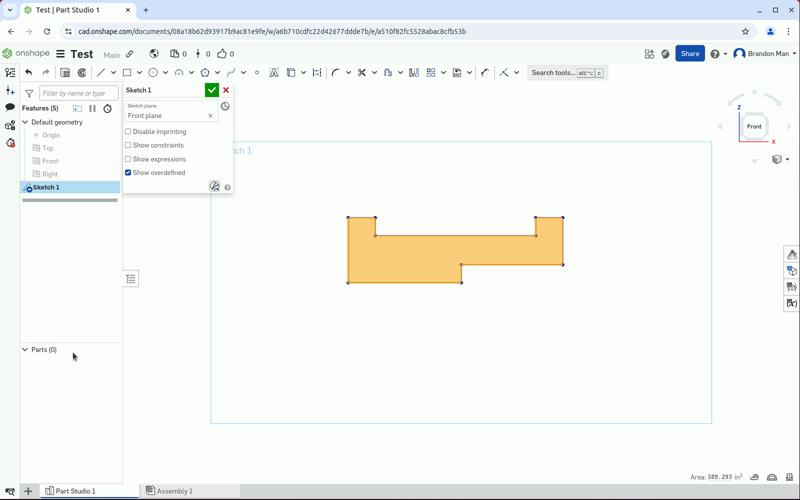
key(shift+e)
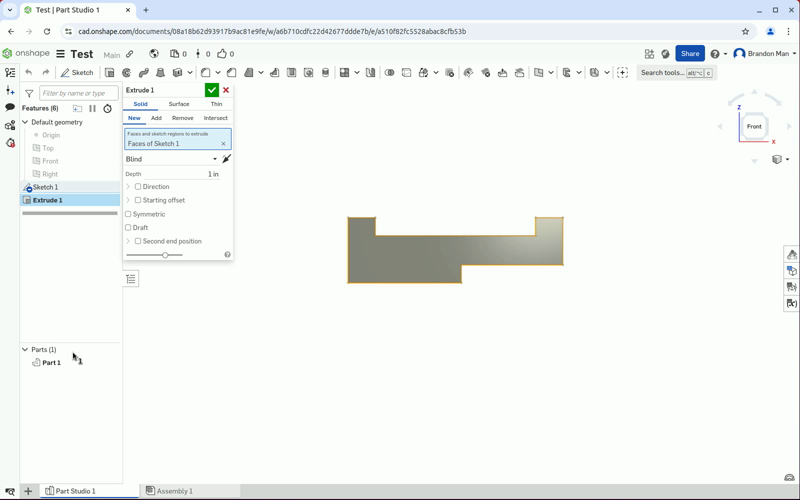
mouse_move(143, 106)
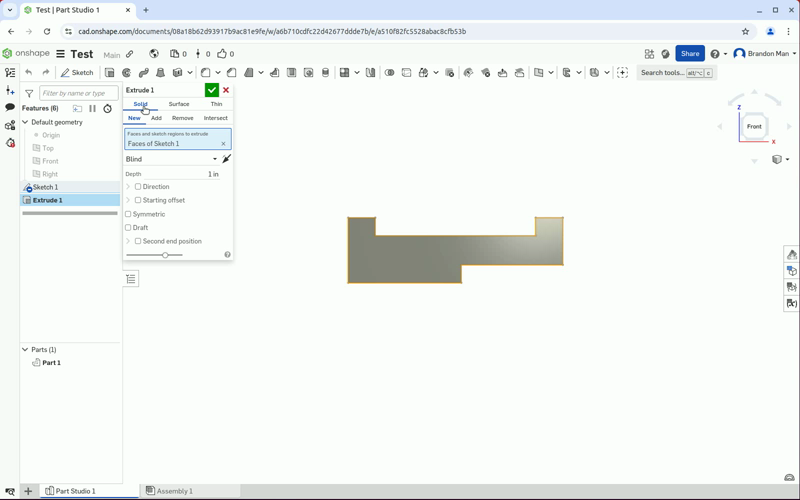
click(143, 106)
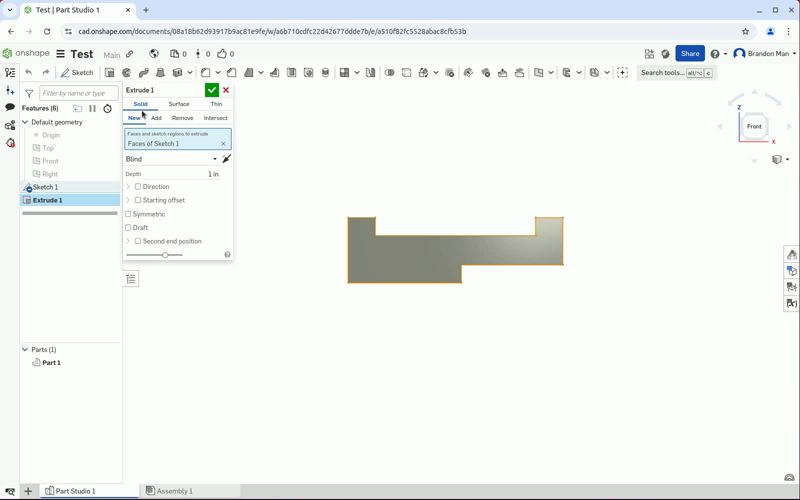
mouse_move(137, 120)
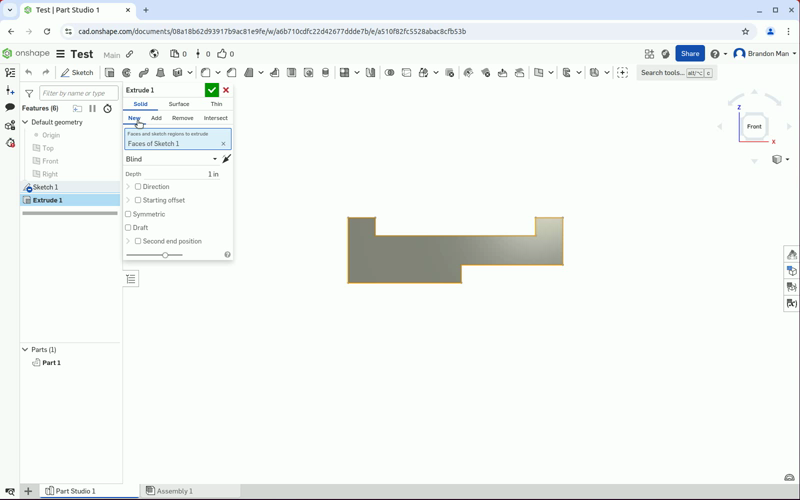
click(137, 120)
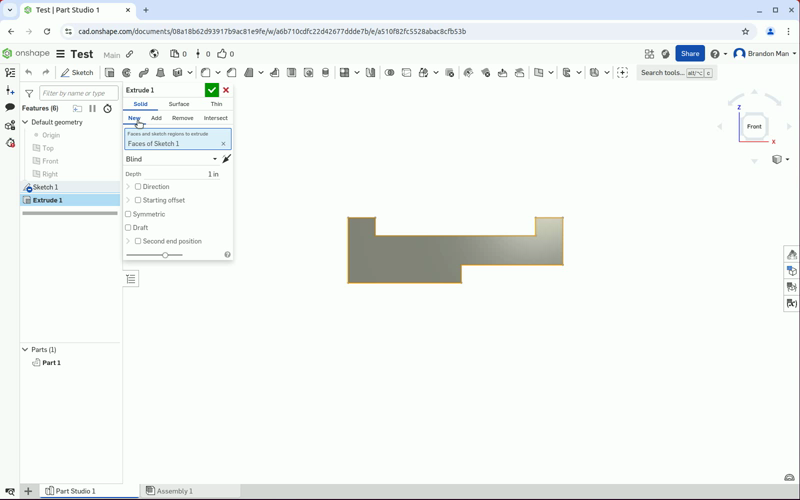
key(tab, 4)
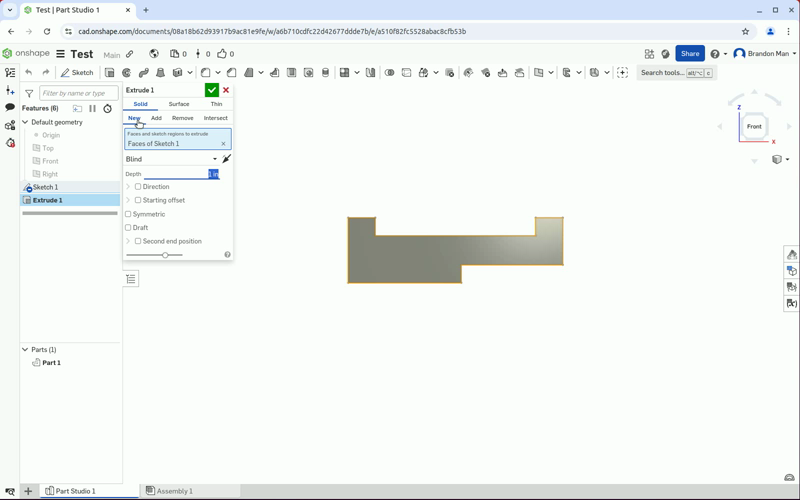
text(23.108)
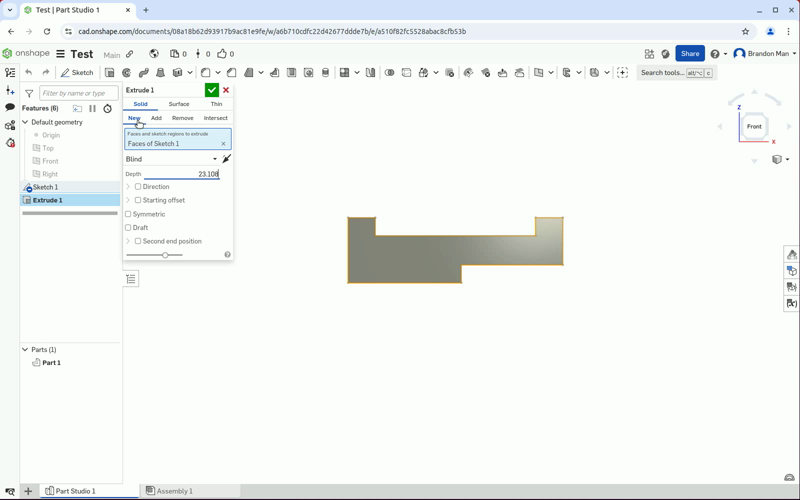
key(enter)
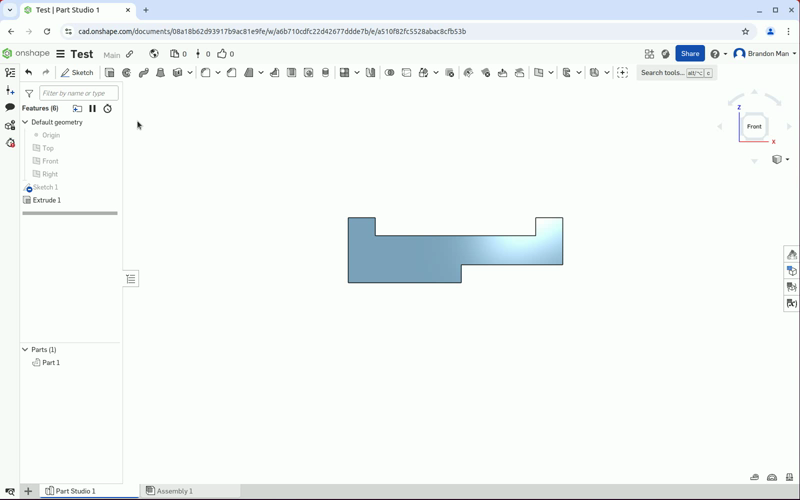
key(shift+h)
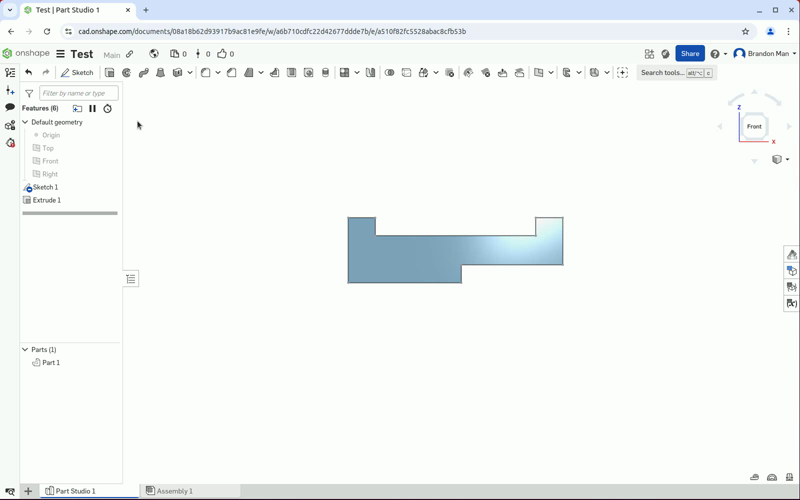
key(shift+h)
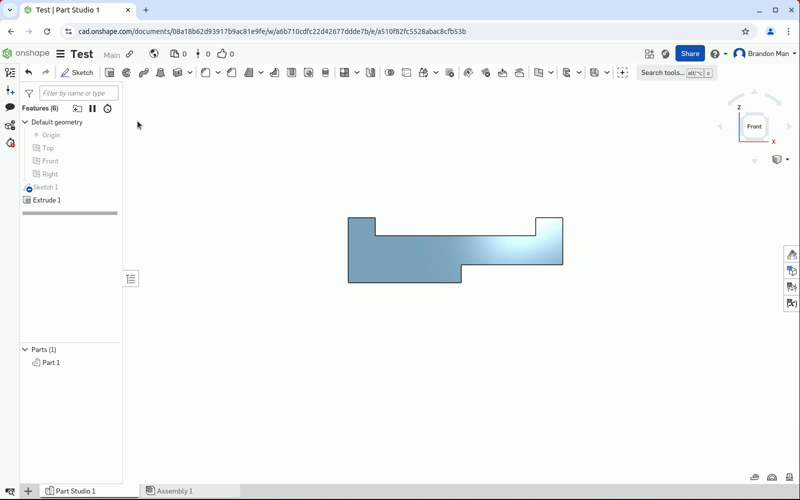
mouse_move(73, 189)
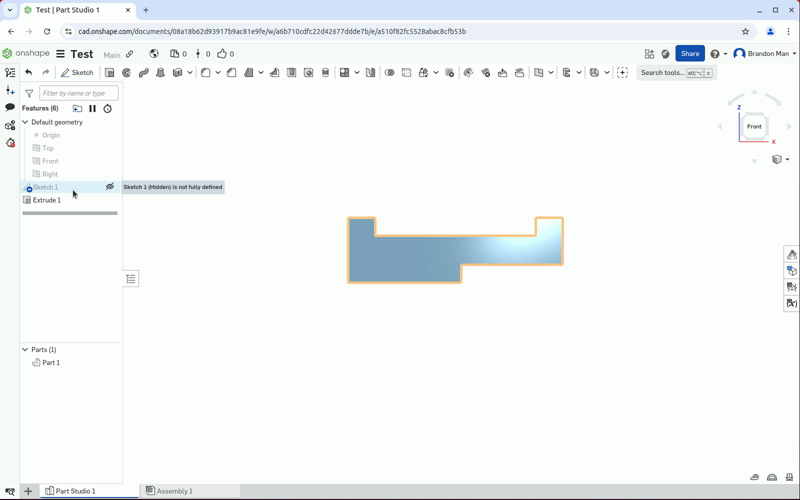
click(73, 189)
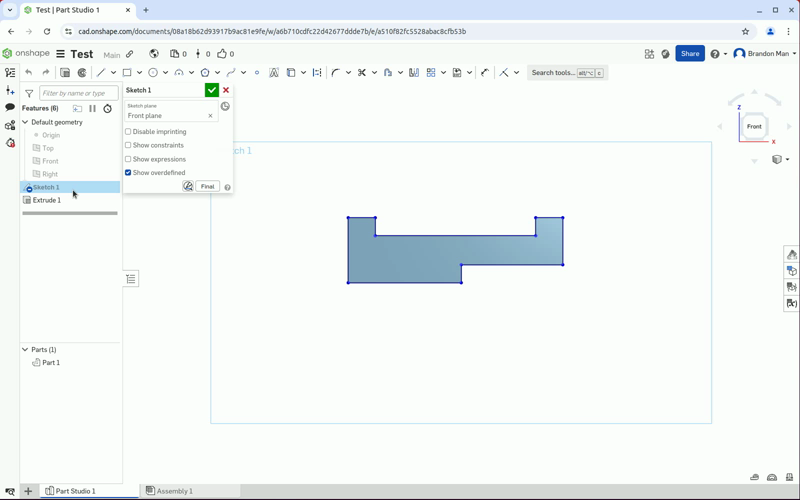
mouse_move(229, 92)
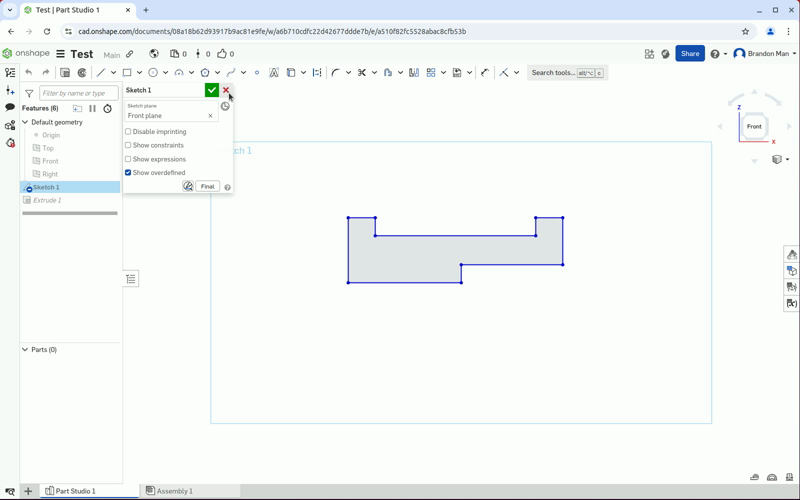
click(229, 92)
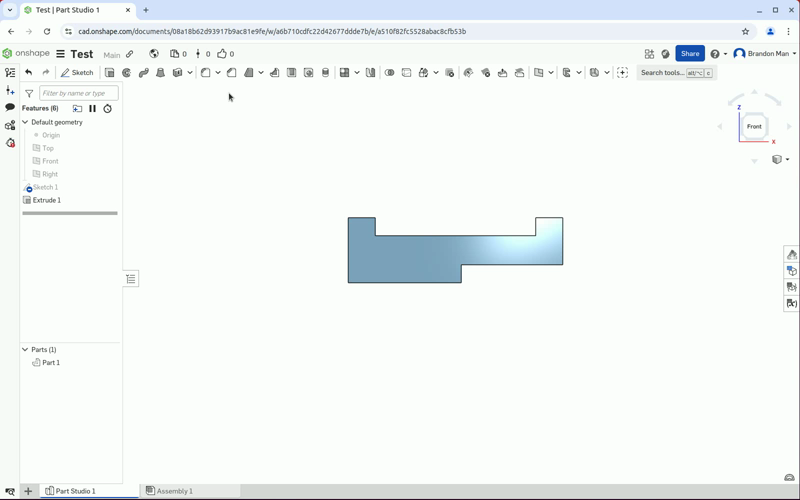
mouse_move(73, 352)
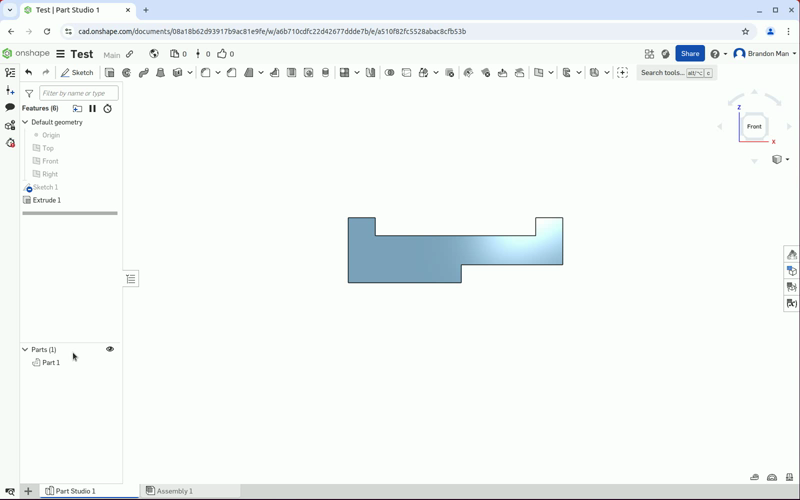
key(y)
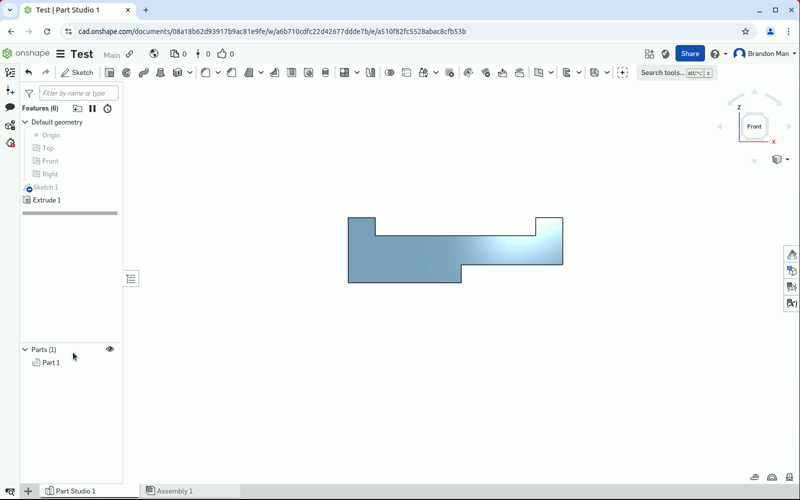
key(shift+p)
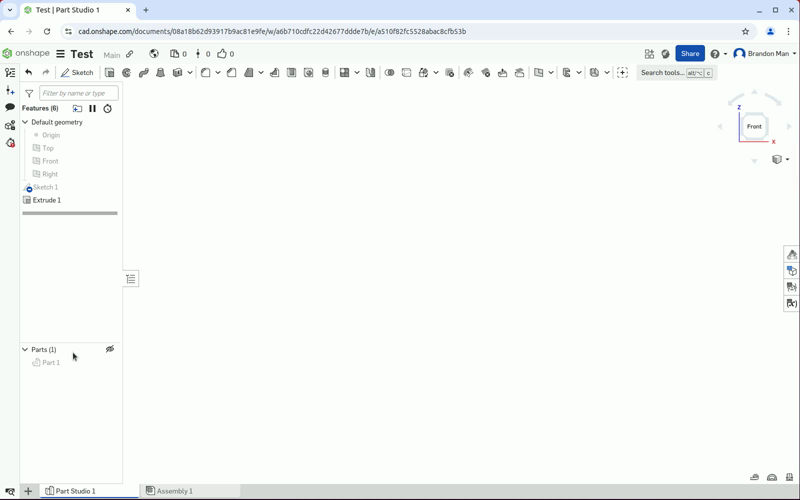
key(space)
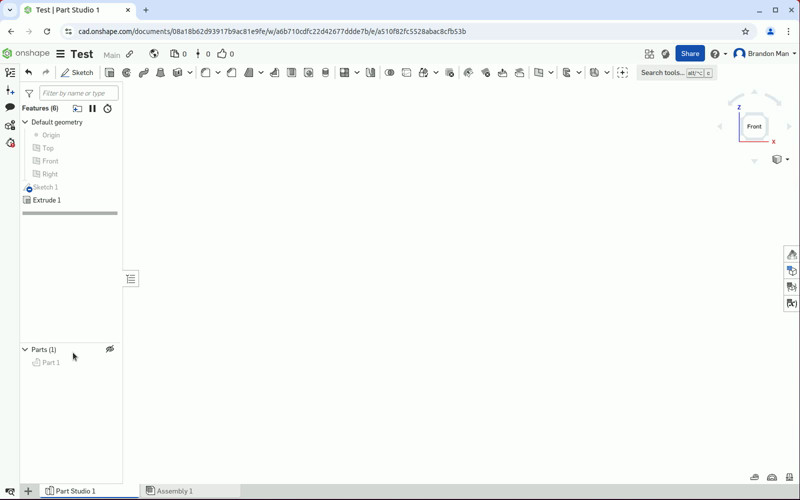
key_down(shift)
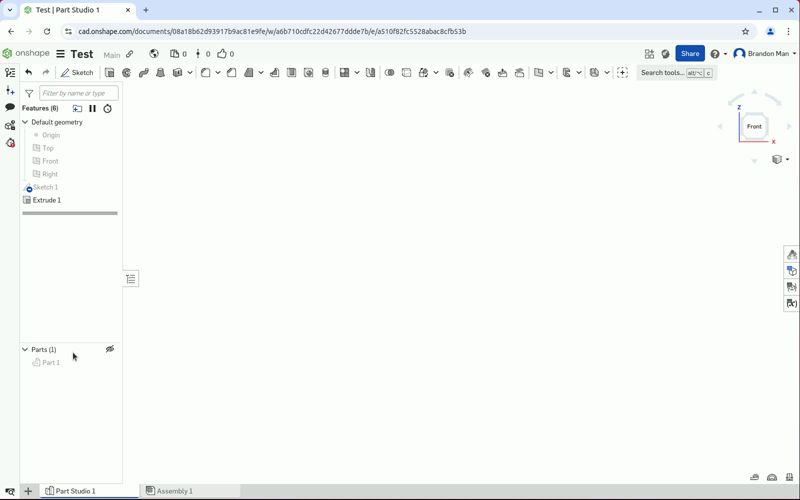
key(down)
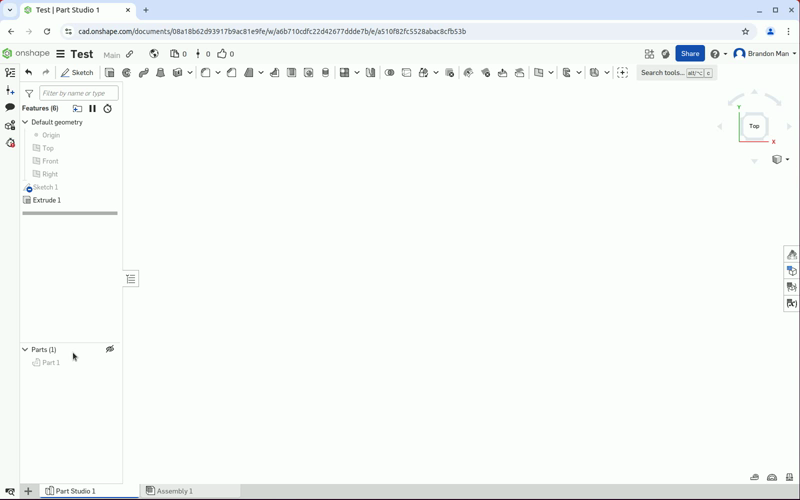
key_up(shift)
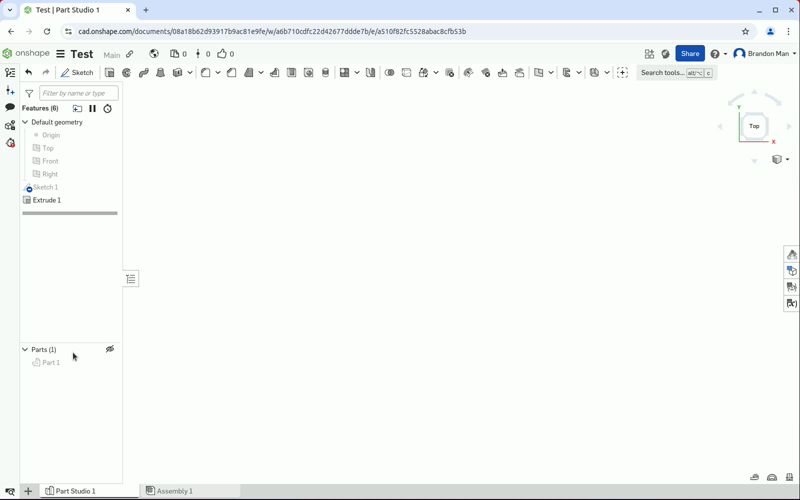
mouse_move(73, 352)
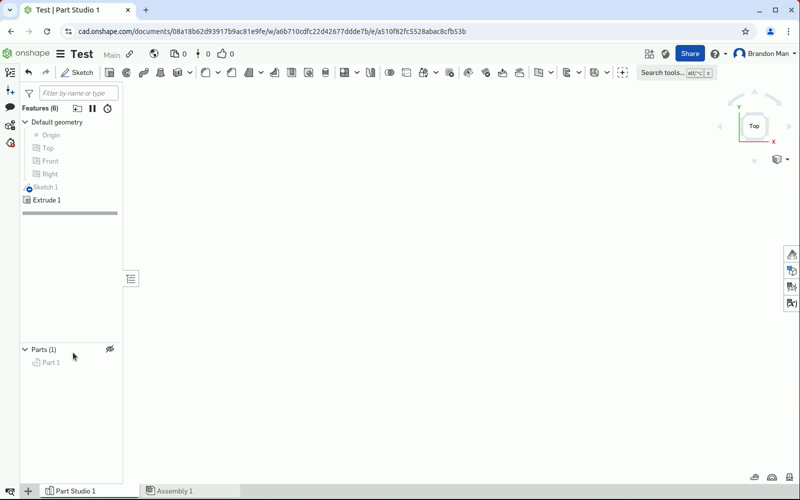
key(shift+y)
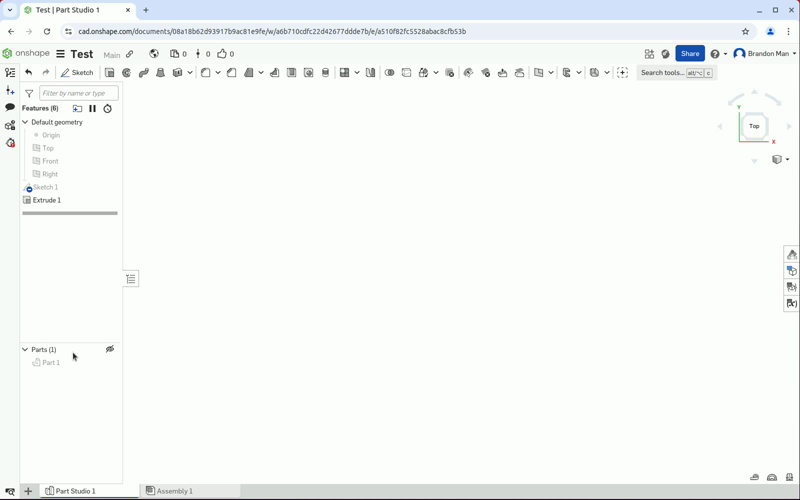
key(shift+s)
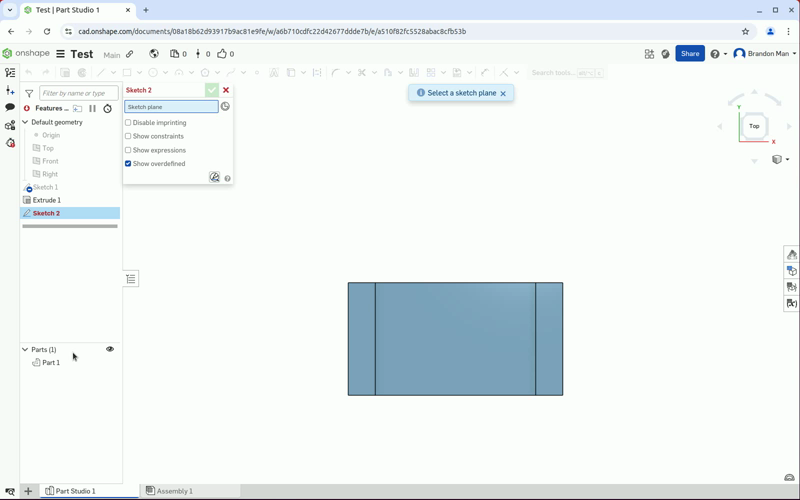
mouse_move(73, 150)
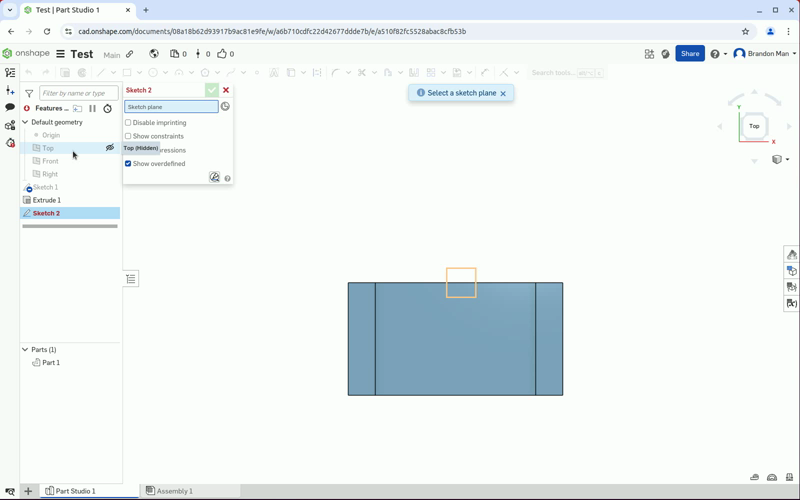
click(73, 150)
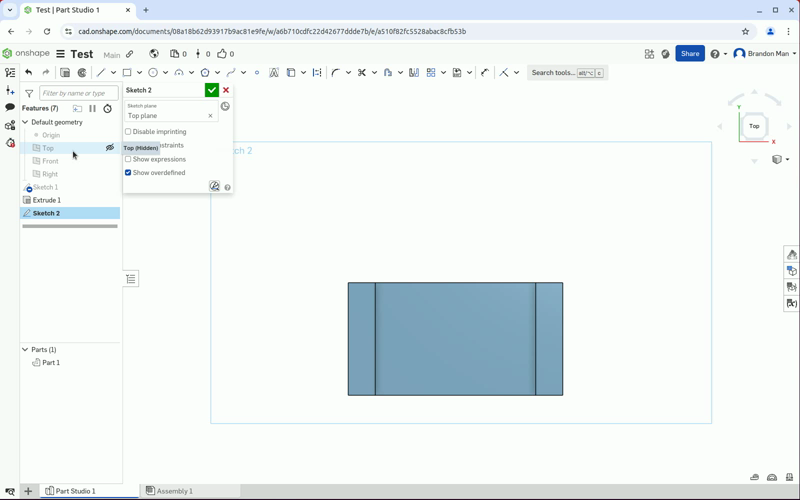
mouse_move(73, 352)
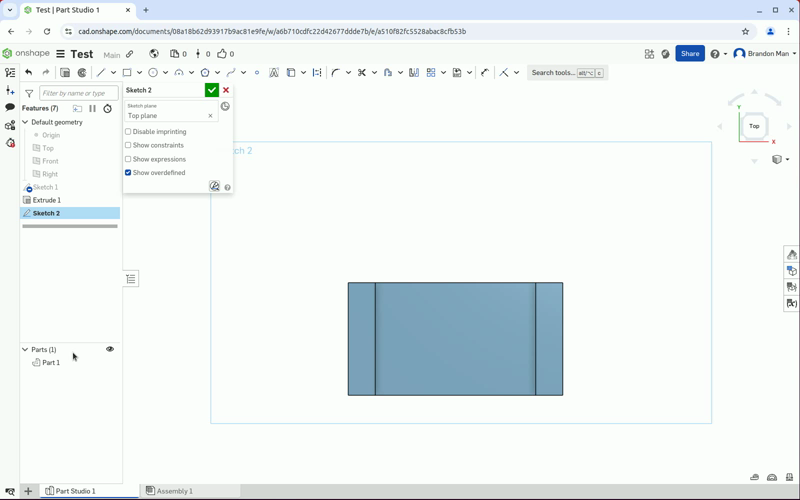
key(y)
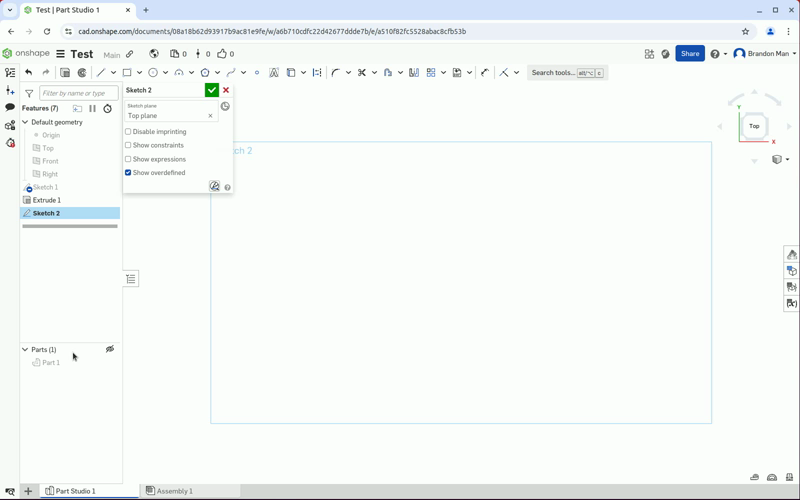
key(c)
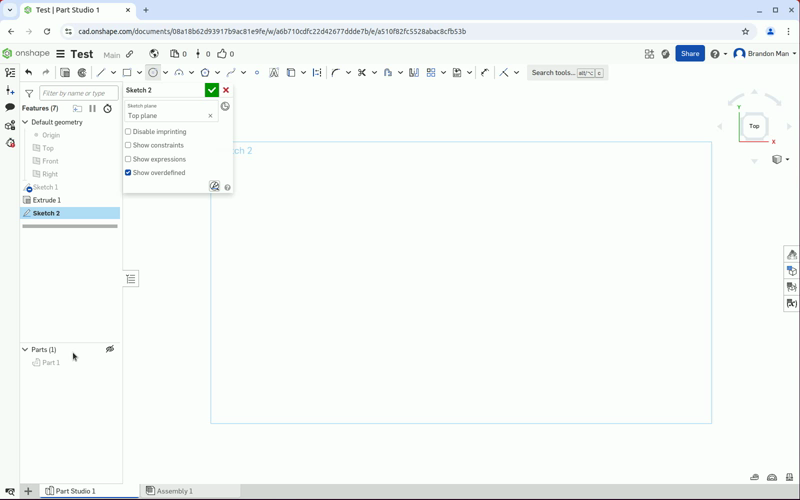
key_down(shift)
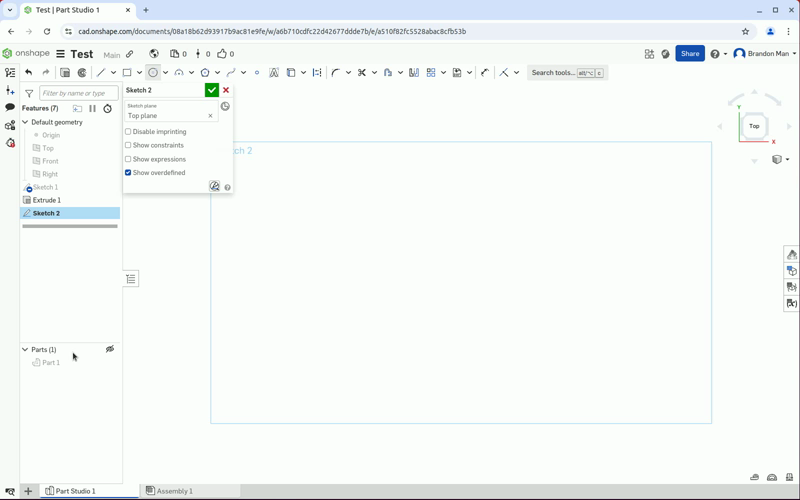
mouse_move(412, 336)
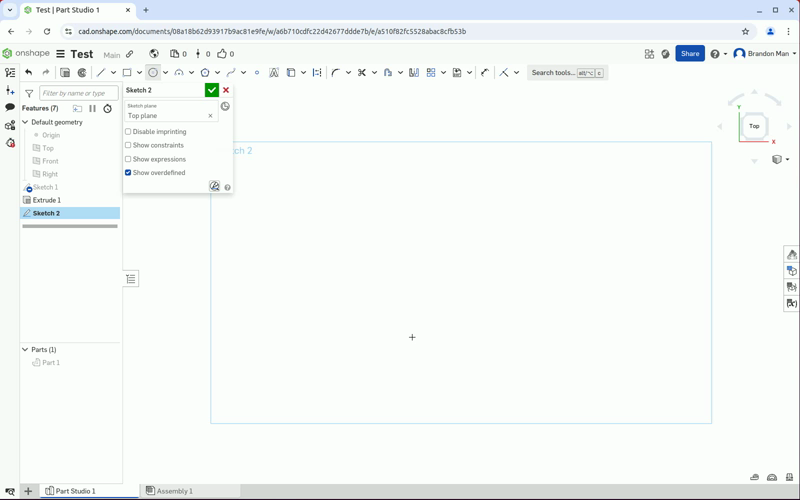
click(412, 336)
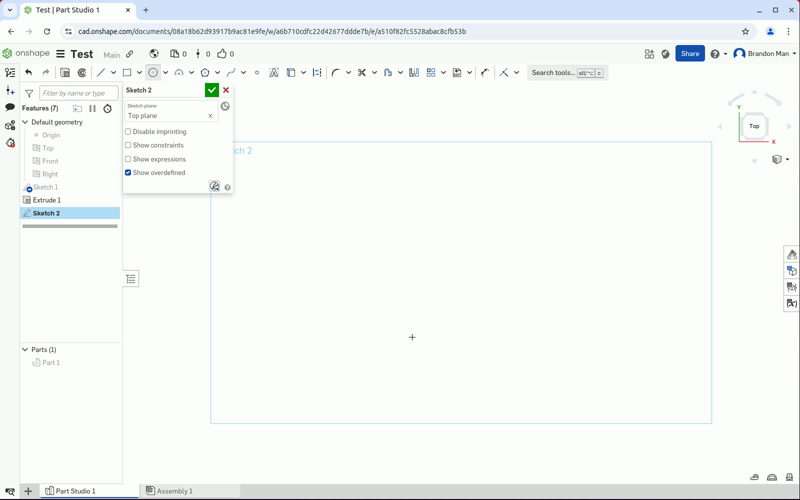
key_up(shift)
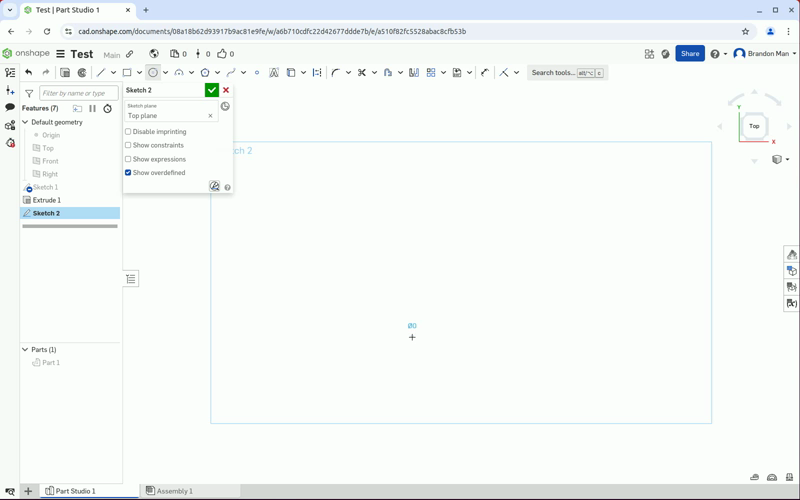
mouse_move(431, 336)
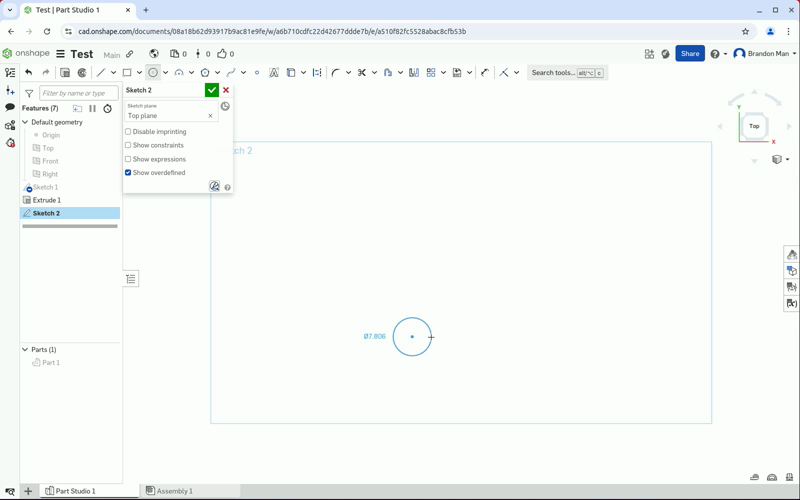
click(431, 336)
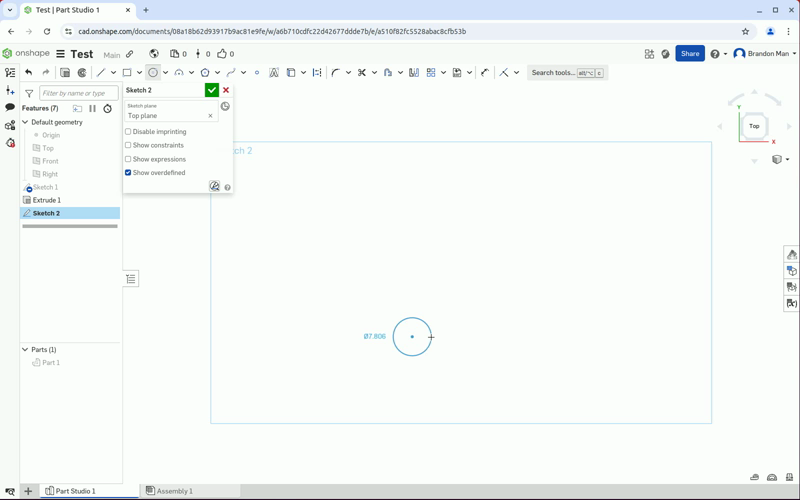
key(esc)
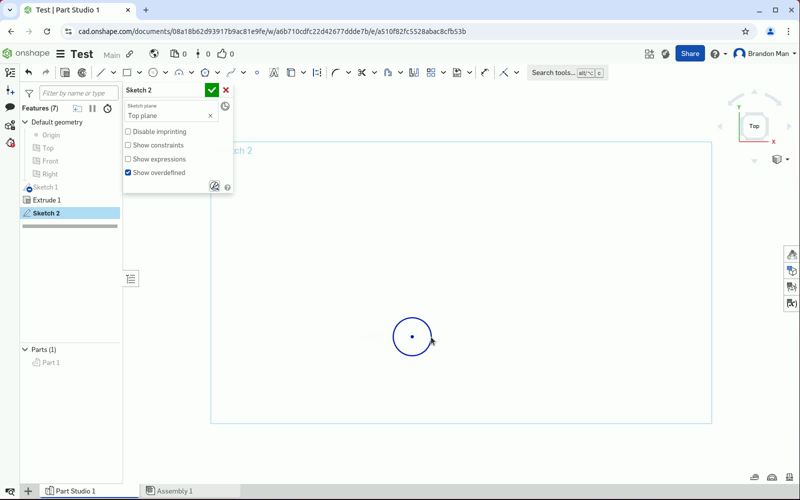
mouse_move(412, 349)
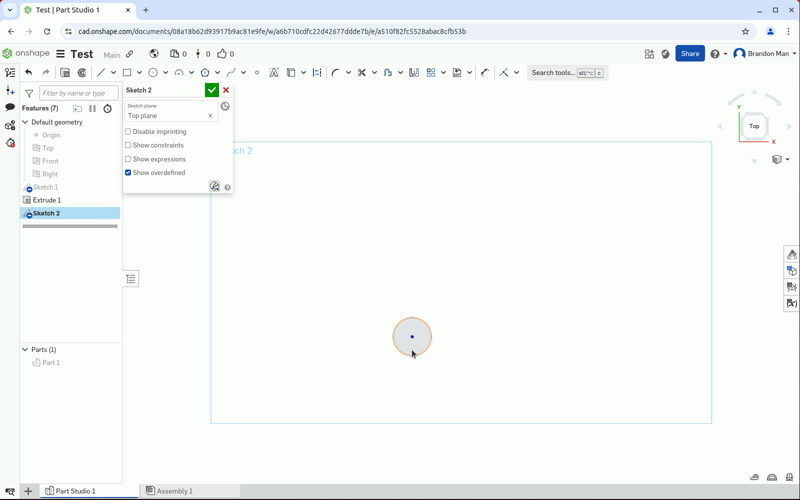
scroll(6)
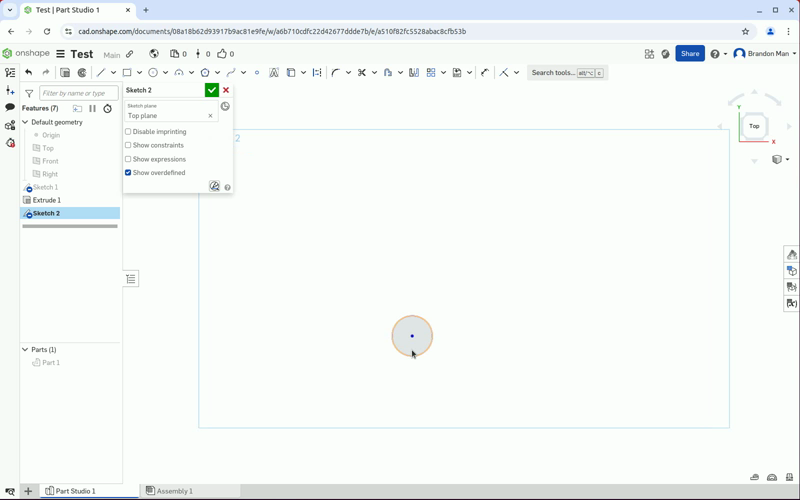
scroll(6)
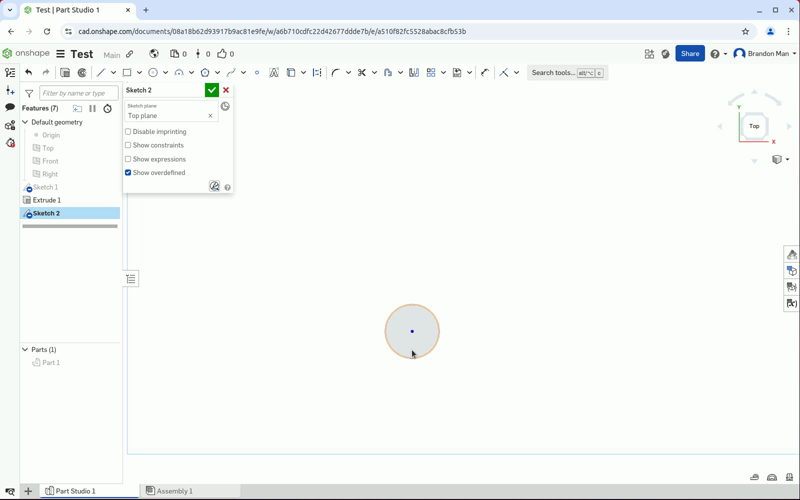
scroll(6)
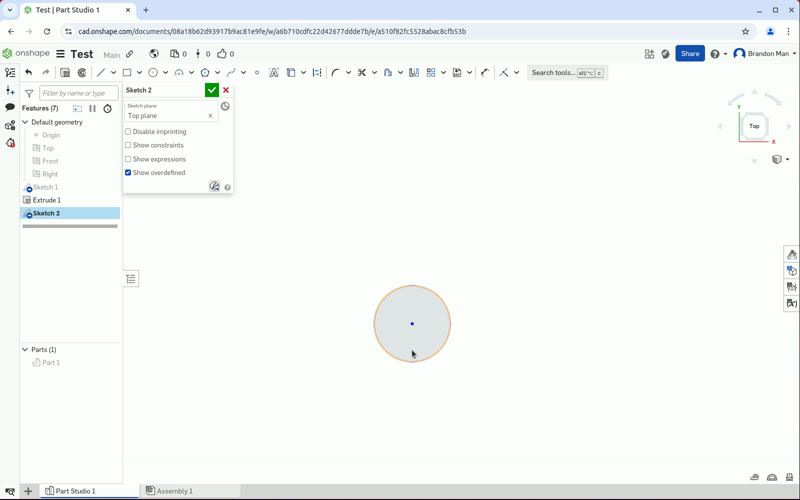
scroll(6)
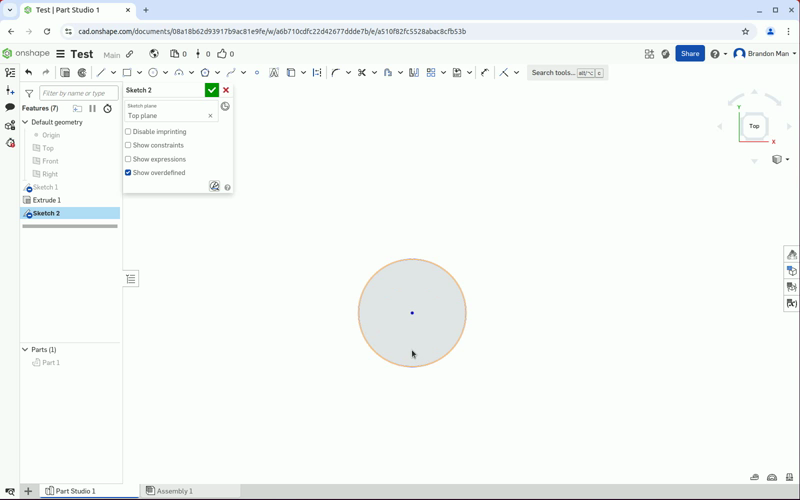
scroll(6)
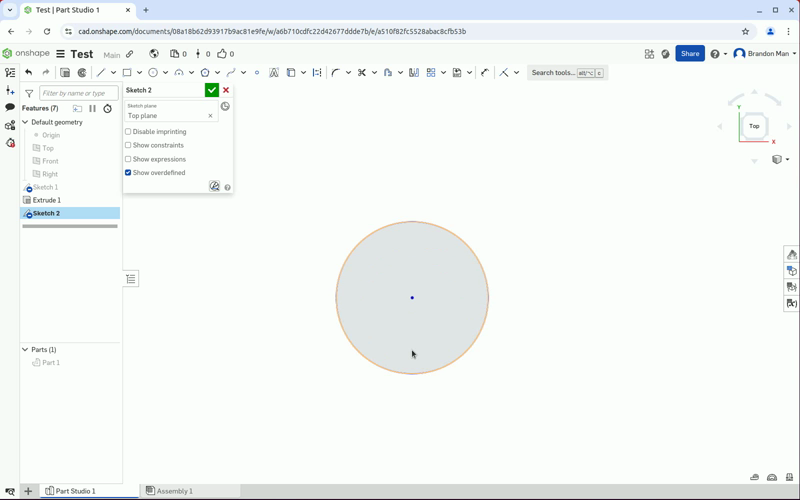
scroll(6)
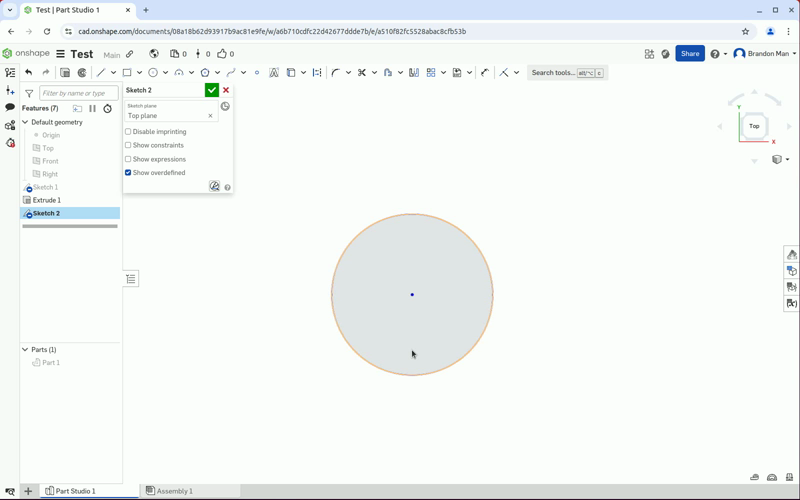
scroll(6)
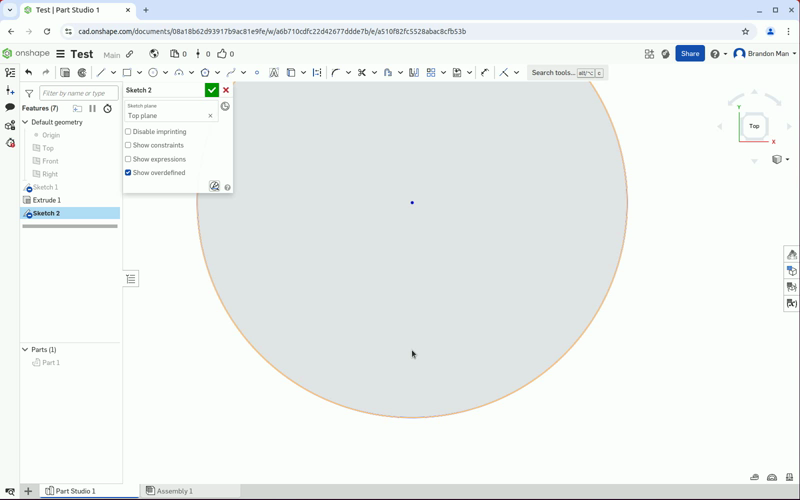
click(412, 349)
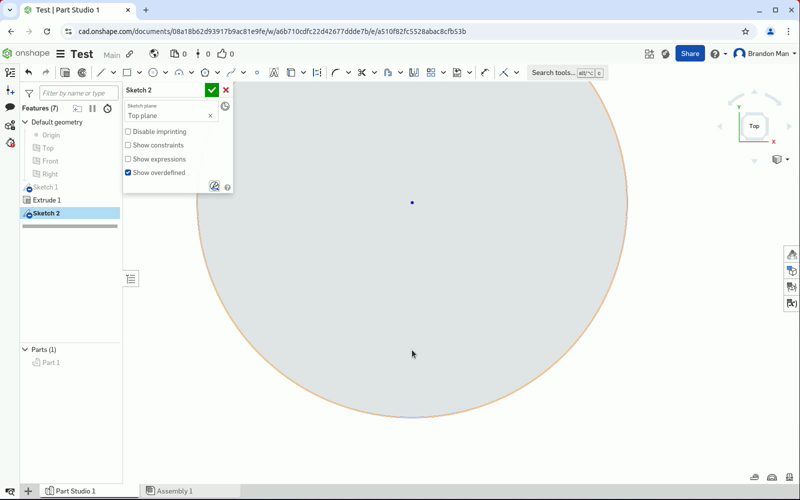
scroll(-6)
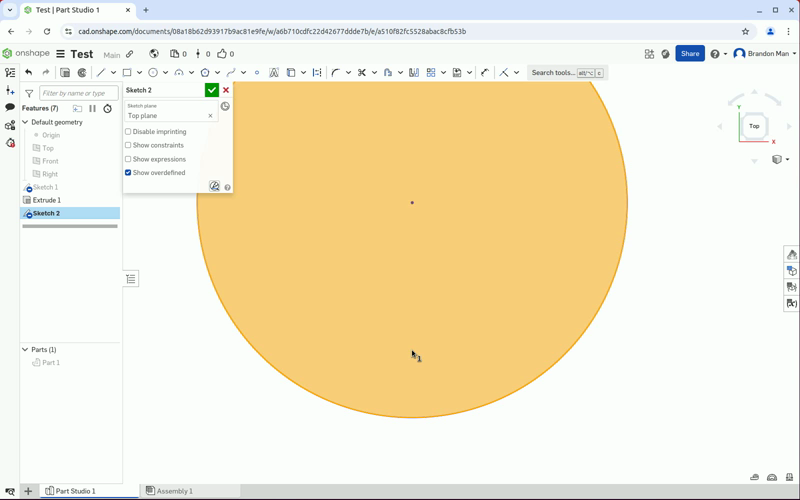
scroll(-6)
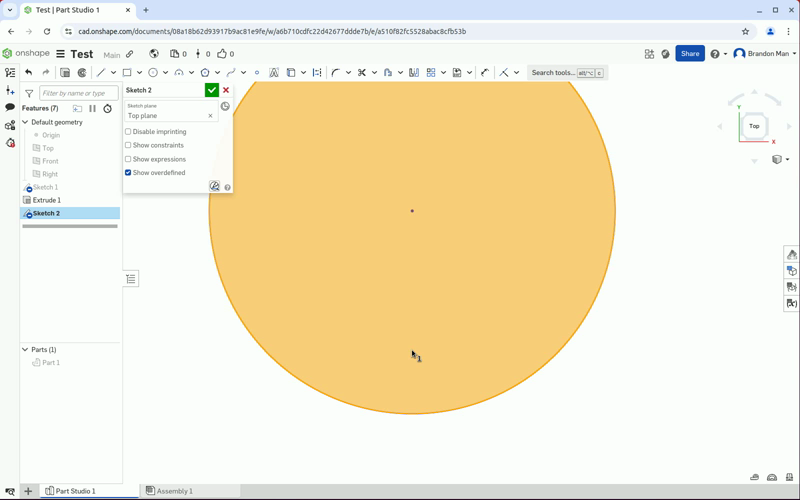
scroll(-6)
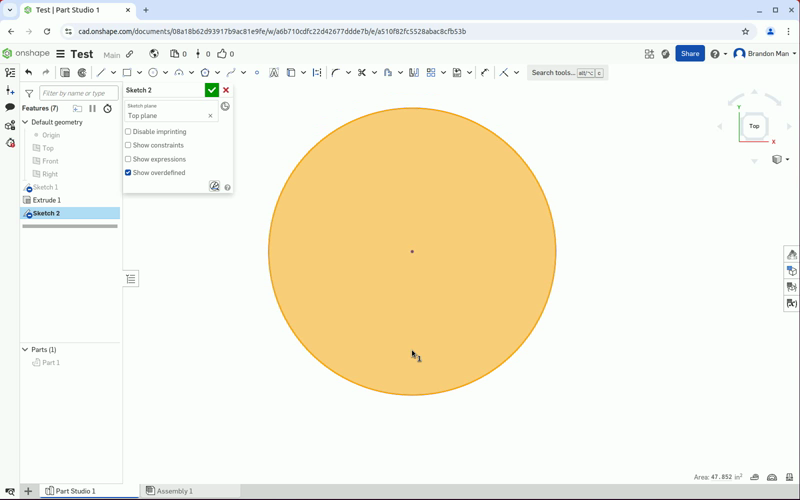
scroll(-6)
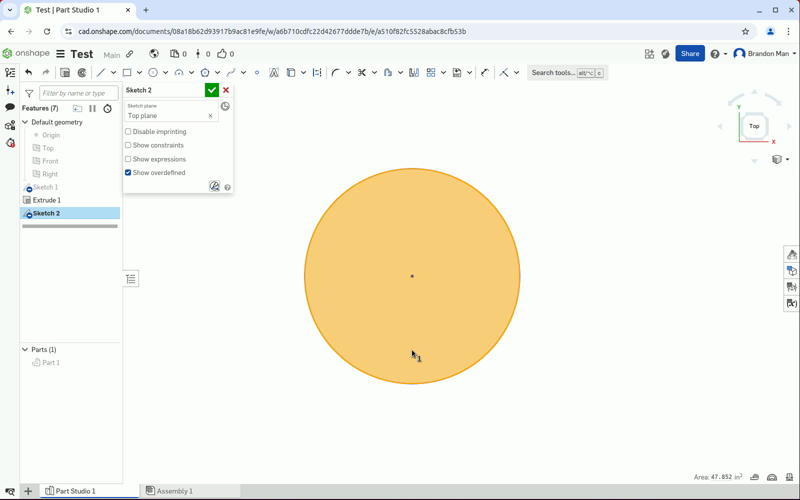
scroll(-6)
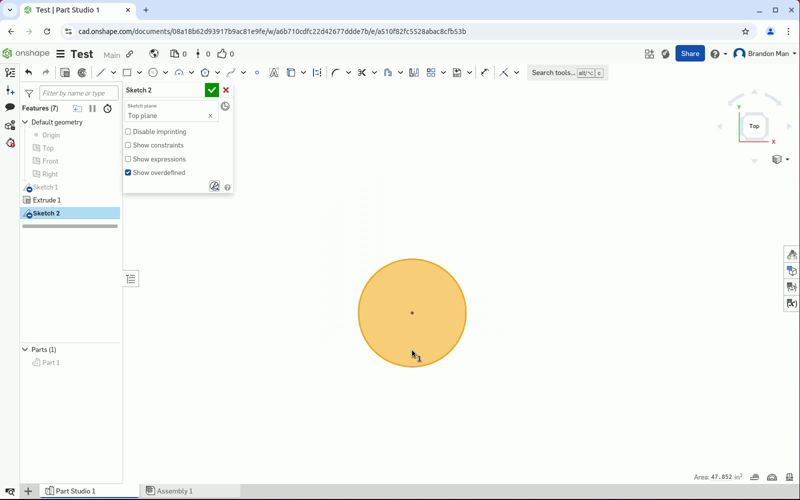
scroll(-6)
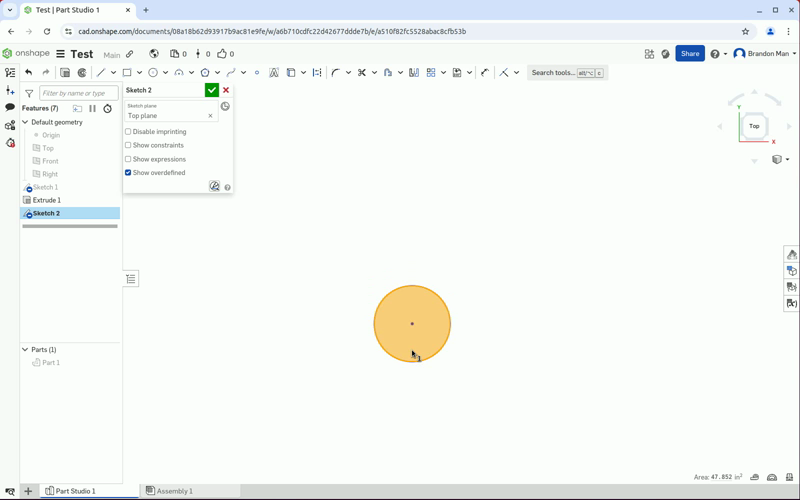
scroll(-6)
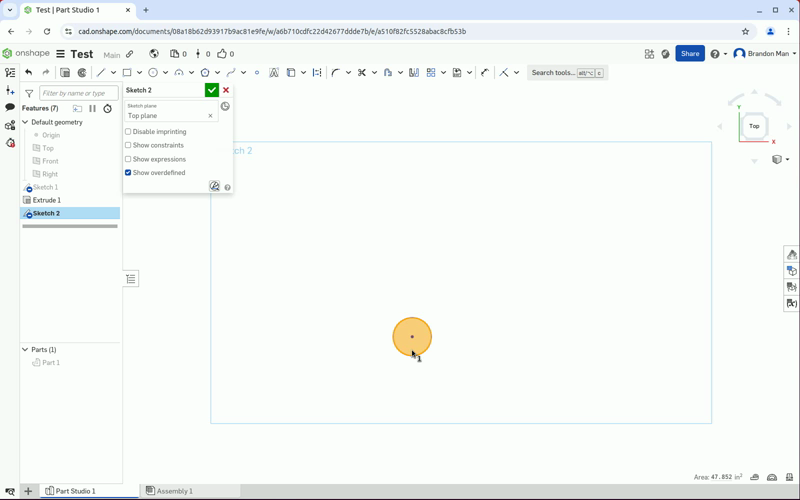
mouse_move(73, 352)
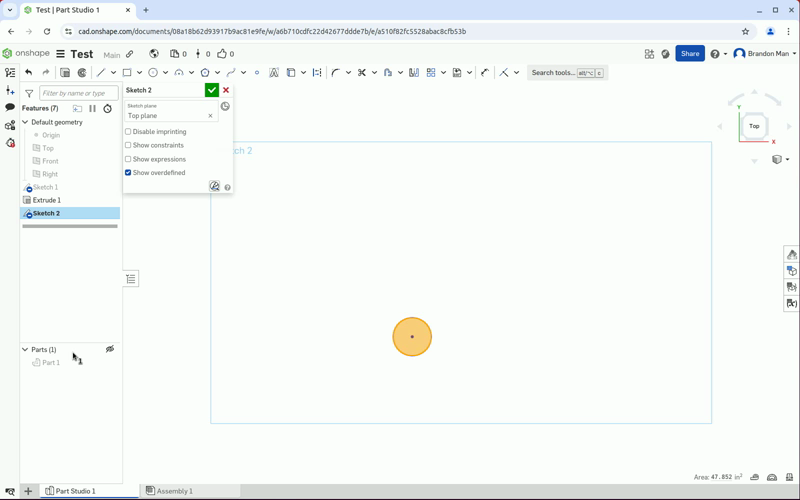
key(shift+y)
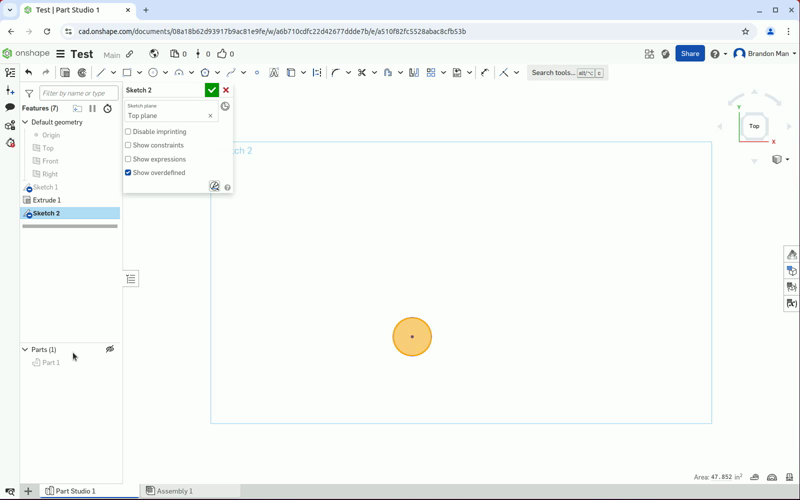
key(shift+e)
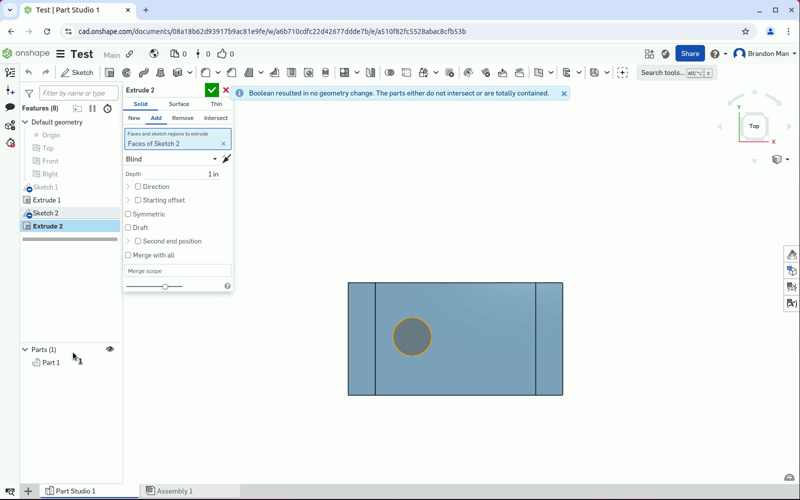
mouse_move(143, 106)
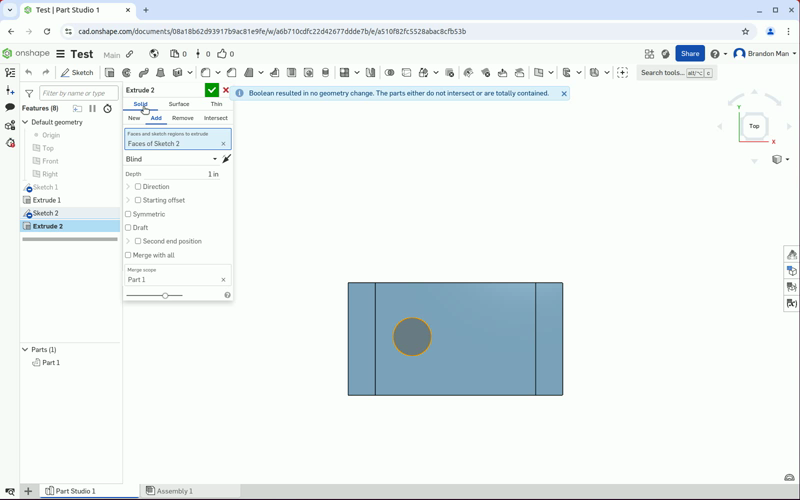
click(143, 106)
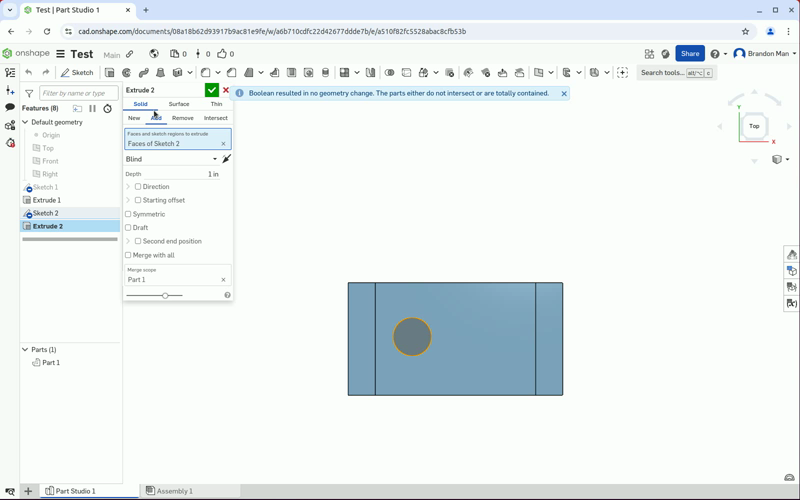
mouse_move(186, 120)
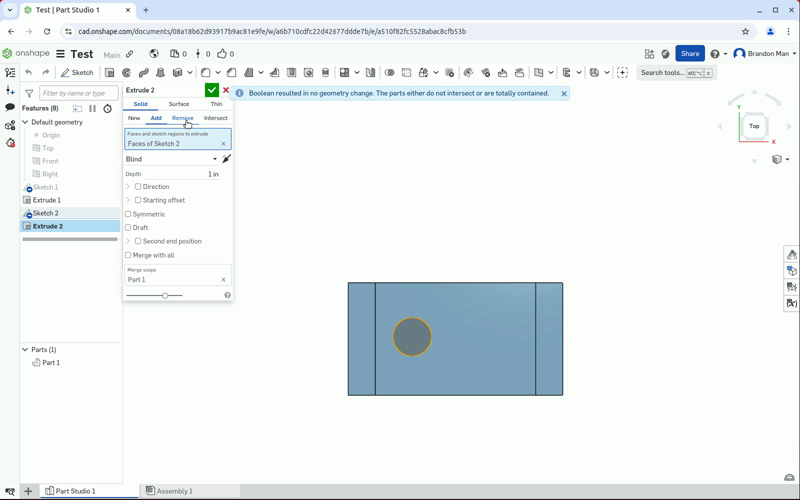
click(186, 120)
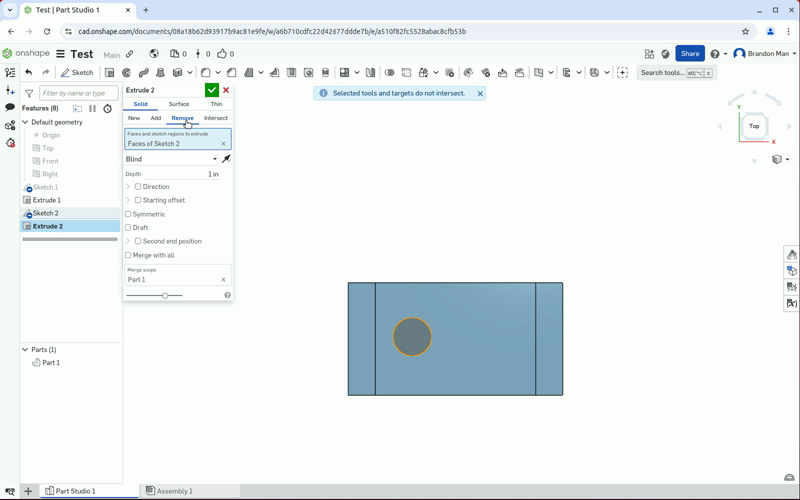
key(tab, 4)
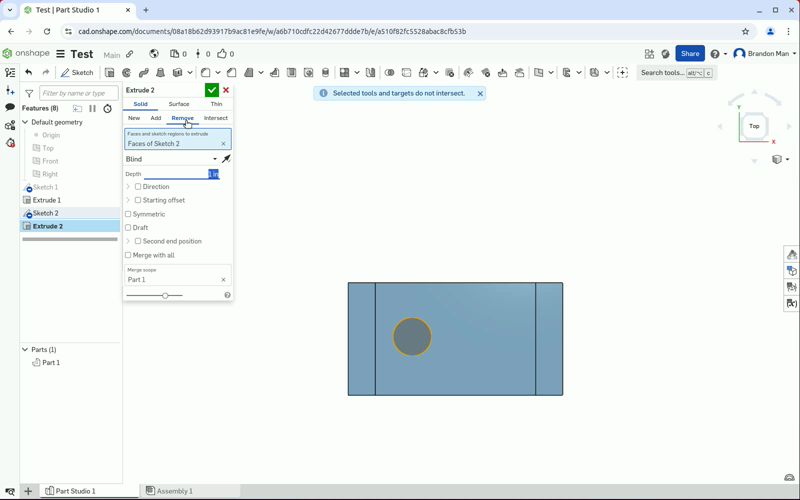
text(-13.48)
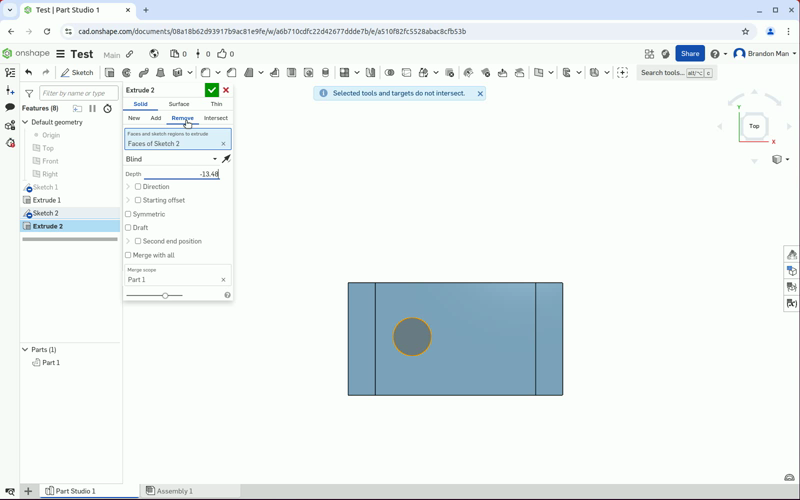
key(tab, 6)
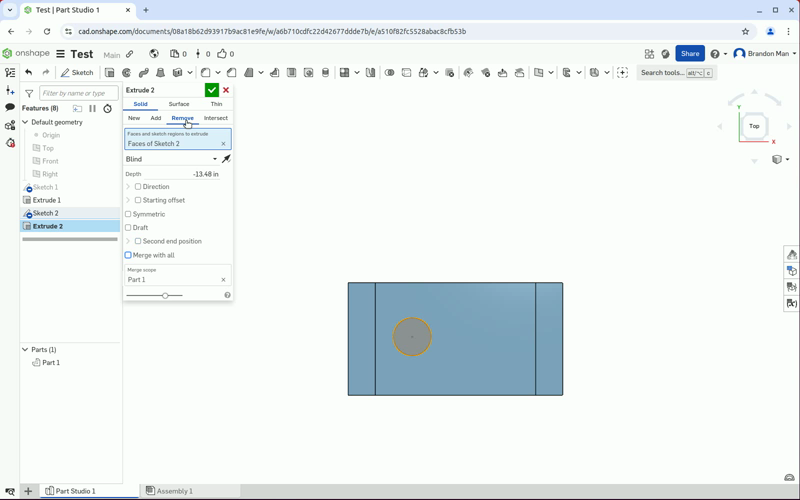
key(space)
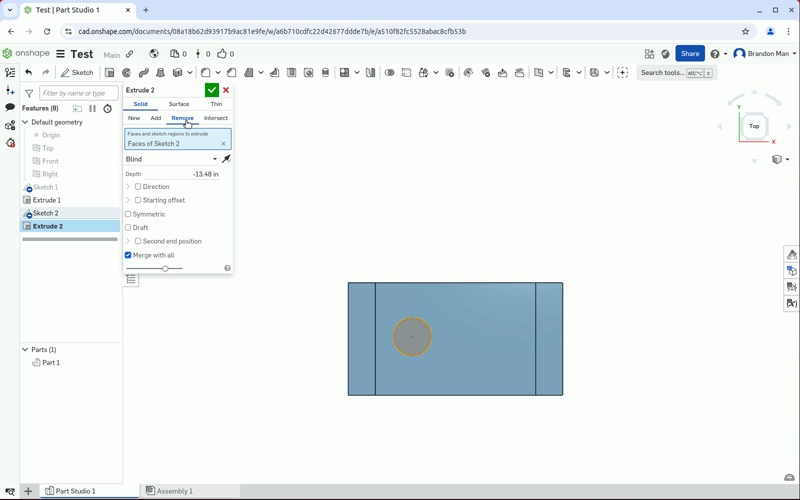
key(enter)
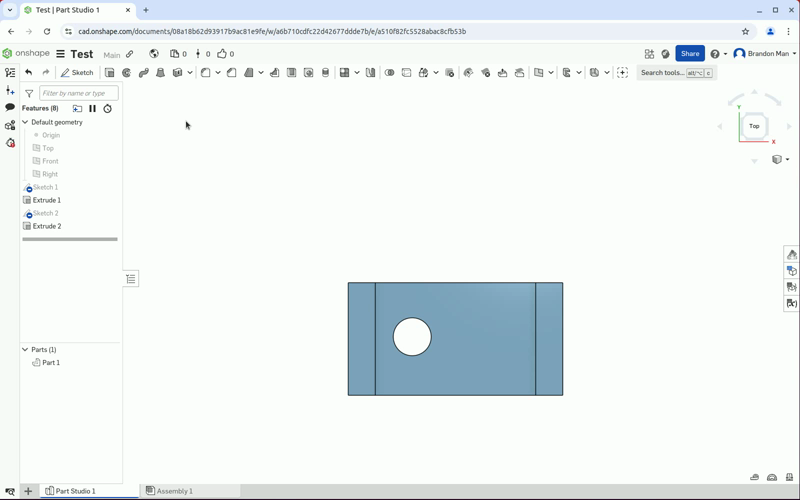
key(shift+h)
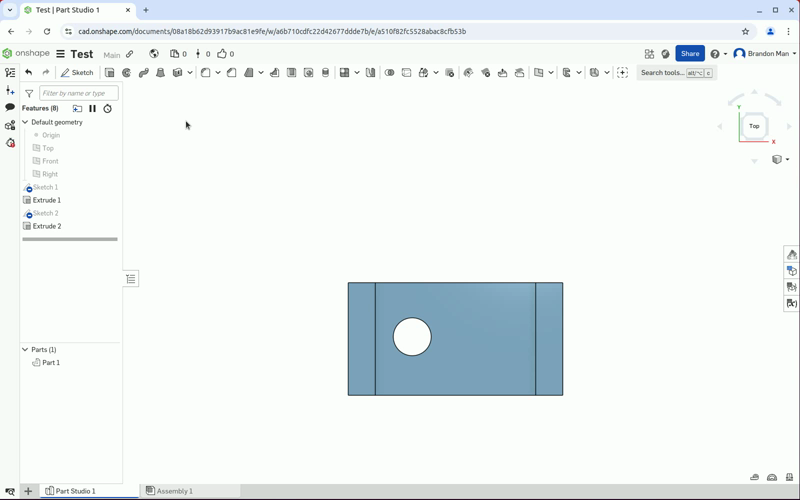
key(shift+h)
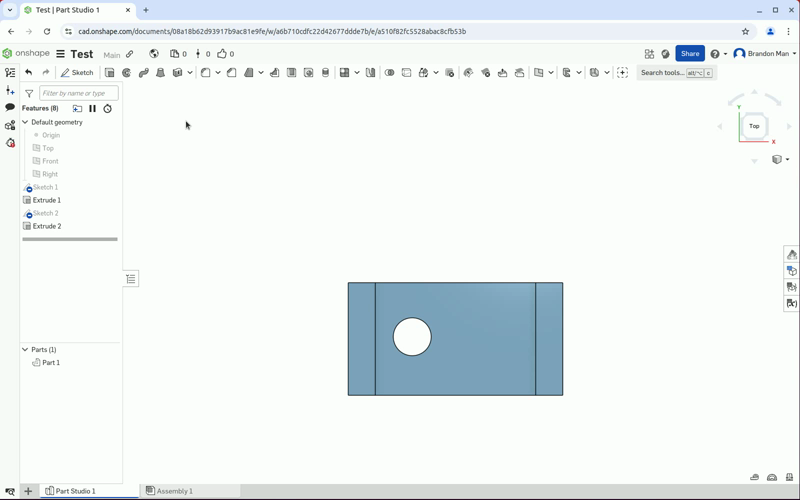
mouse_move(73, 189)
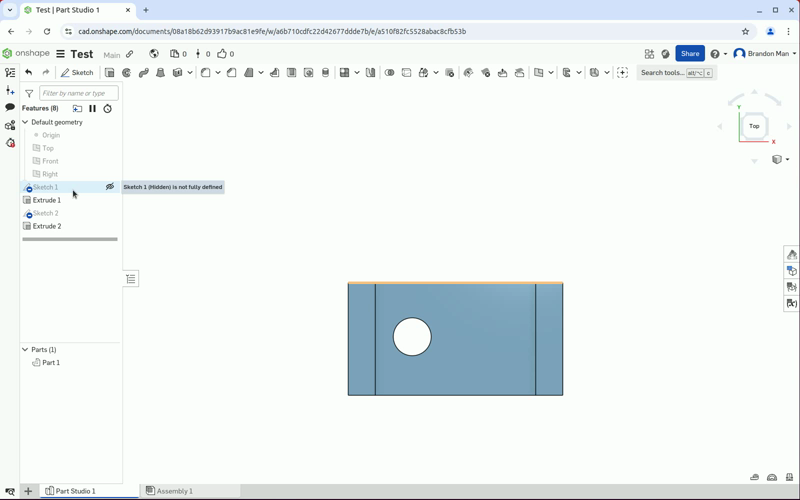
click(73, 189)
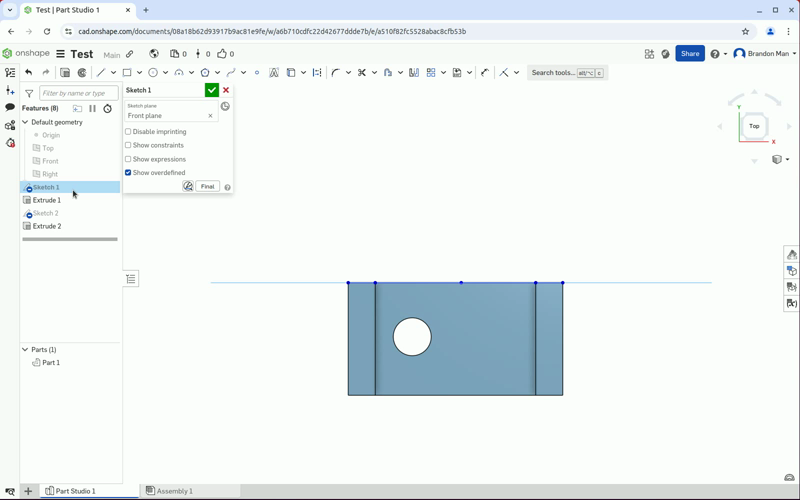
mouse_move(229, 92)
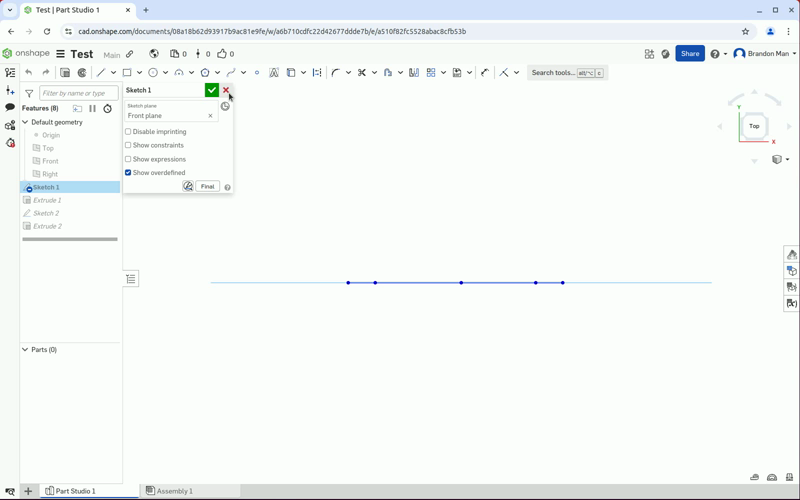
click(229, 92)
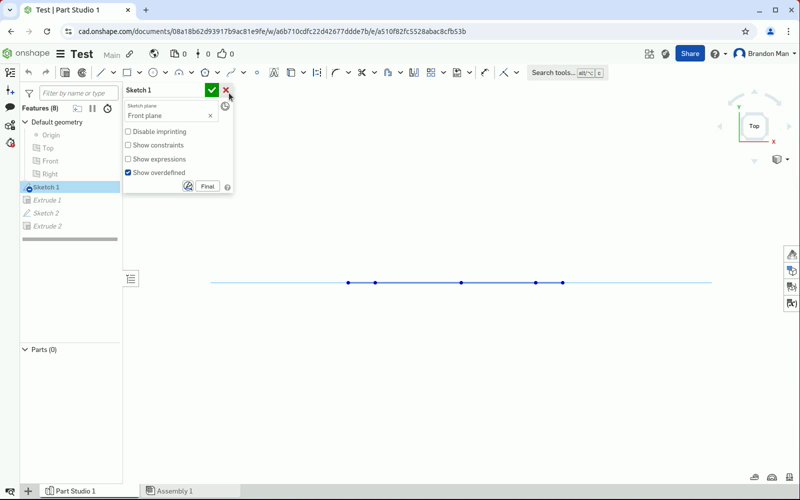
key(shift+s)
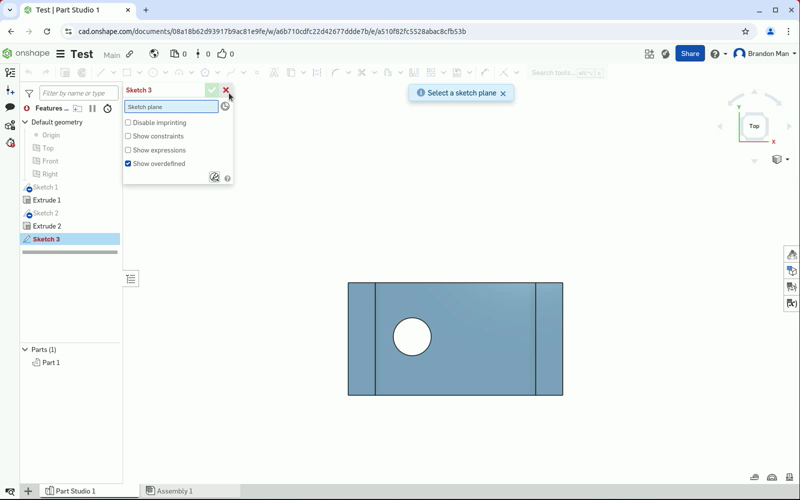
mouse_move(73, 150)
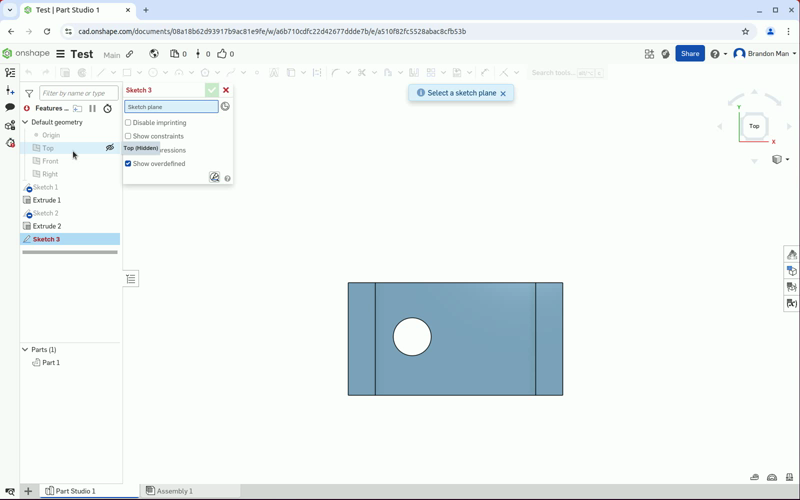
click(73, 150)
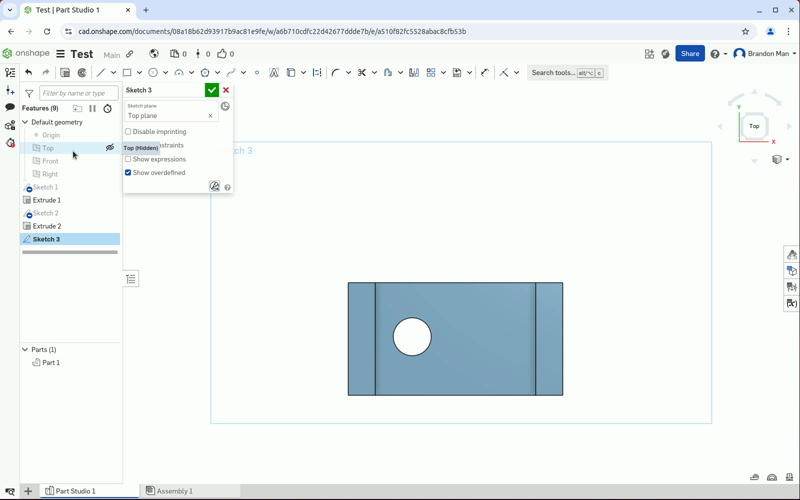
mouse_move(73, 352)
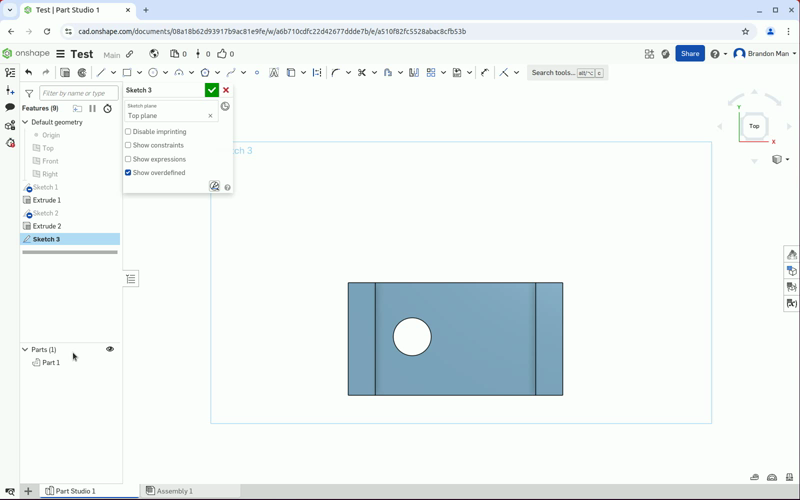
key(y)
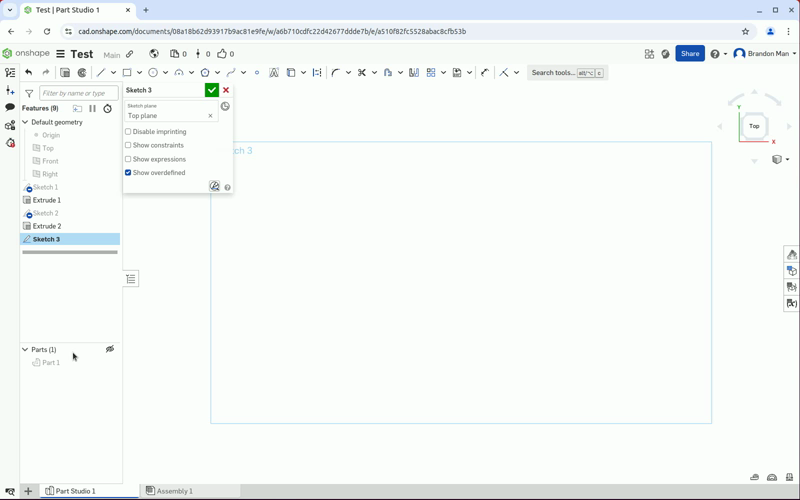
key(c)
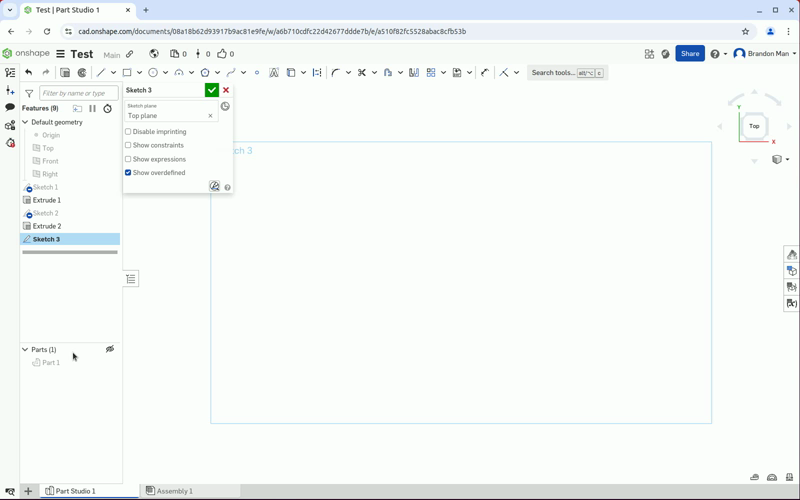
key_down(shift)
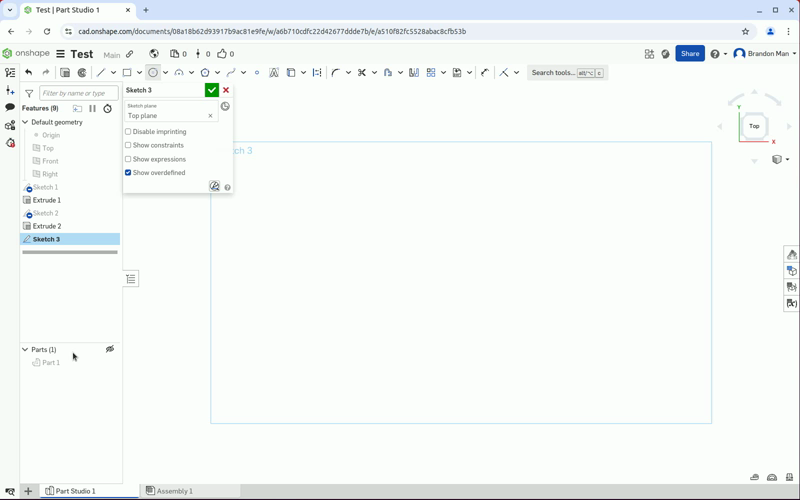
mouse_move(502, 336)
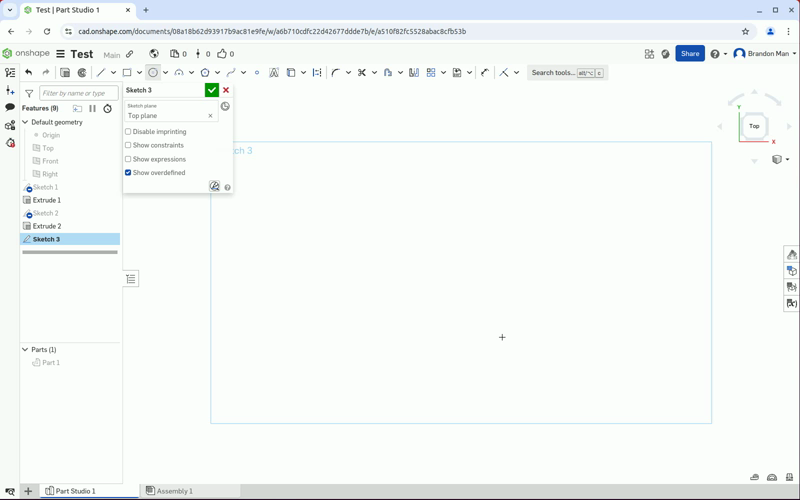
click(502, 336)
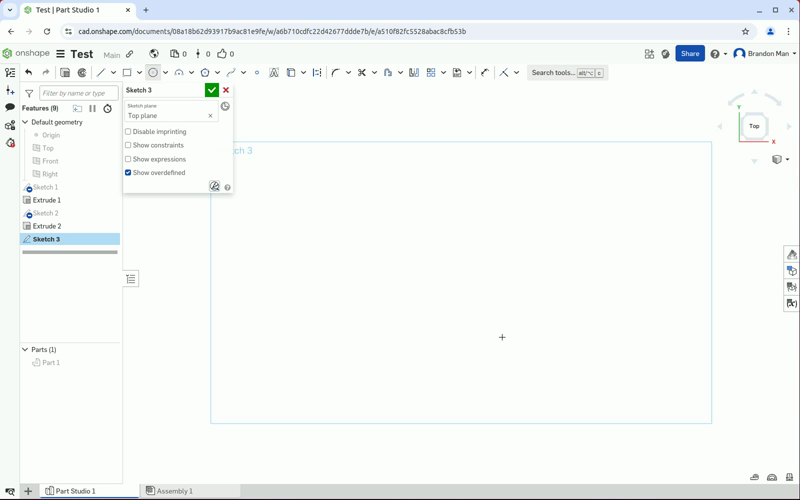
key_up(shift)
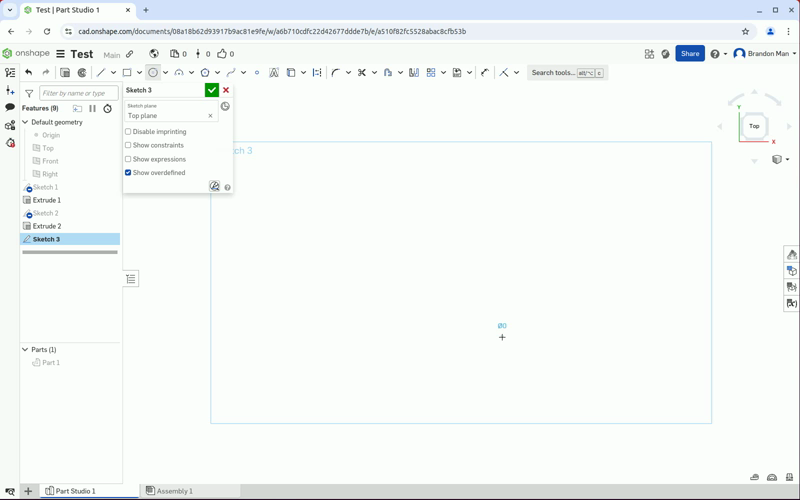
mouse_move(521, 336)
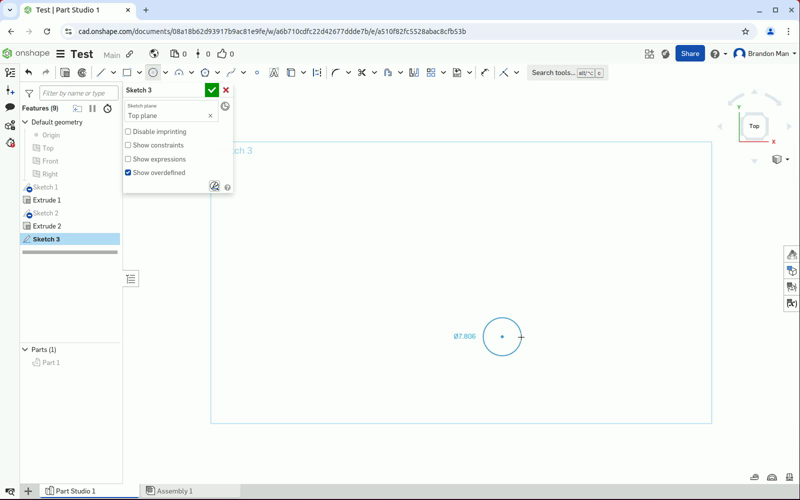
click(521, 336)
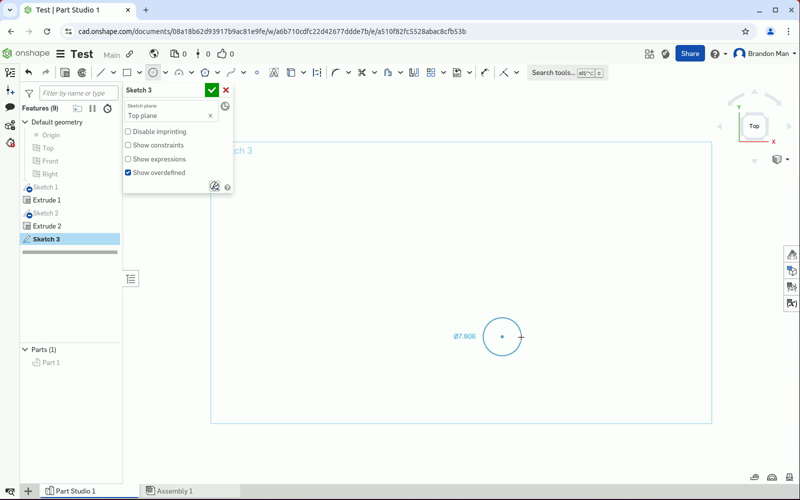
key(esc)
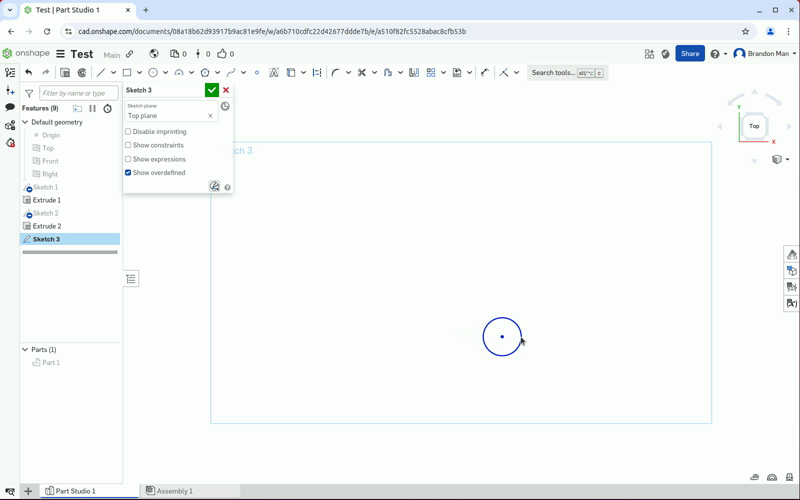
mouse_move(500, 353)
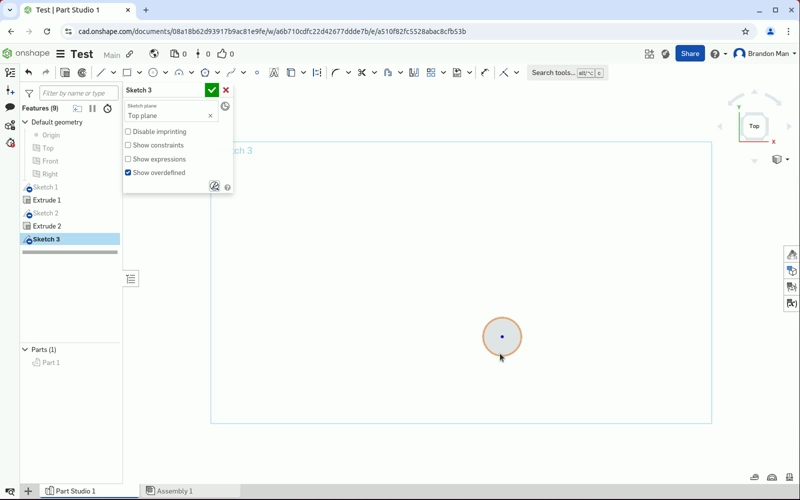
scroll(6)
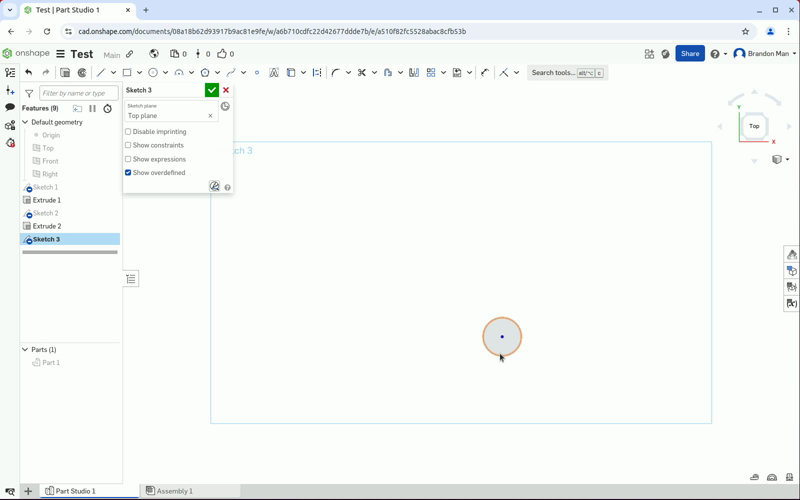
scroll(6)
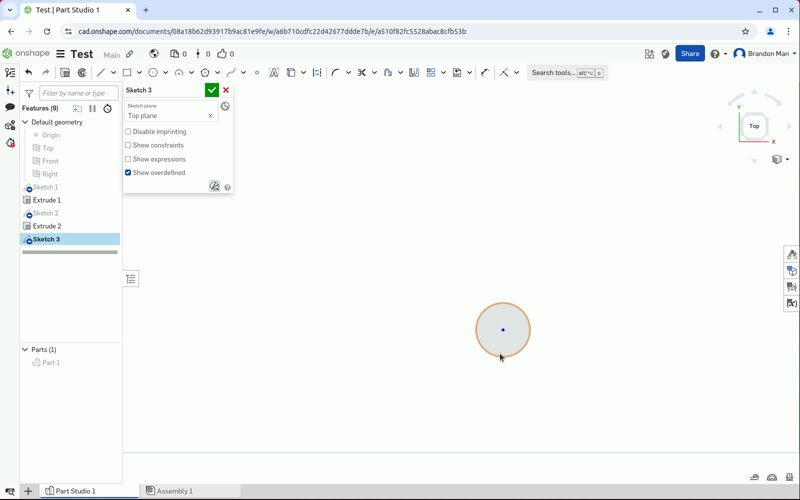
scroll(6)
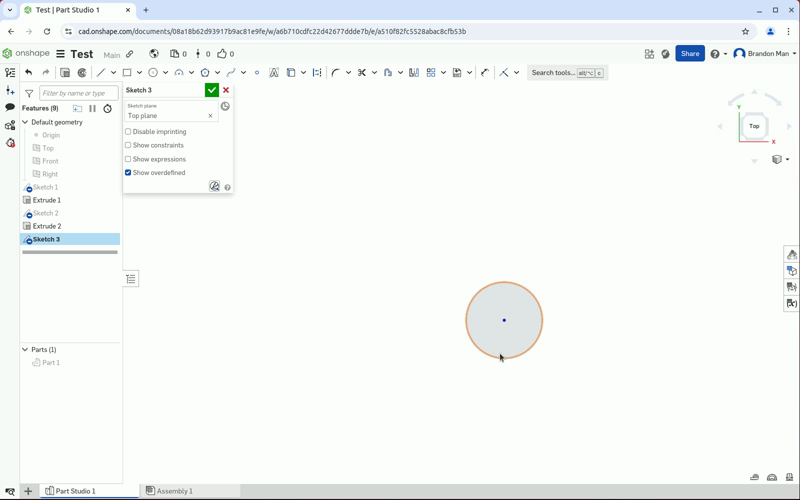
scroll(6)
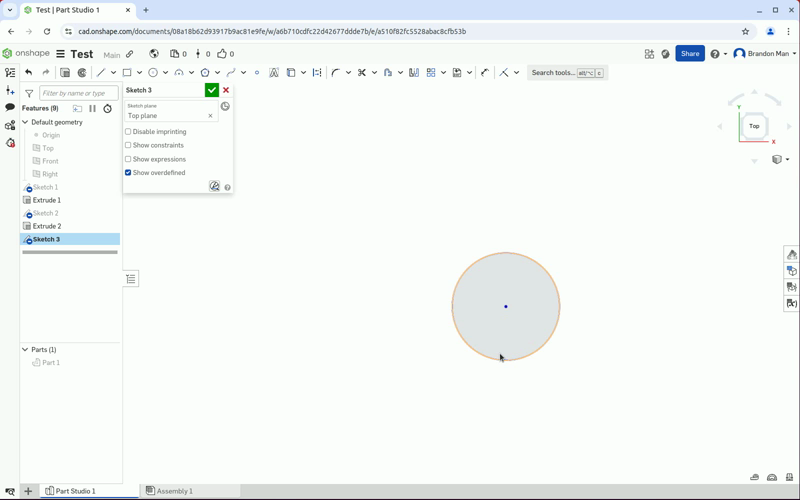
scroll(6)
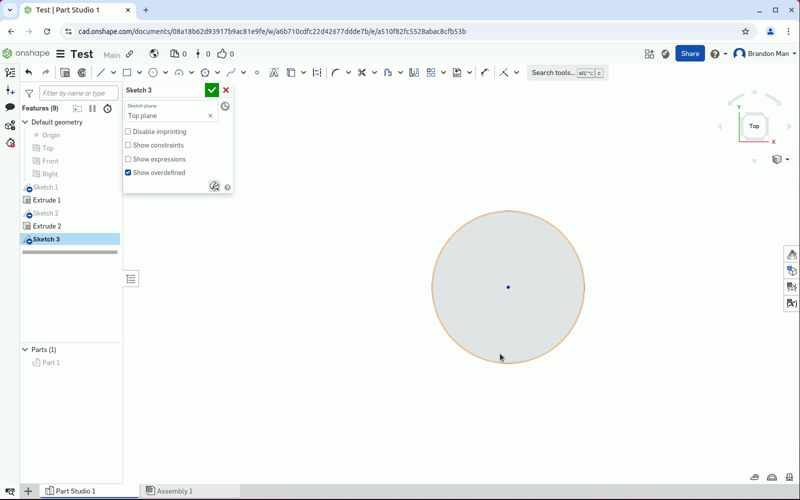
scroll(6)
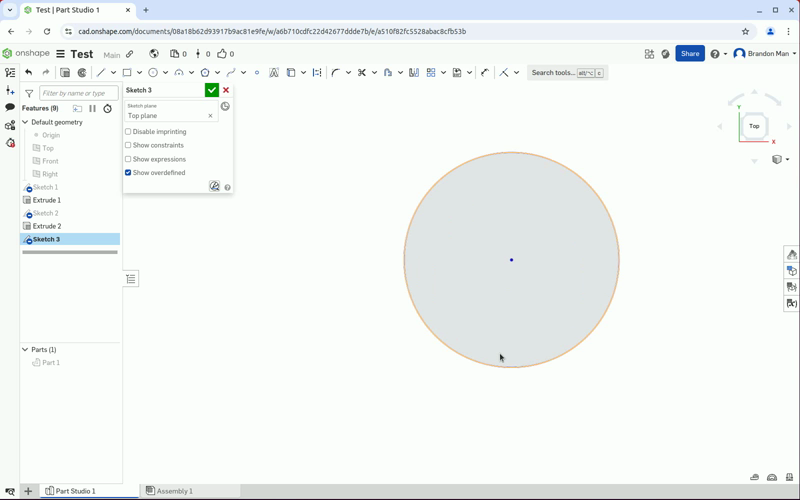
scroll(6)
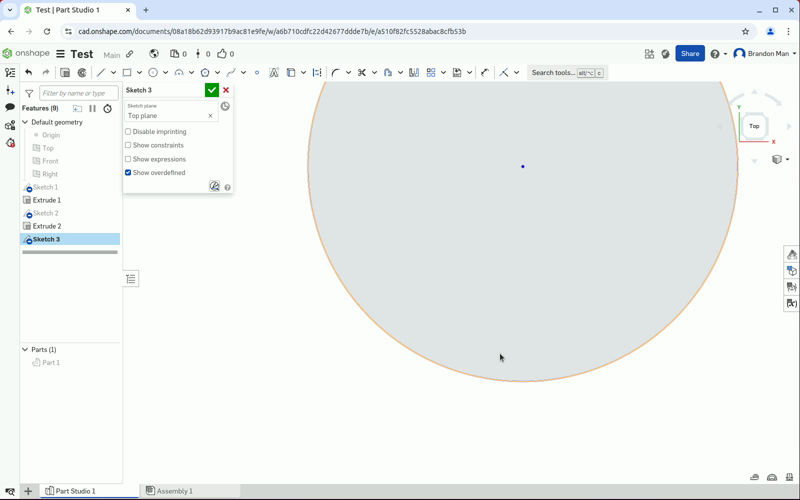
click(500, 353)
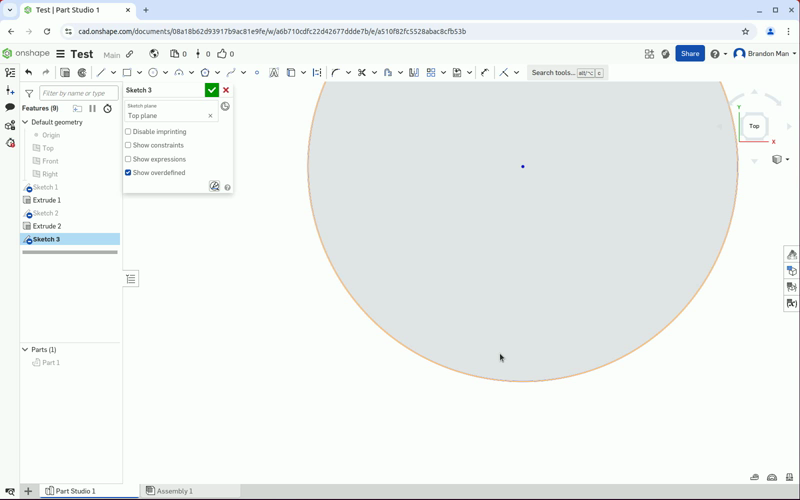
scroll(-6)
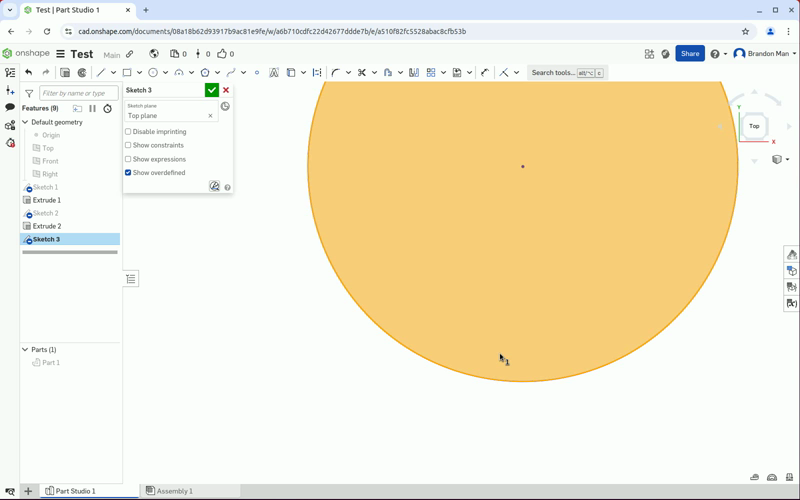
scroll(-6)
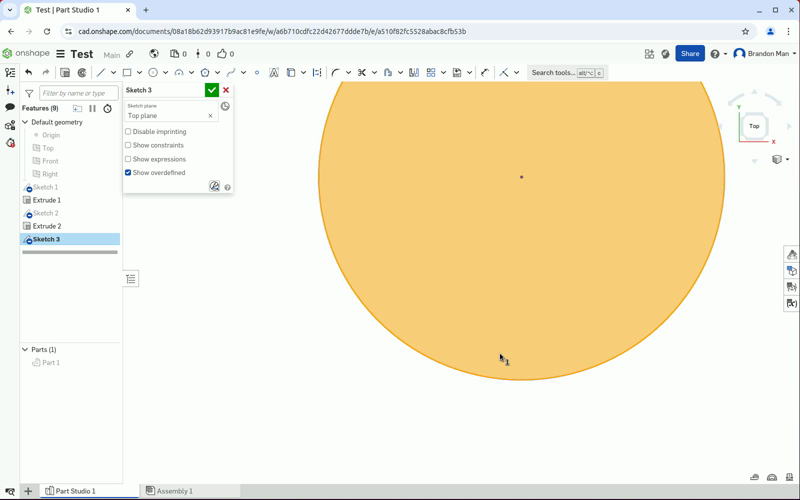
scroll(-6)
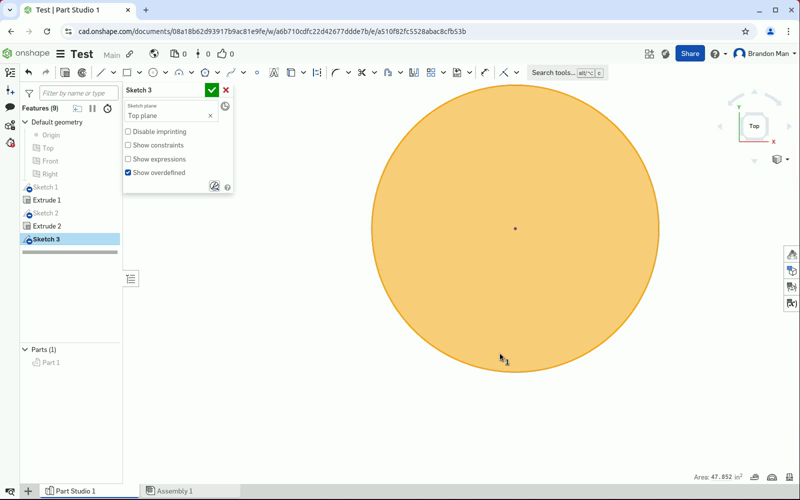
scroll(-6)
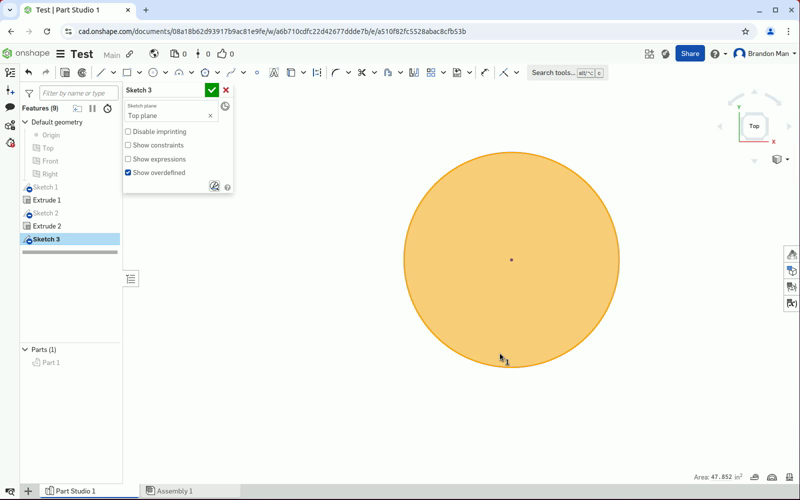
scroll(-6)
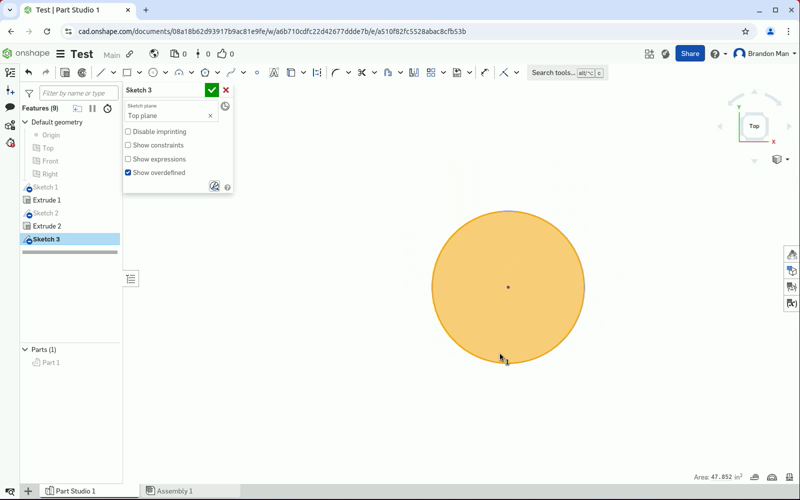
scroll(-6)
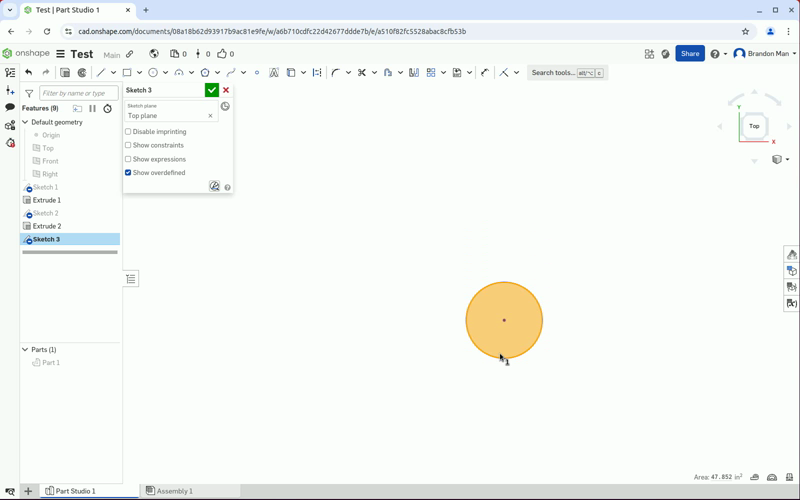
scroll(-6)
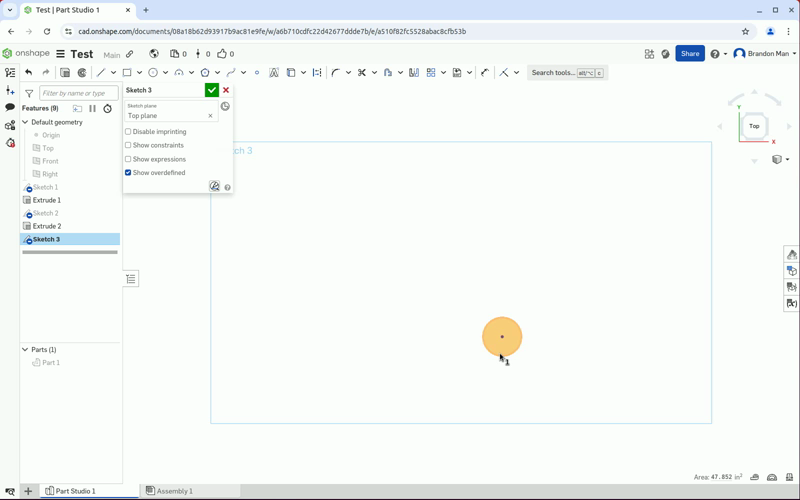
mouse_move(73, 352)
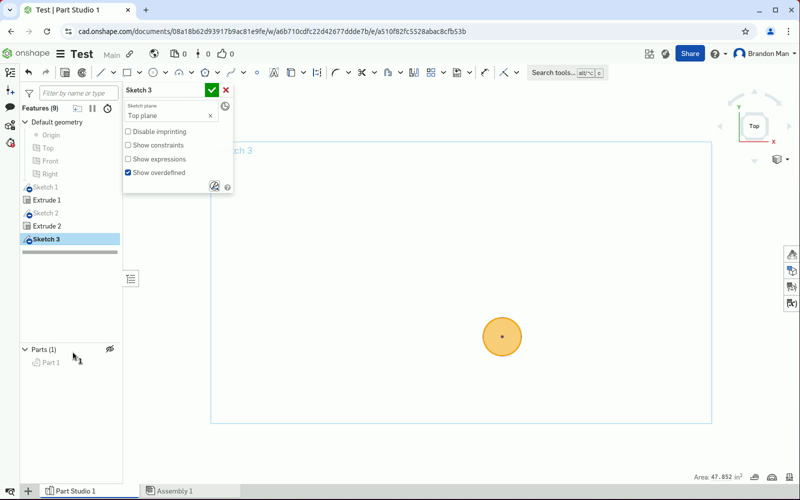
key(shift+y)
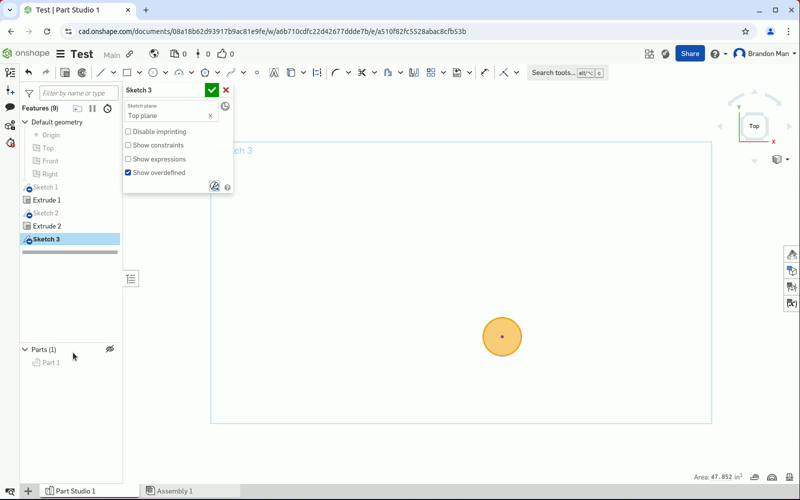
key(shift+e)
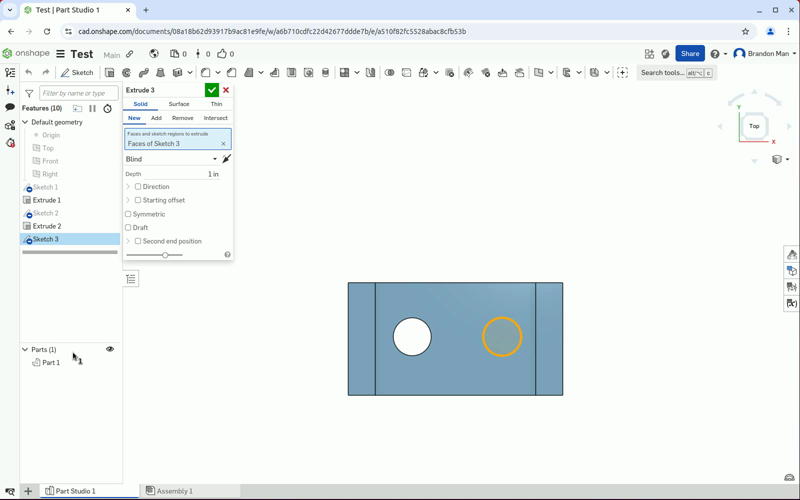
mouse_move(143, 106)
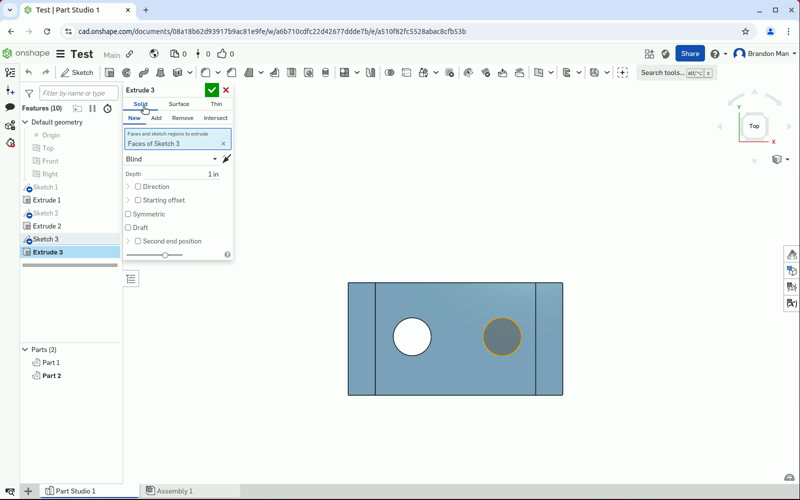
click(143, 106)
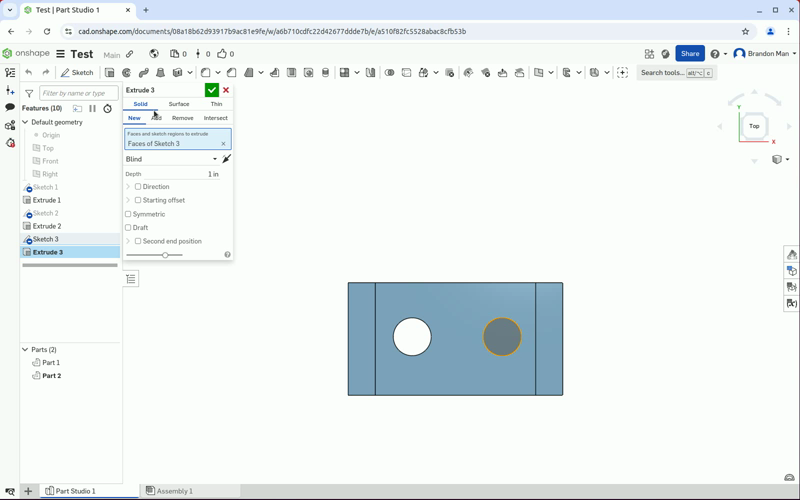
mouse_move(186, 120)
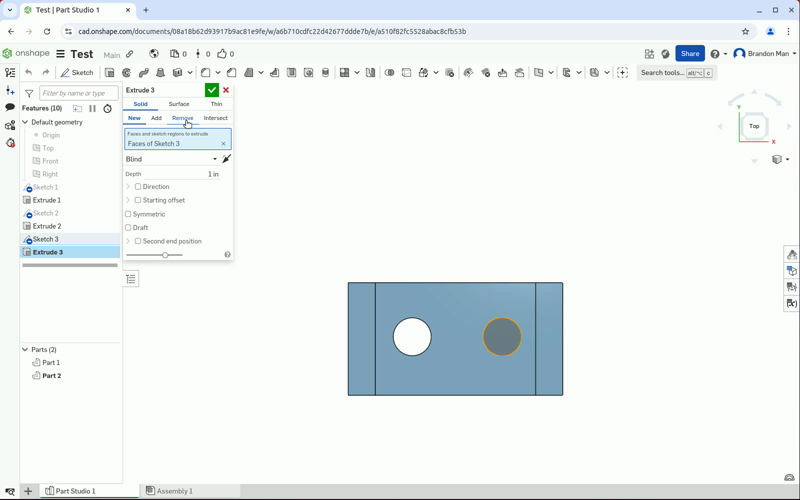
click(186, 120)
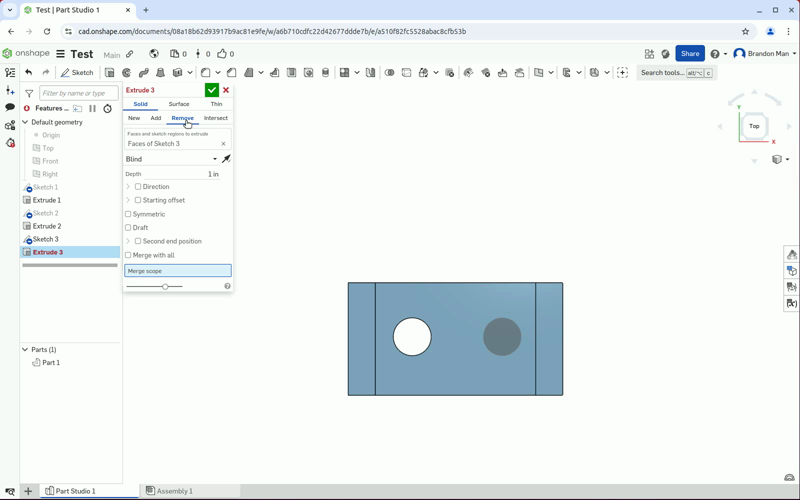
key(tab, 4)
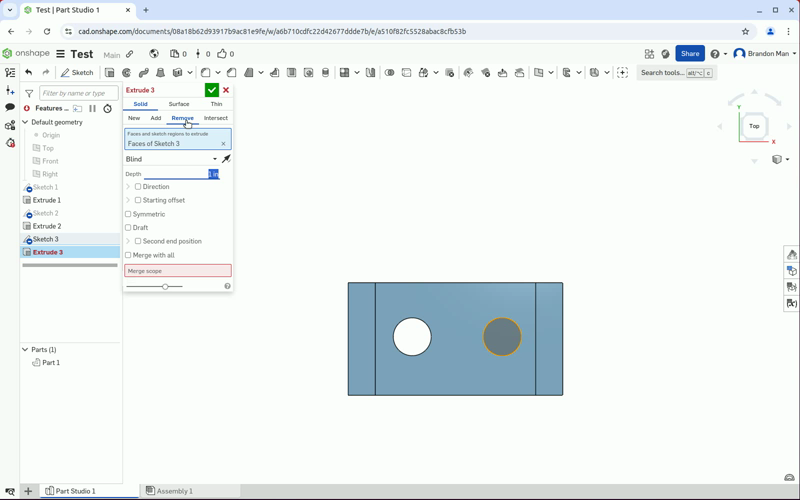
text(-13.48)
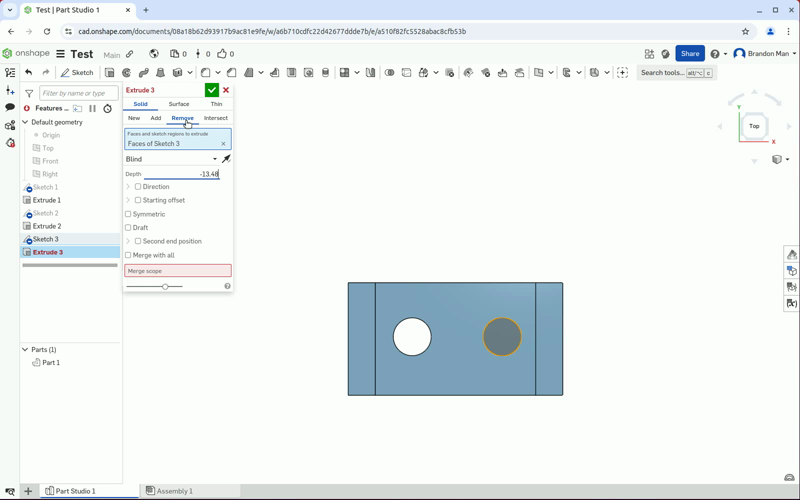
key(tab, 6)
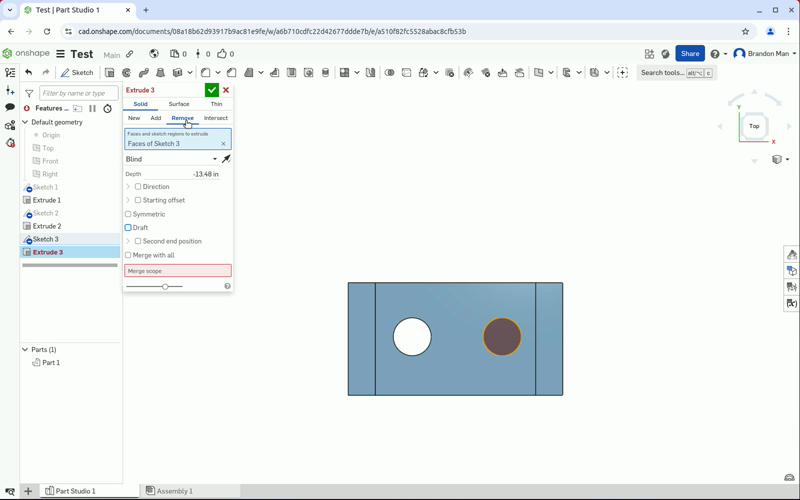
key(space)
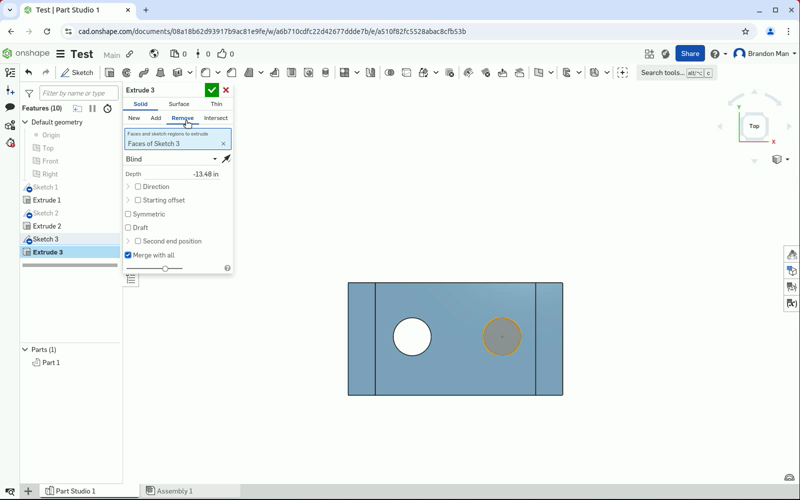
key(enter)
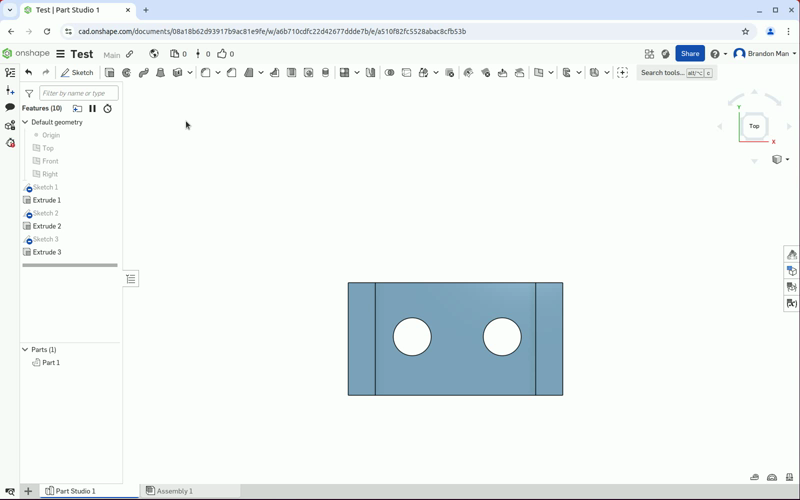
key(shift+h)
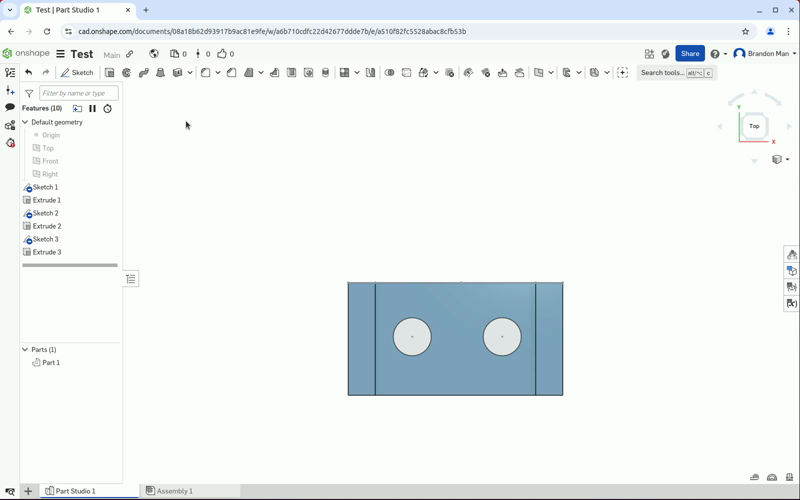
key(shift+h)
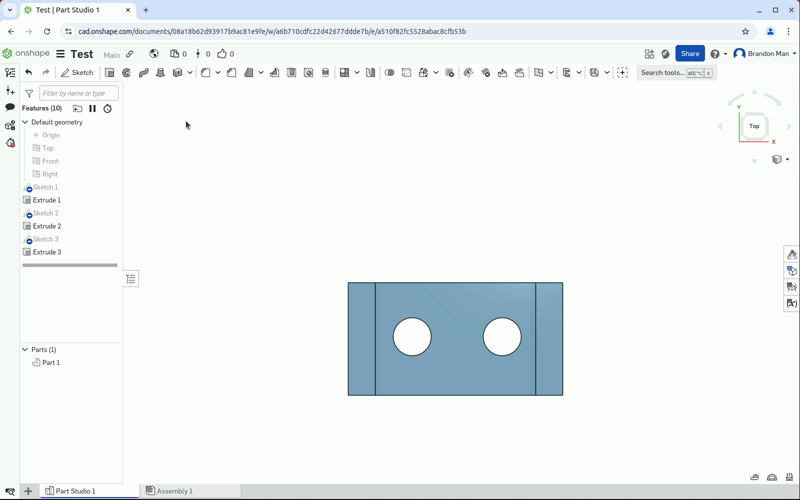
mouse_move(73, 189)
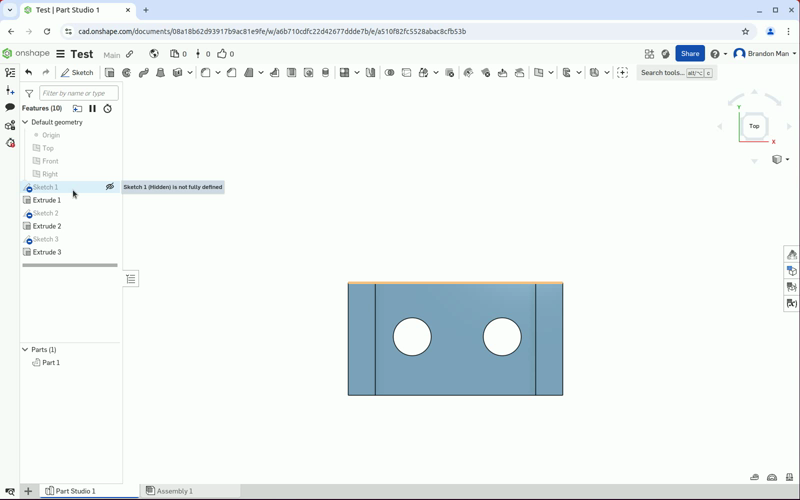
click(73, 189)
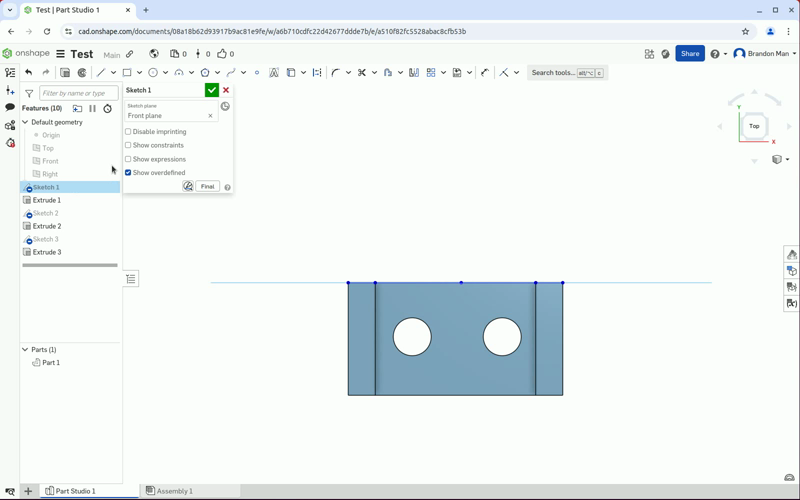
mouse_move(229, 92)
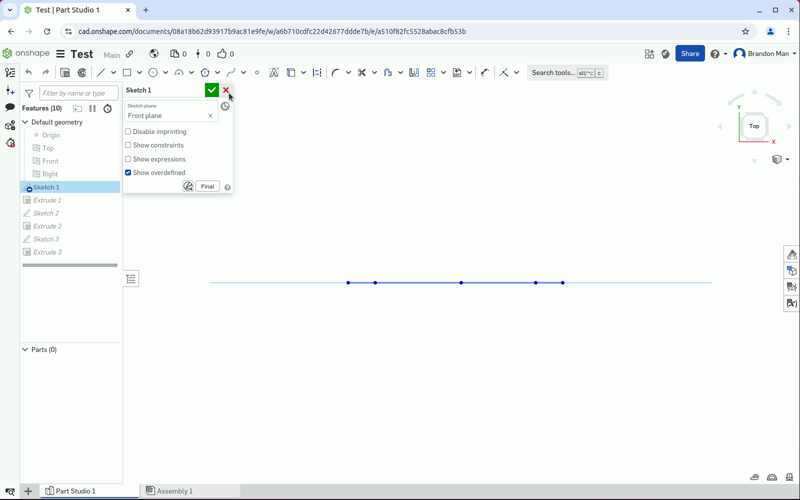
click(229, 92)
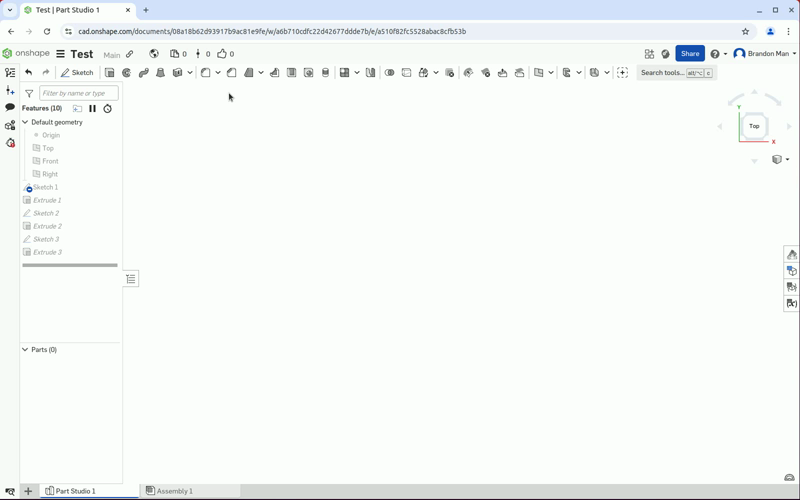
mouse_move(541, 75)
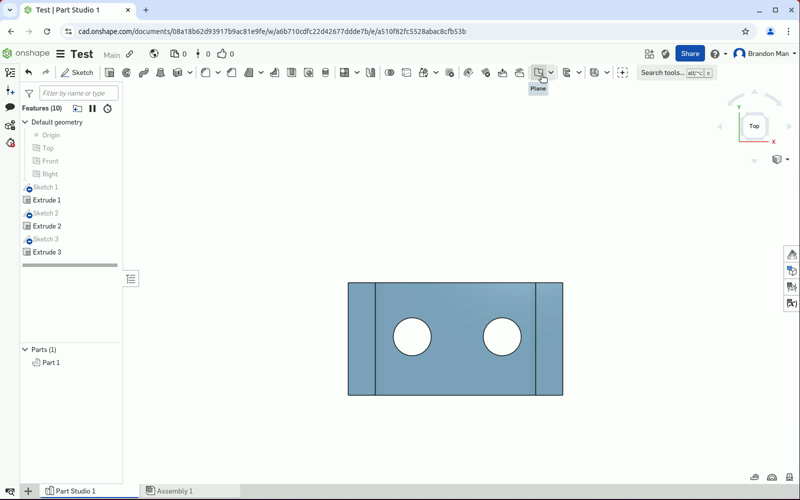
click(541, 75)
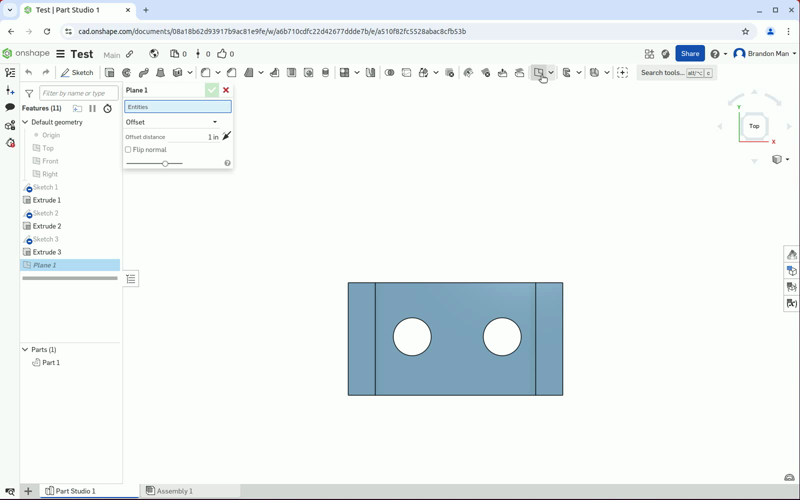
mouse_move(73, 150)
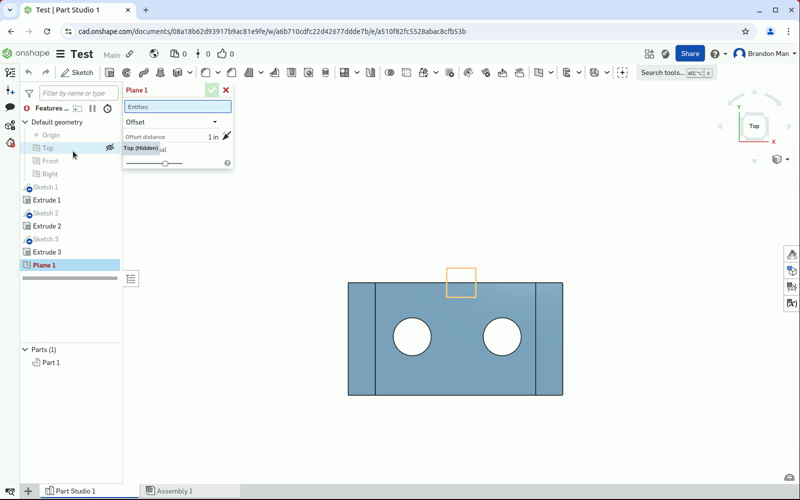
click(73, 150)
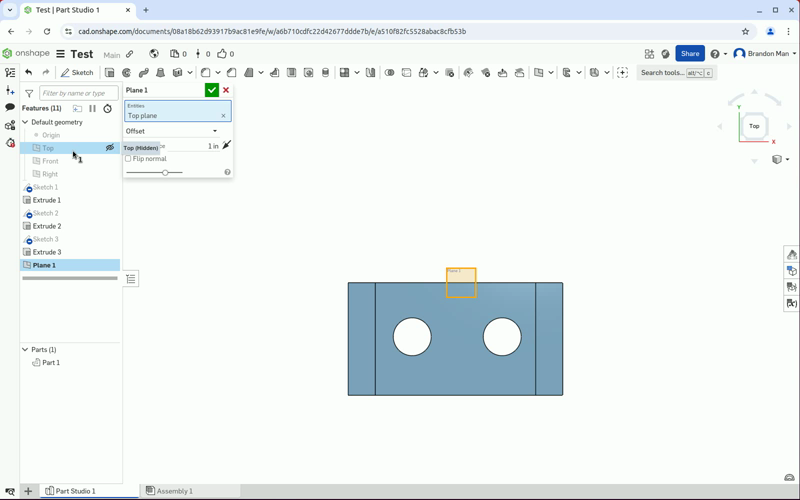
key(tab, 2)
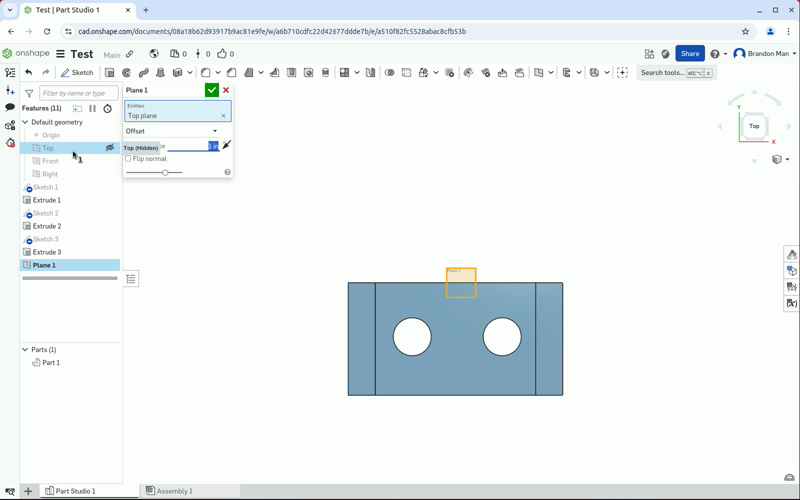
text(13.495)
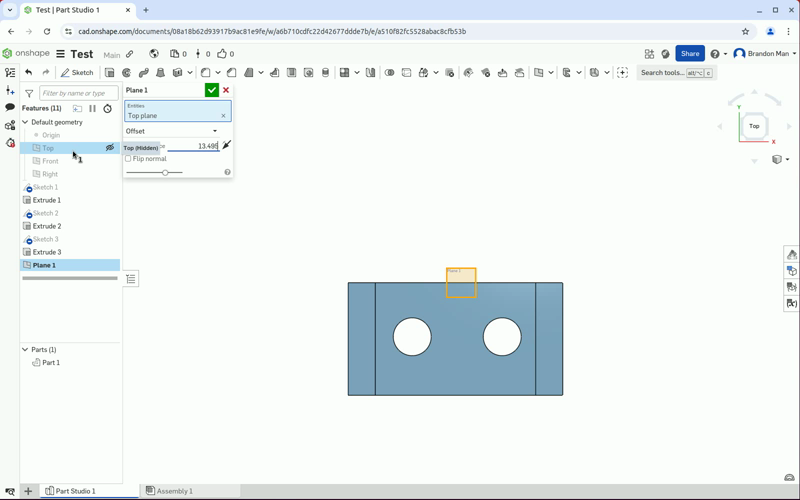
key(enter, 2)
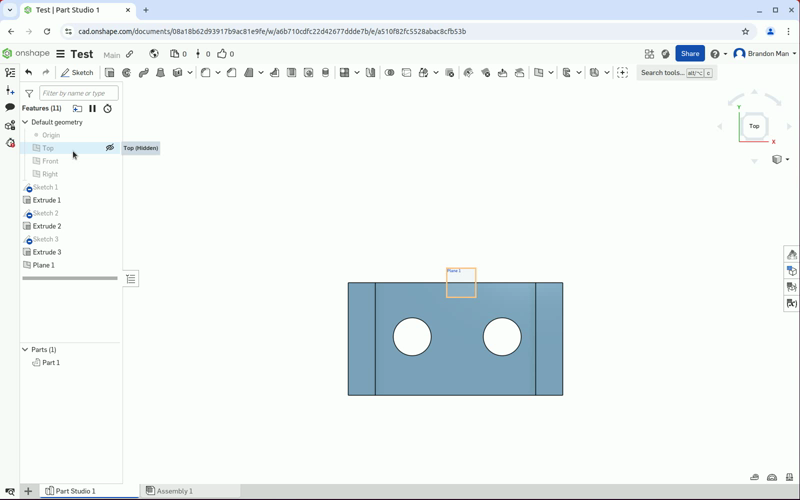
key(shift+s)
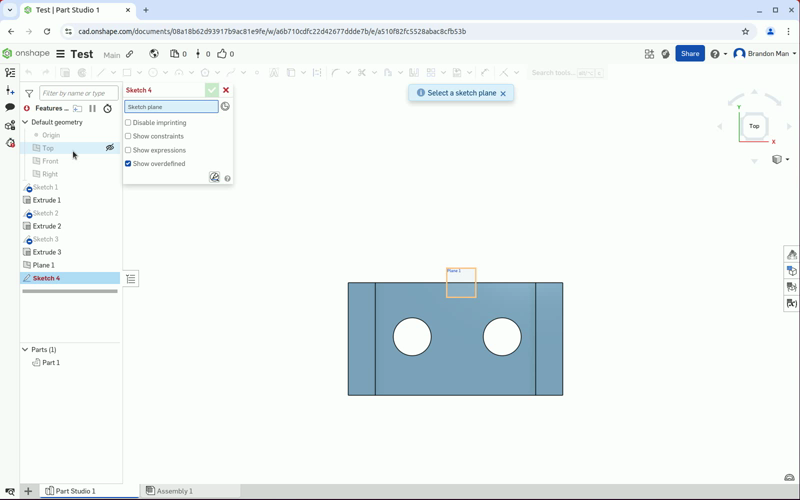
mouse_move(73, 267)
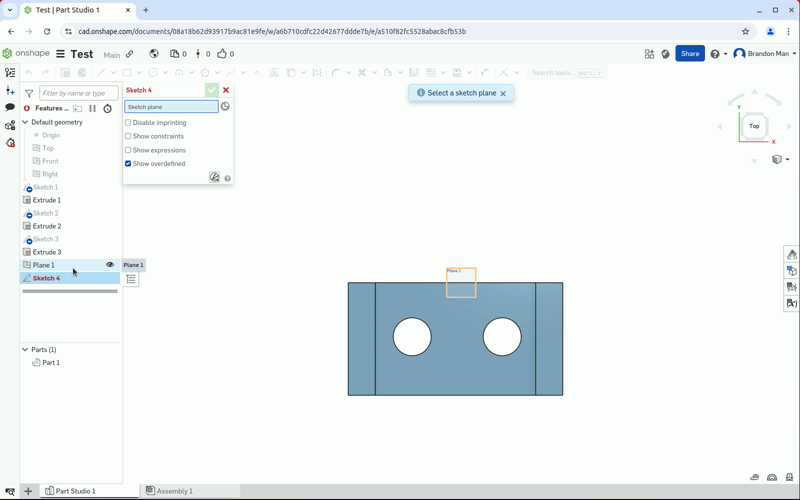
click(73, 267)
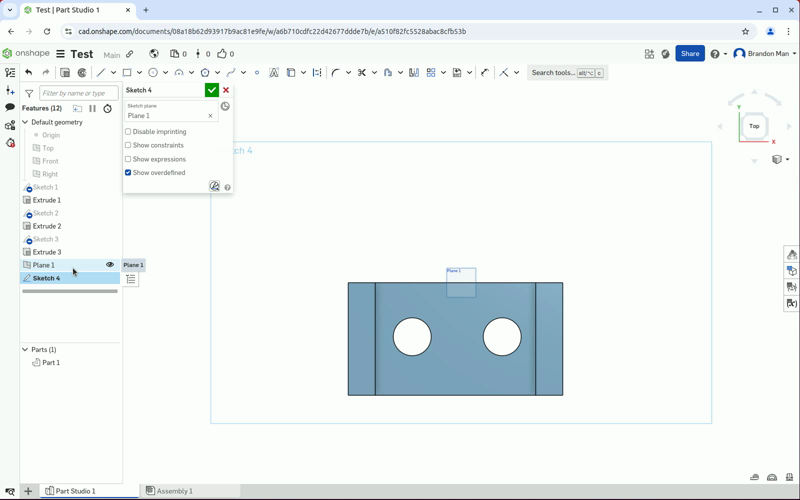
mouse_move(73, 352)
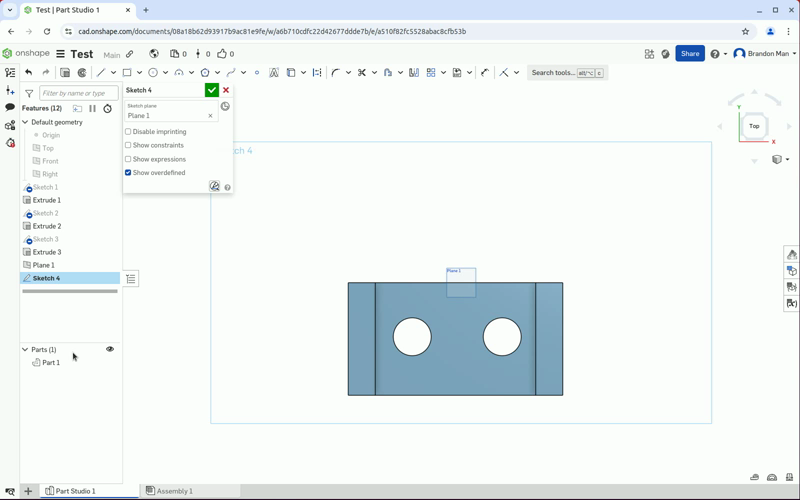
key(y)
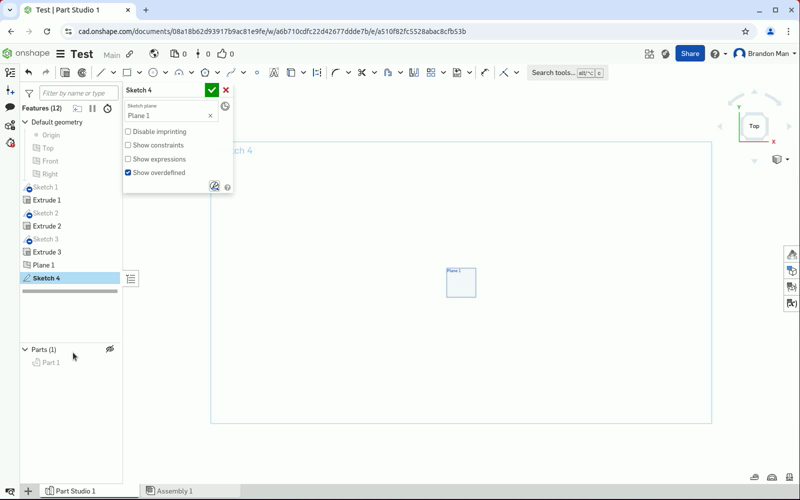
key(l)
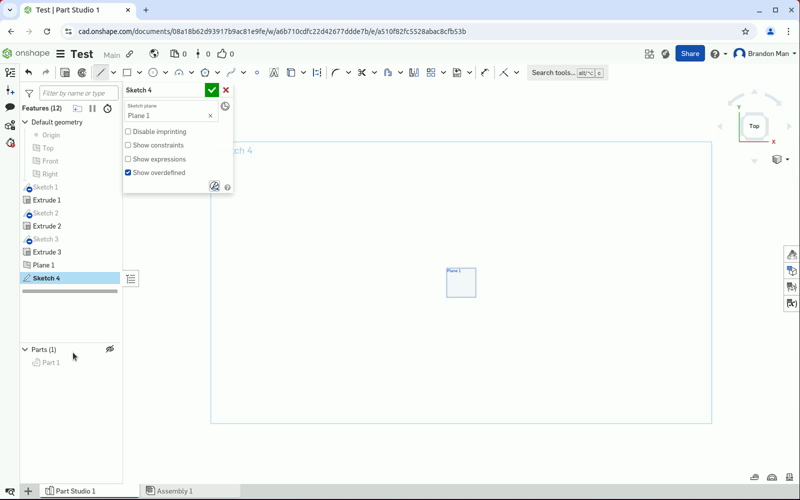
key_down(shift)
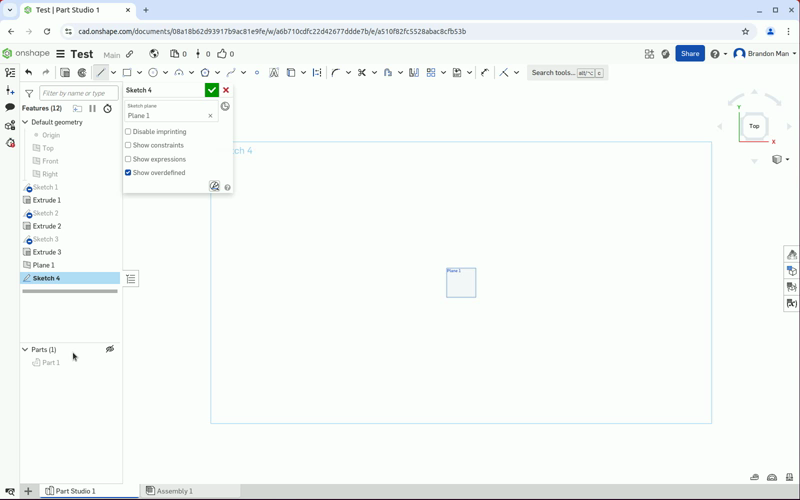
mouse_move(535, 370)
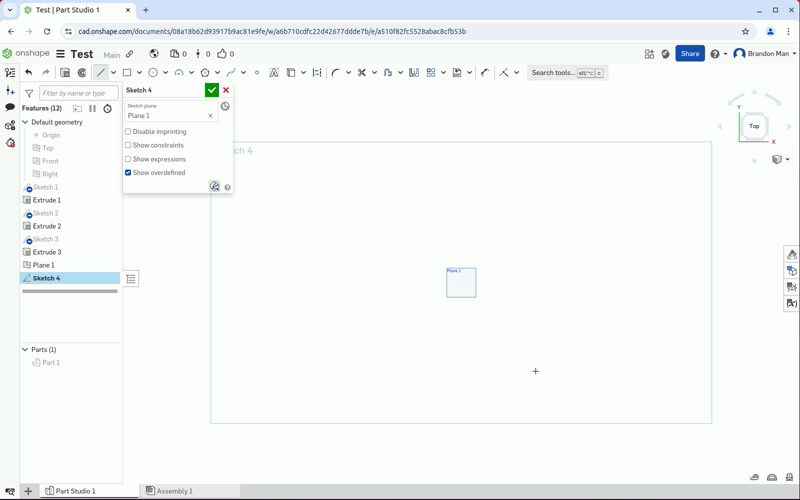
click(535, 370)
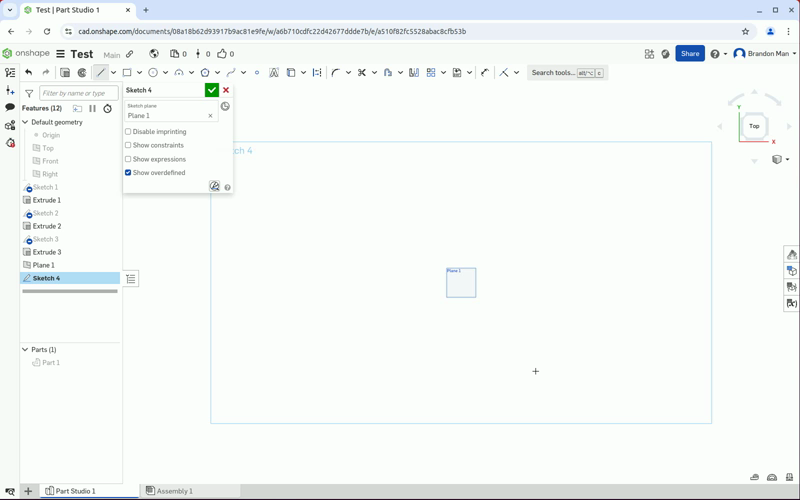
key_up(shift)
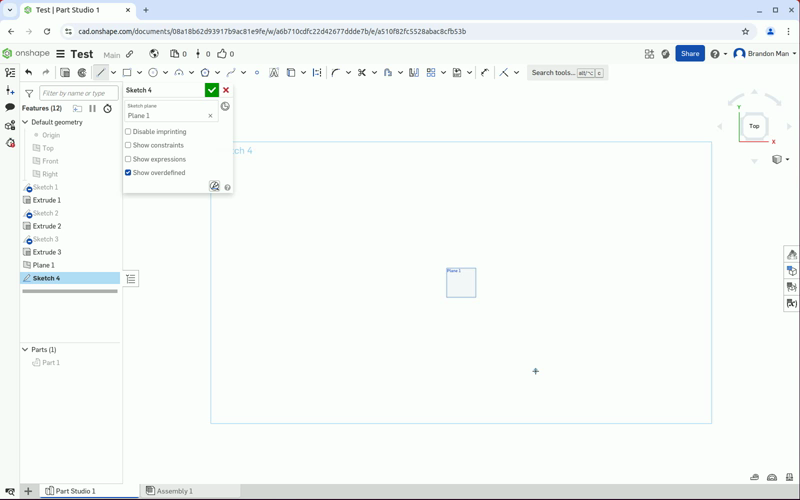
key_down(shift)
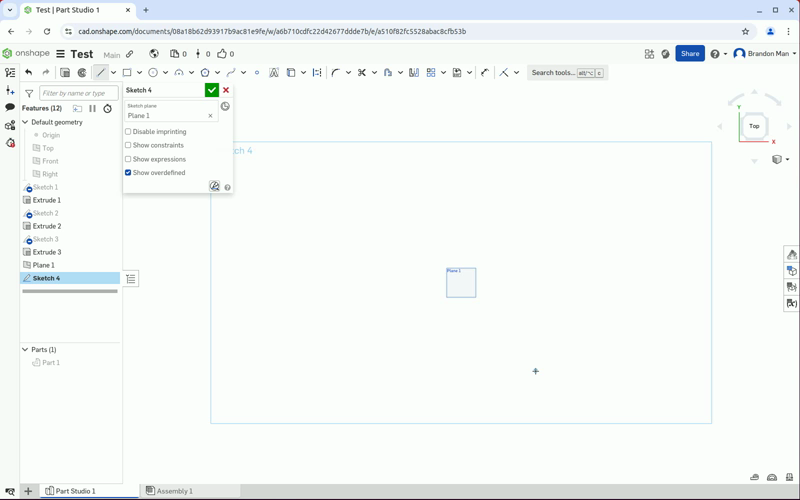
mouse_move(565, 370)
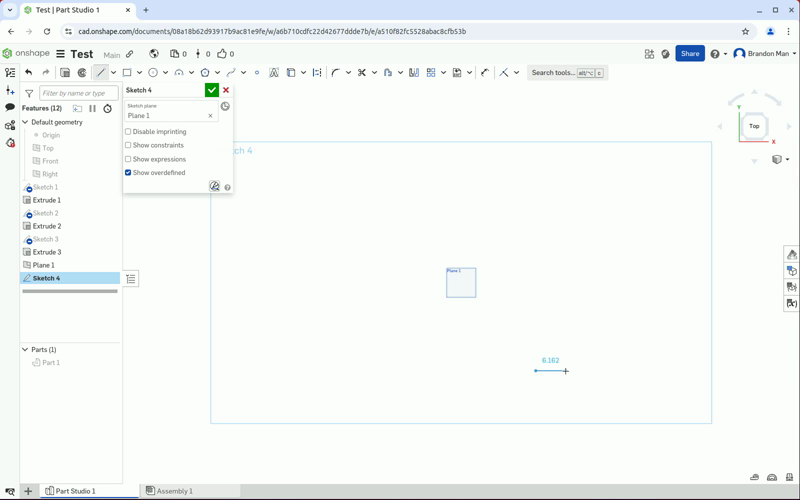
mouse_move(564, 370)
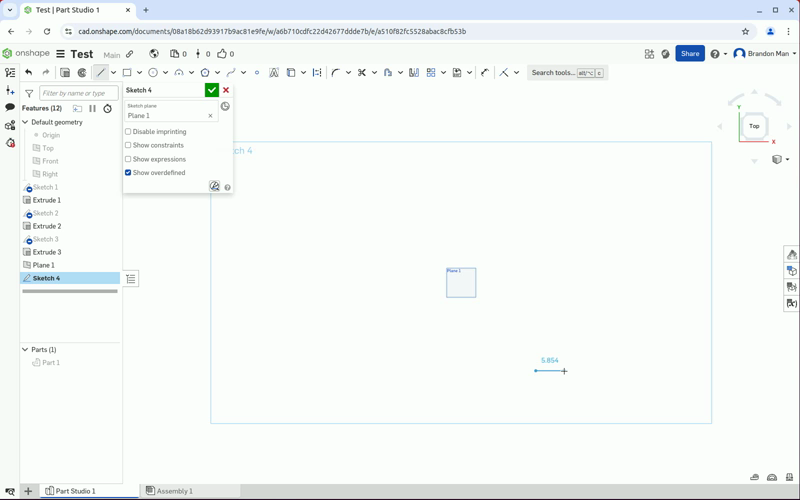
click(564, 370)
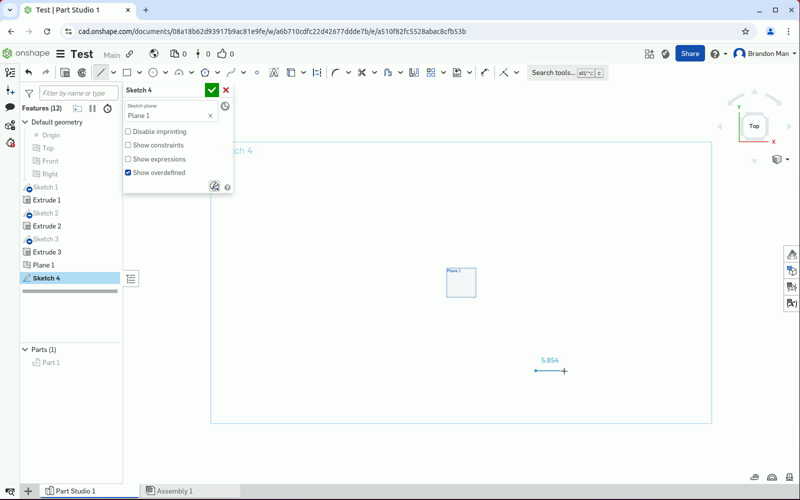
key_up(shift)
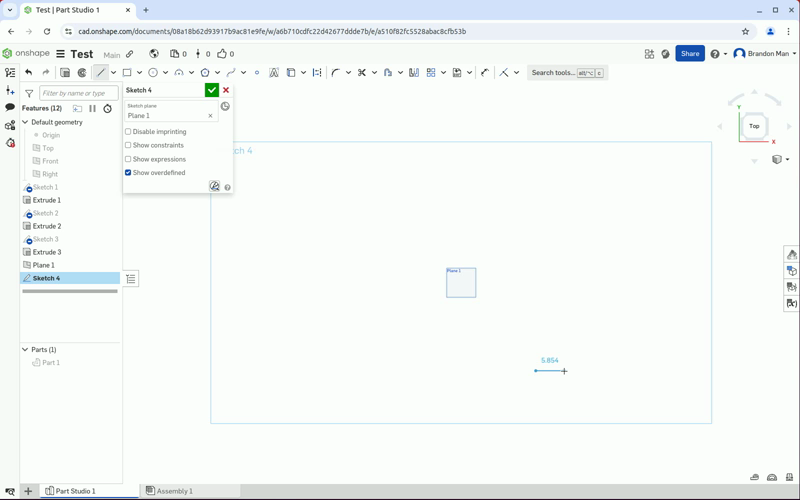
key_down(shift)
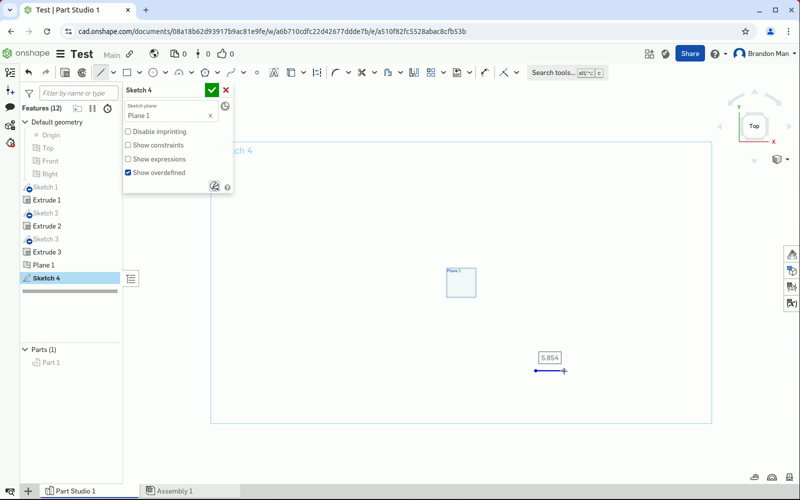
mouse_move(564, 306)
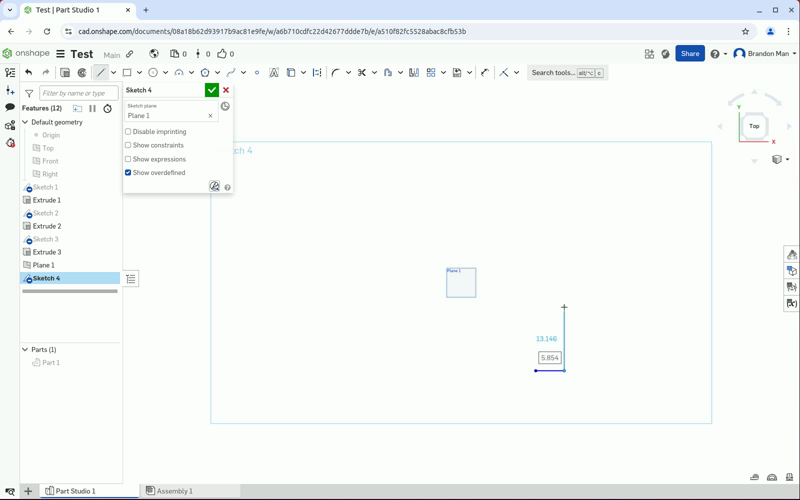
click(564, 306)
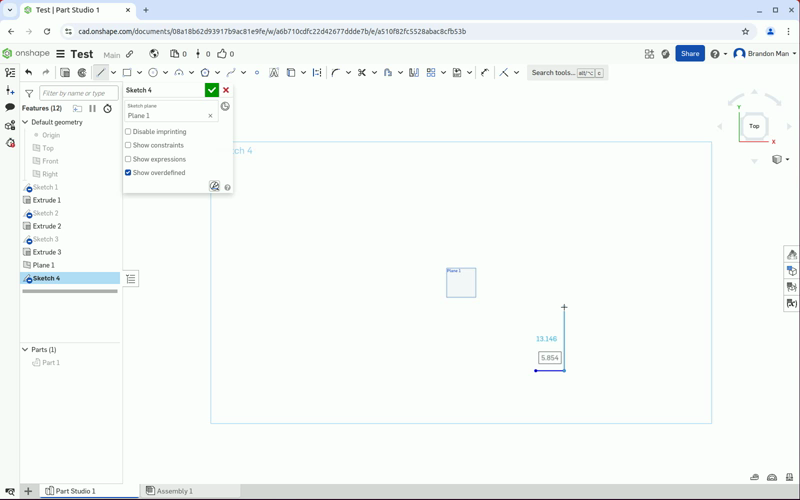
key_up(shift)
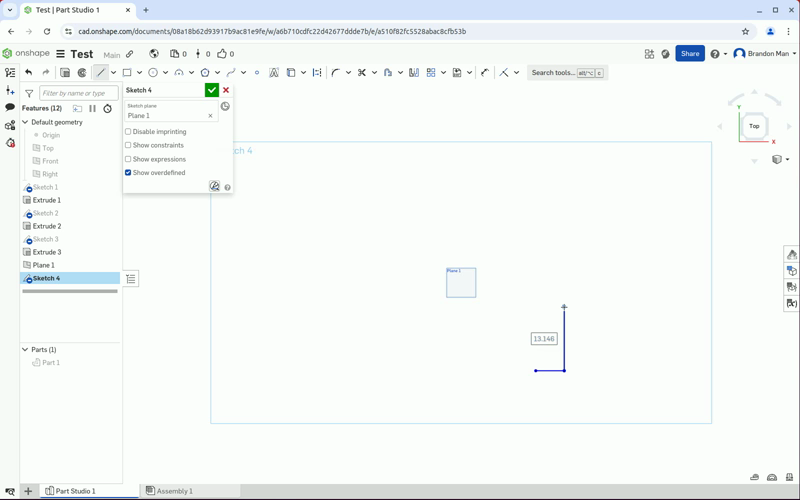
key_down(shift)
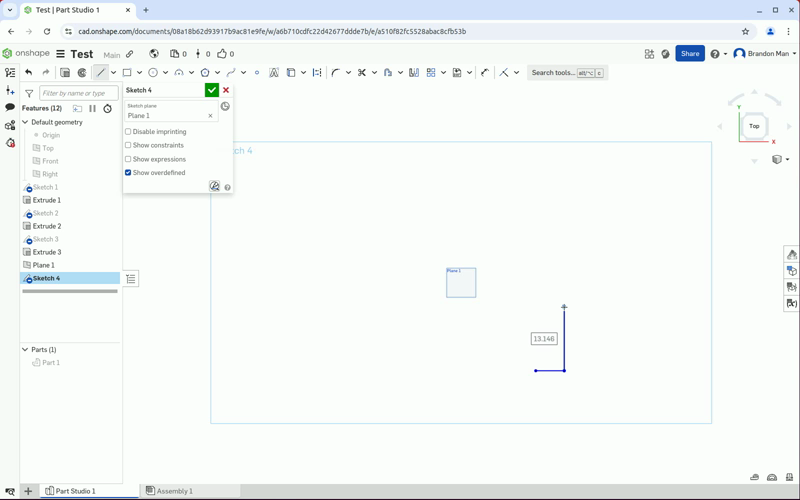
mouse_move(589, 306)
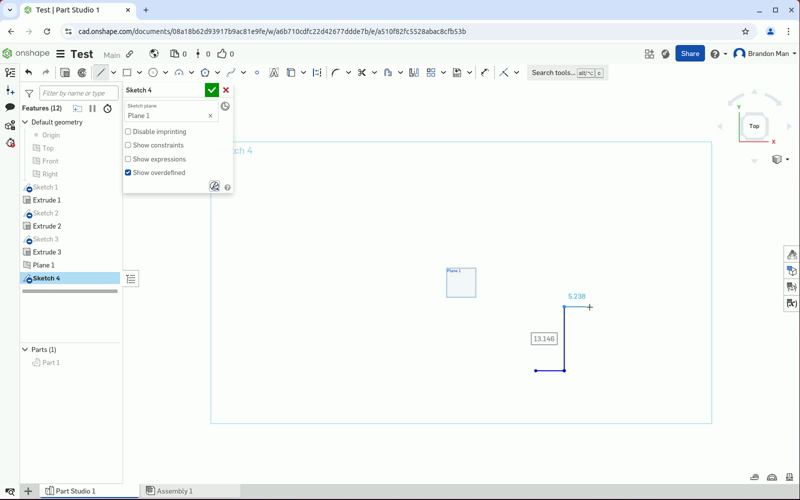
mouse_move(535, 306)
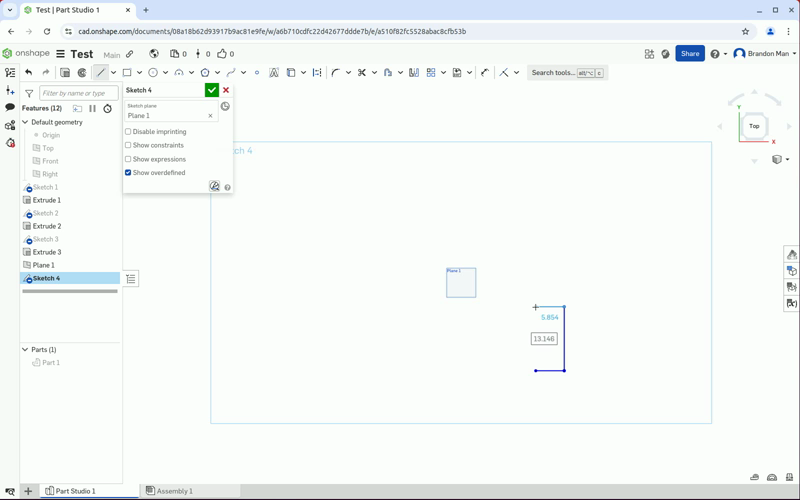
click(535, 306)
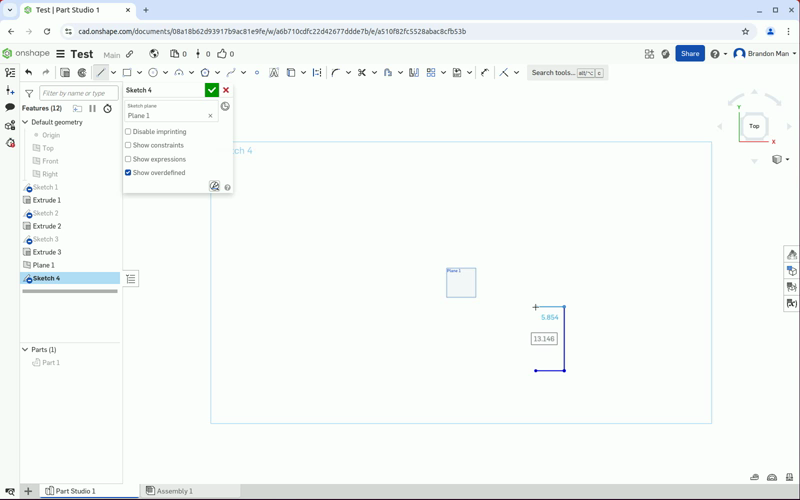
key_up(shift)
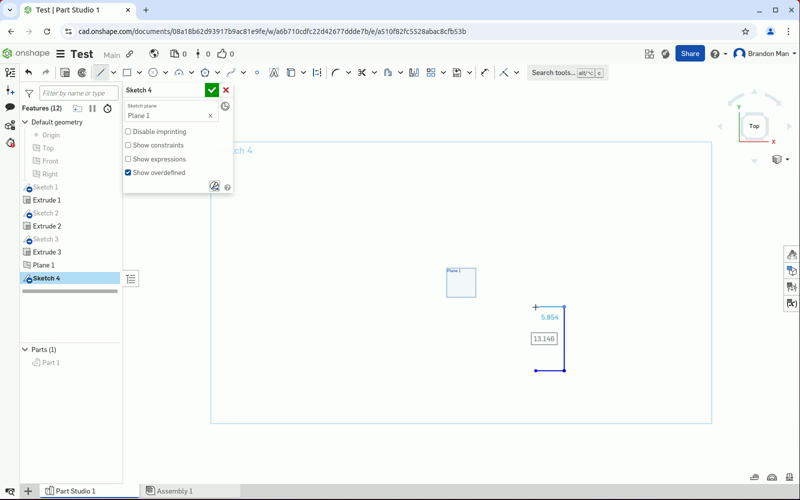
key_down(shift)
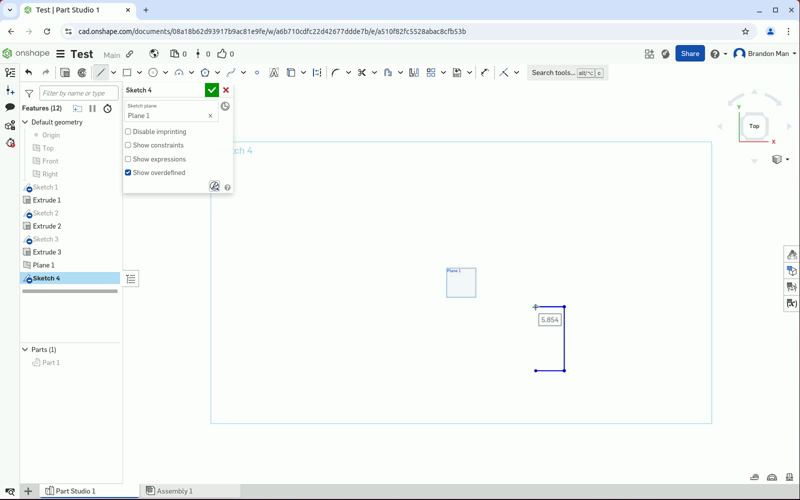
mouse_move(535, 370)
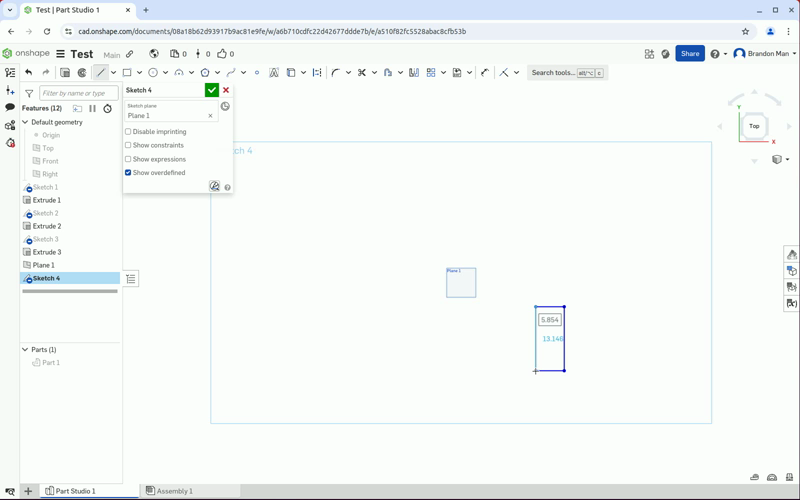
key_up(shift)
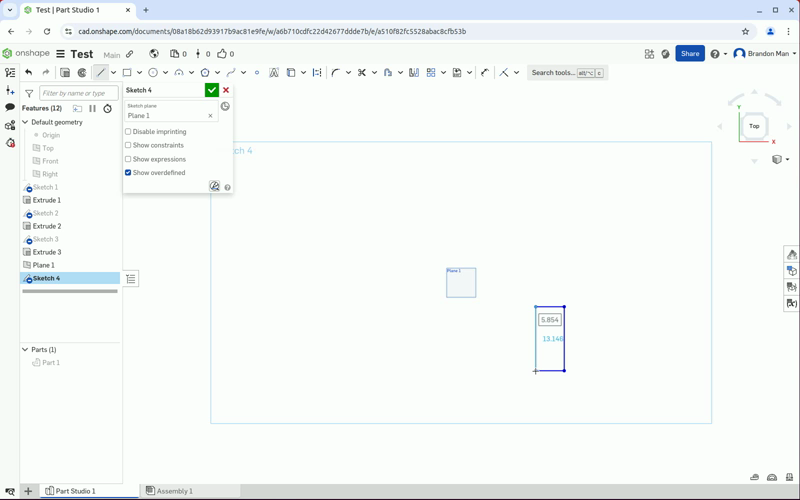
click(535, 370)
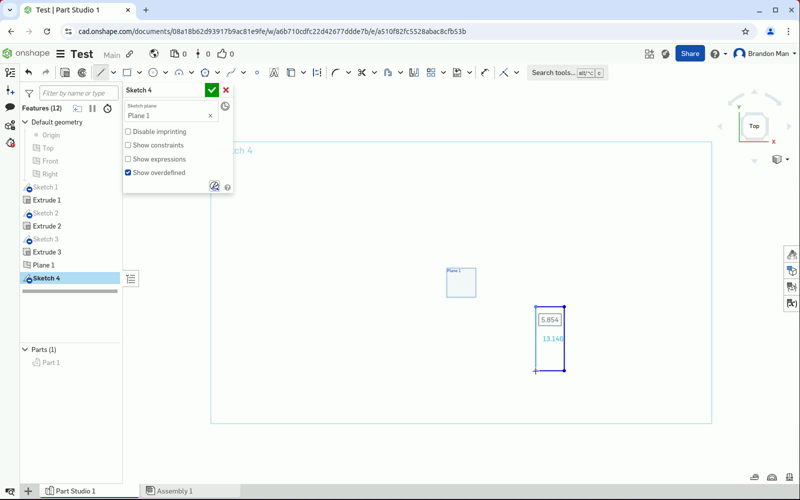
key(esc)
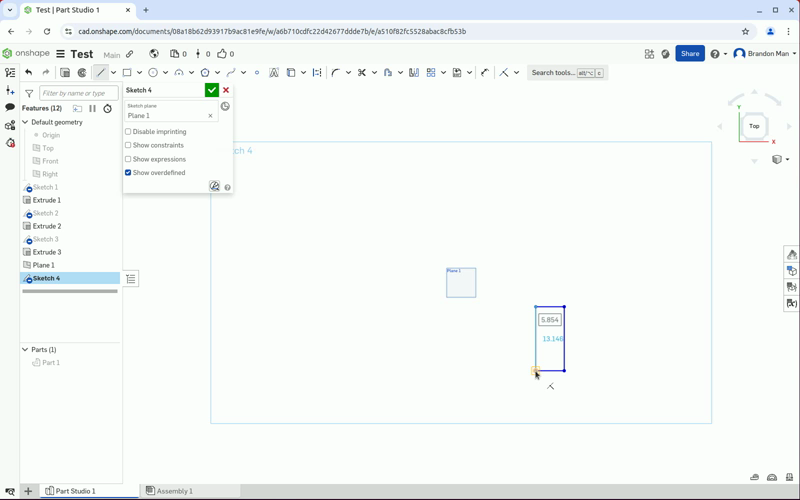
mouse_move(555, 328)
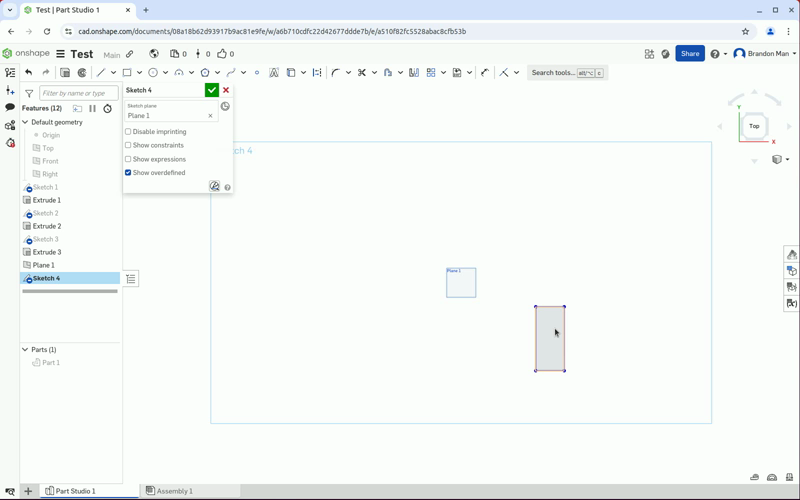
click(555, 328)
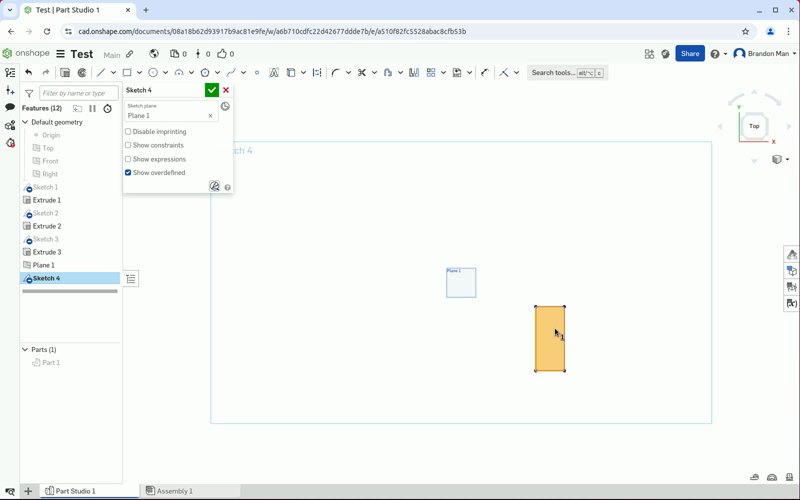
mouse_move(73, 352)
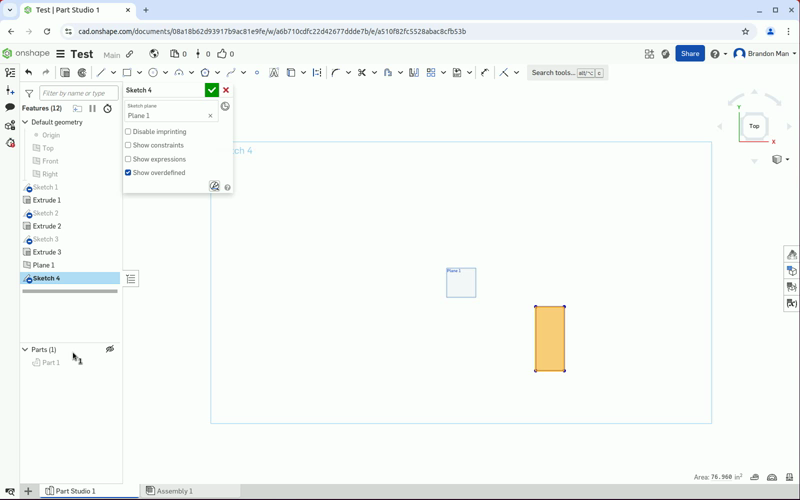
key(shift+y)
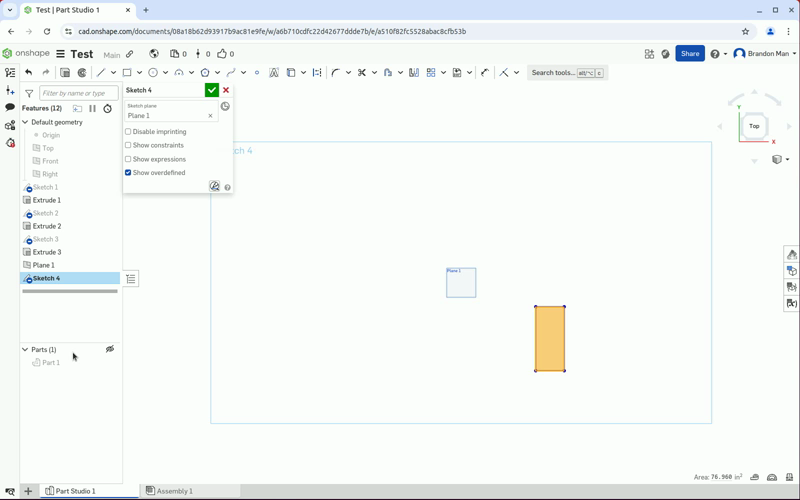
key(shift+e)
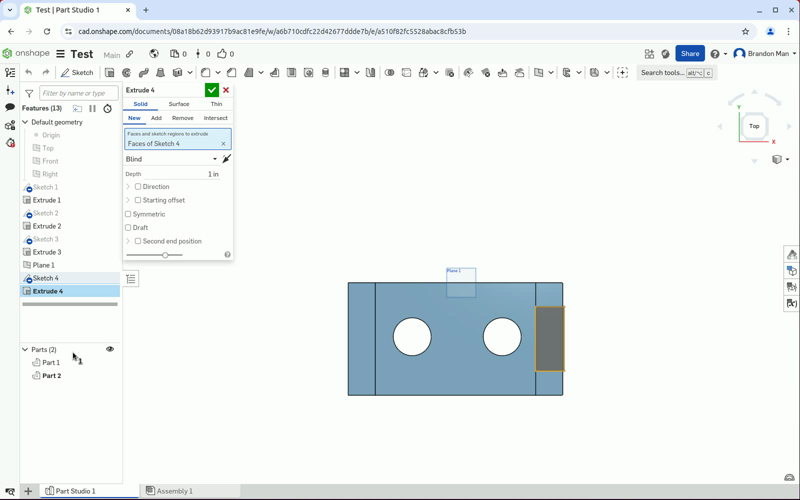
mouse_move(143, 106)
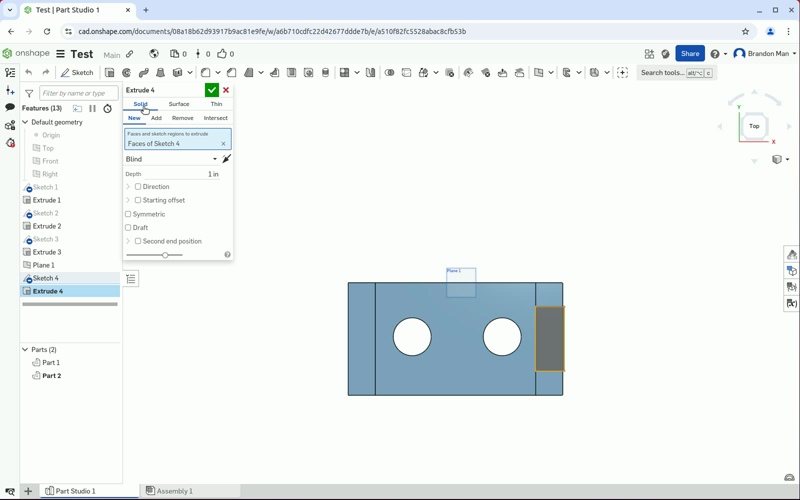
click(143, 106)
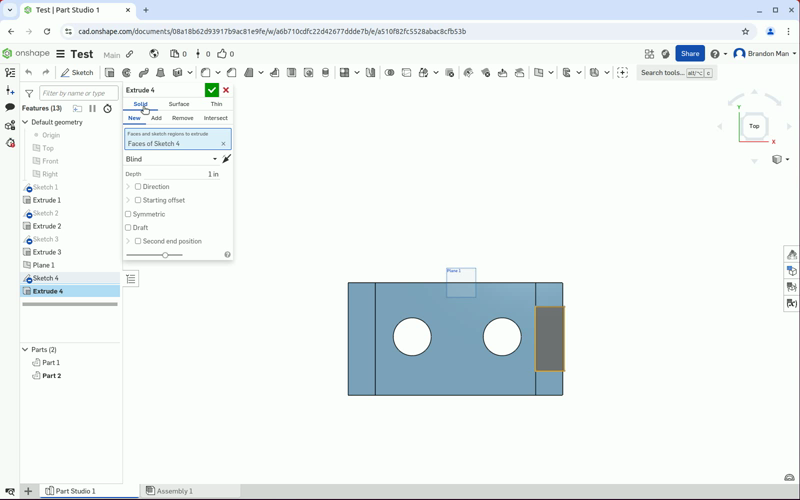
mouse_move(186, 120)
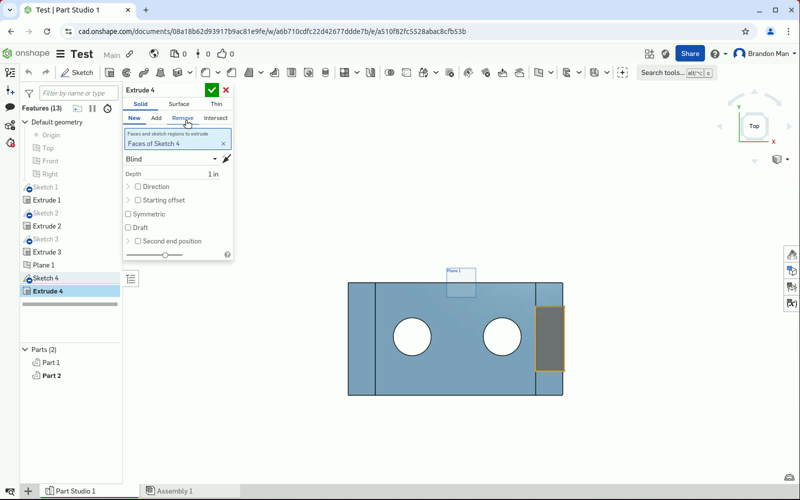
click(186, 120)
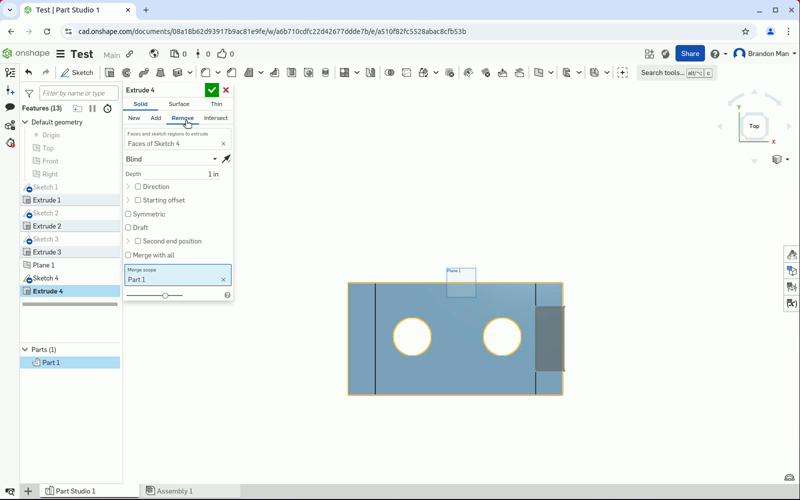
key(tab, 4)
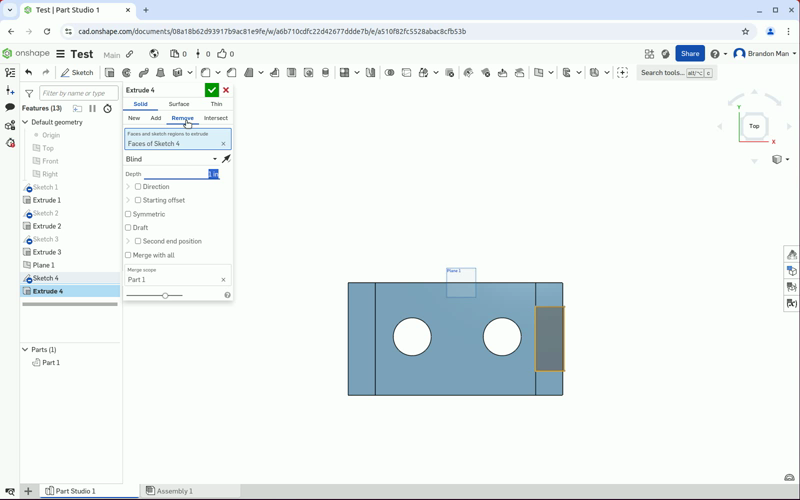
text(3.851)
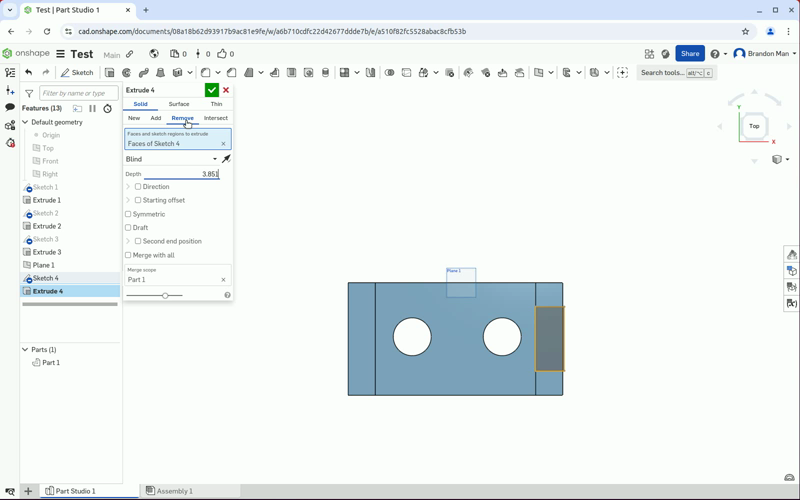
key(tab, 6)
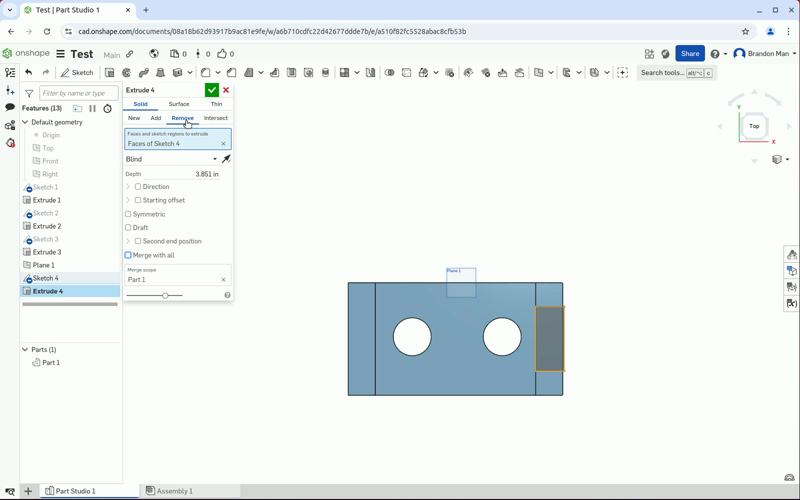
key(space)
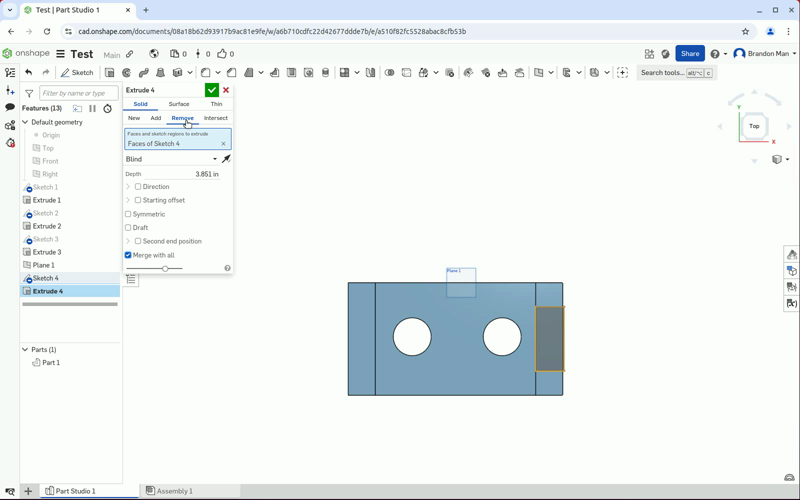
key(enter)
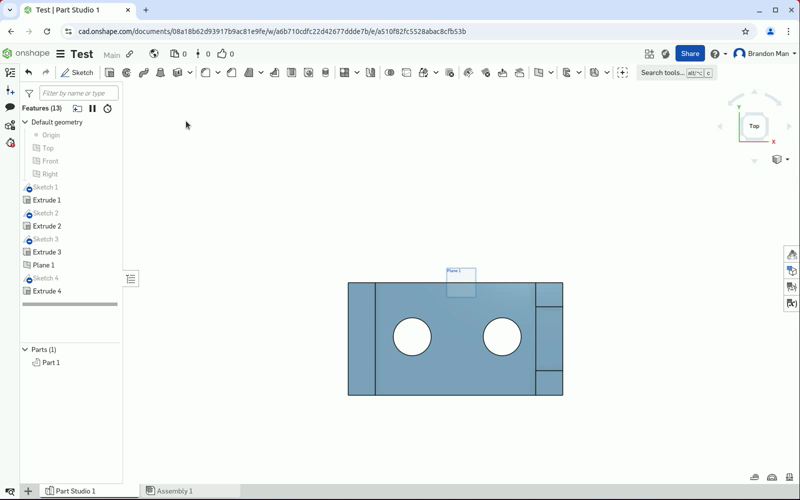
key(shift+h)
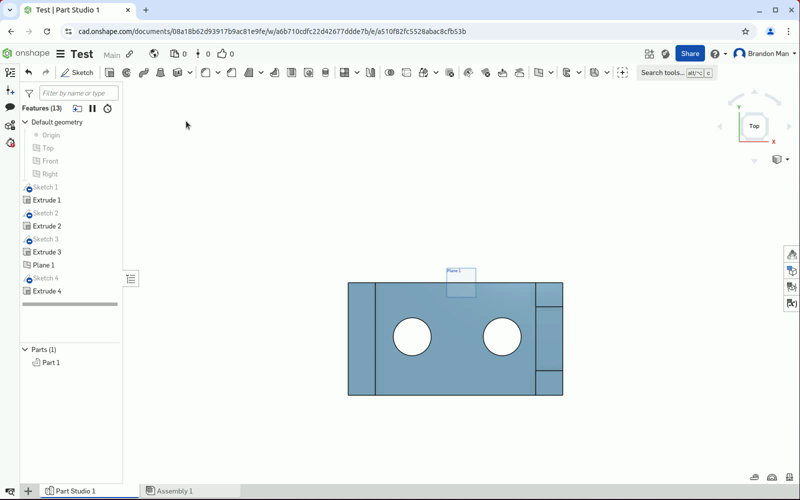
key(shift+h)
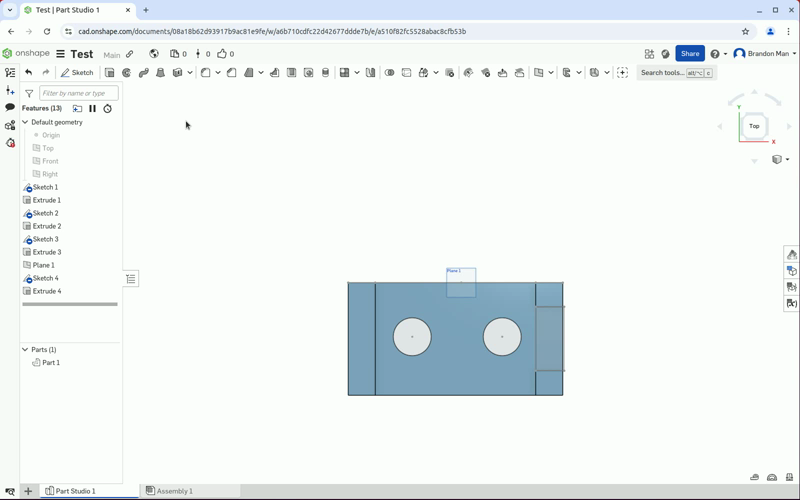
key(shift+7)
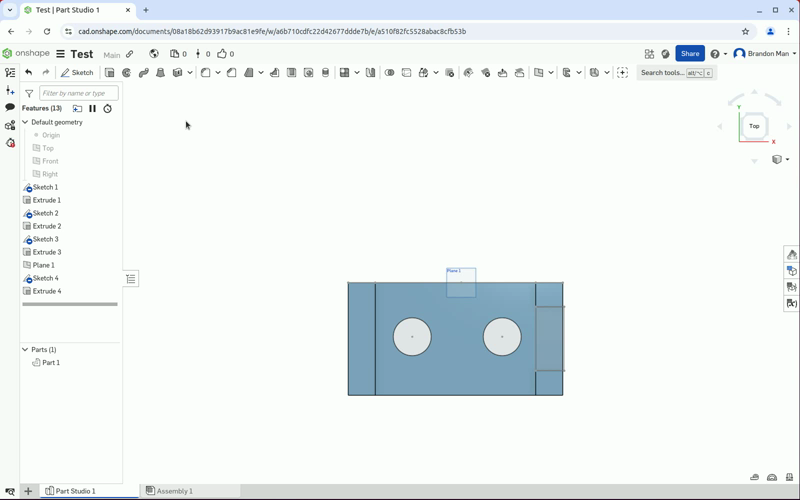
key(up, 3)
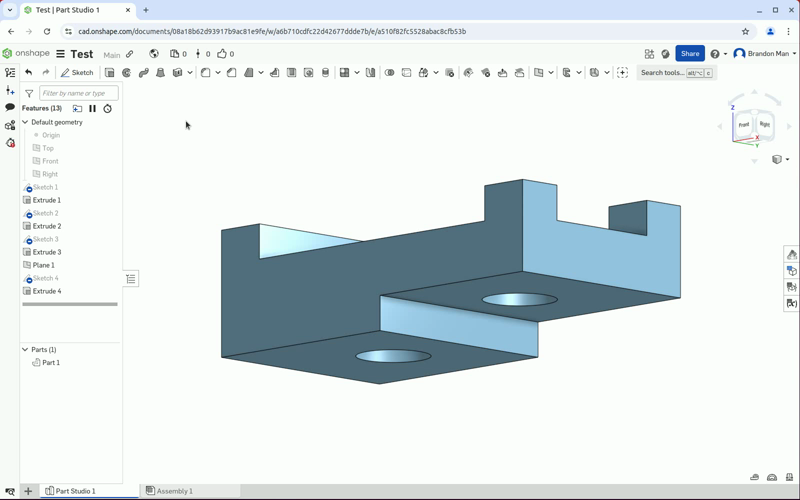
key(left, 3)
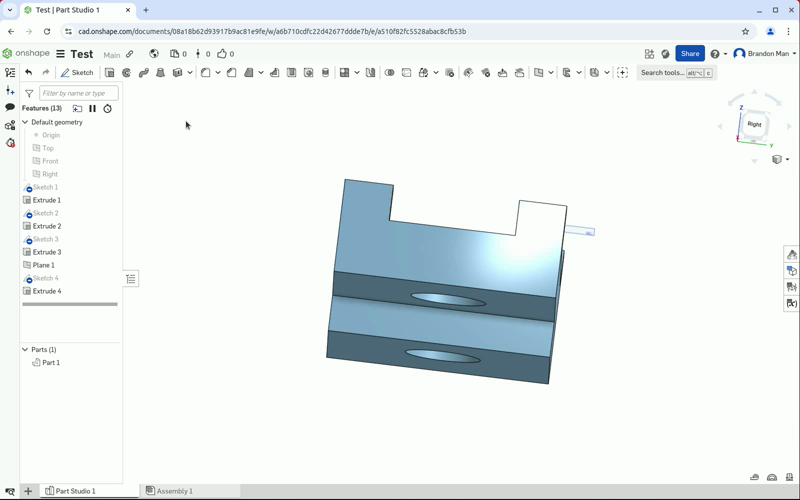
key(right, 3)
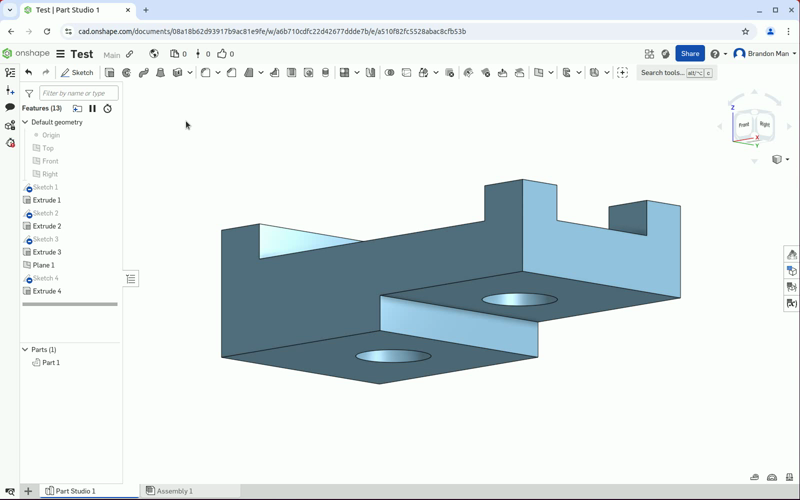
key(down, 3)
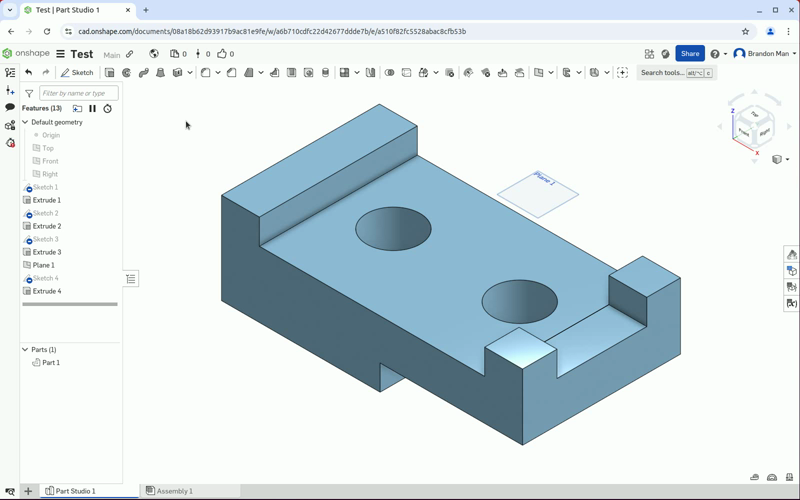
mouse_move(73, 189)
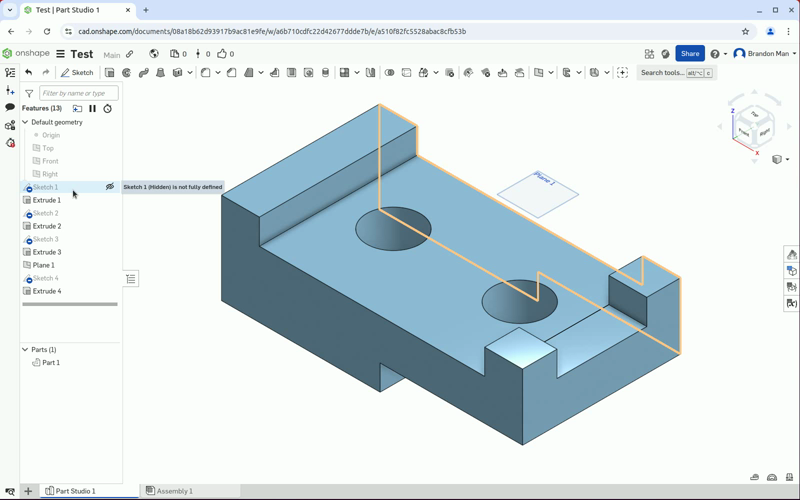
click(73, 189)